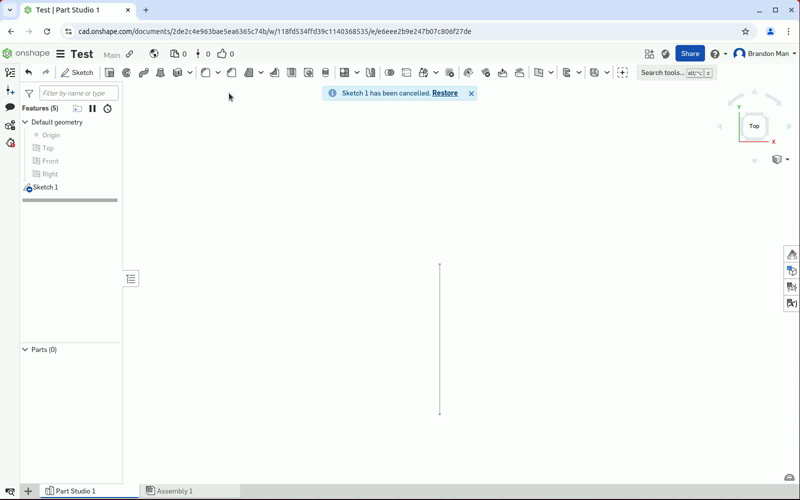
key(shift+h)
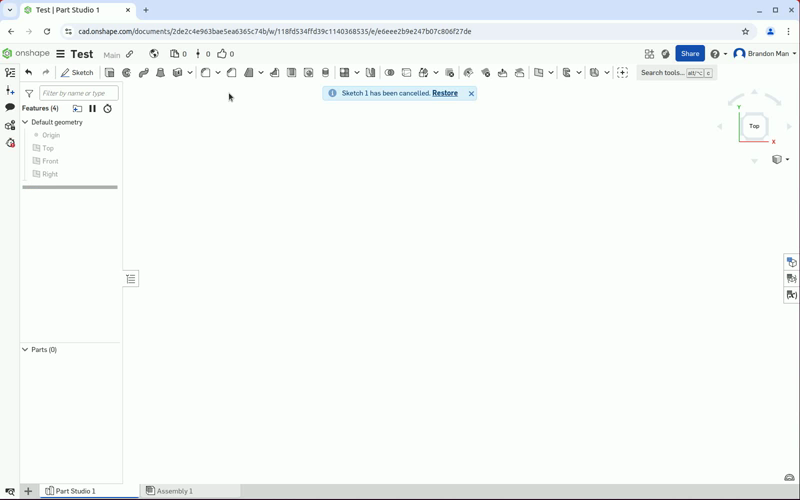
mouse_move(73, 352)
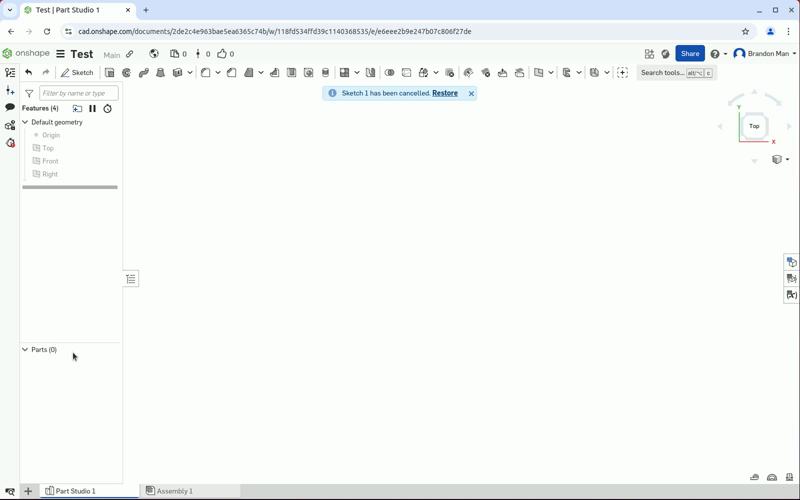
key(y)
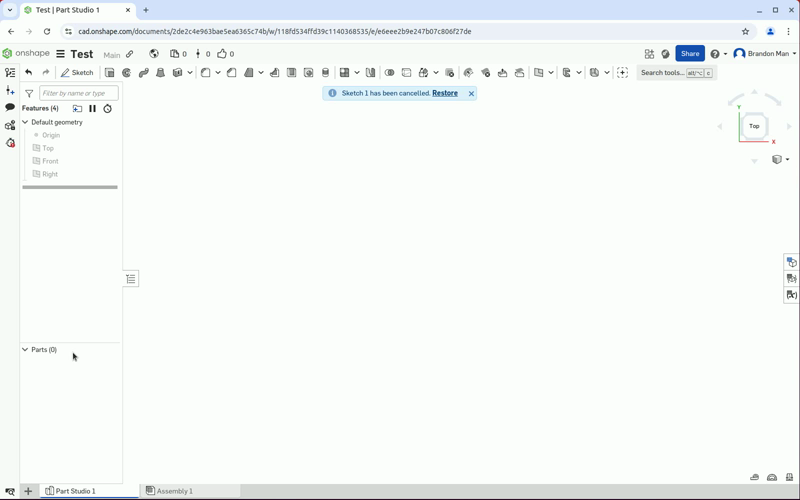
key(shift+p)
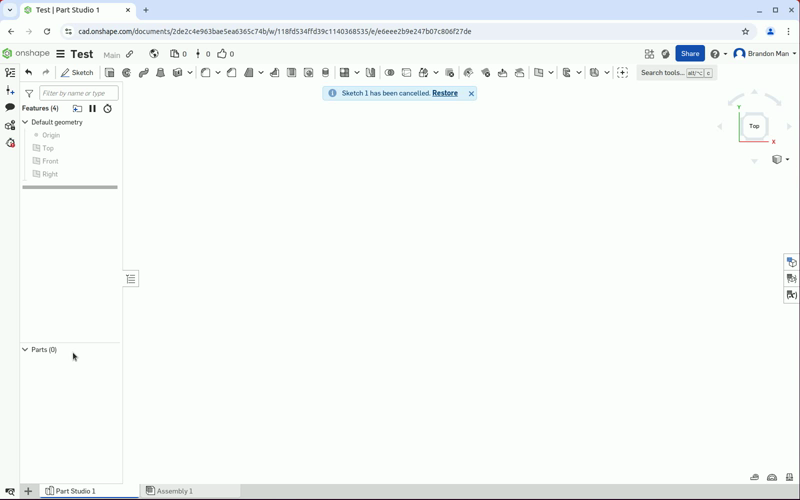
key(space)
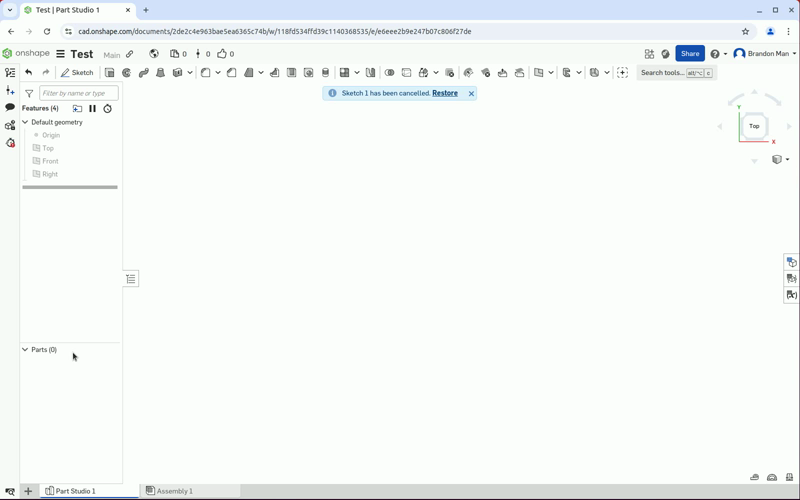
key_down(shift)
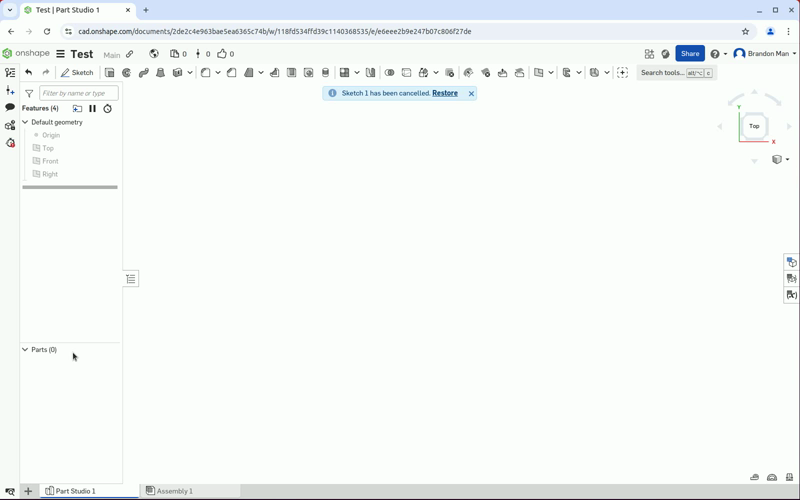
key(up)
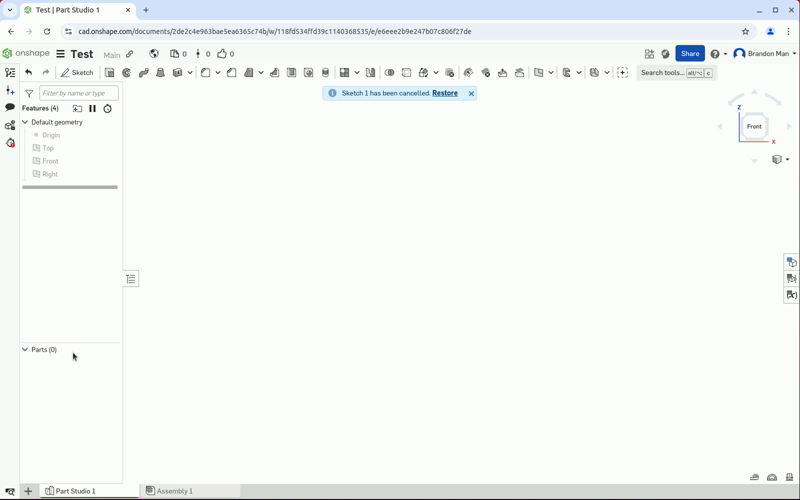
key_up(shift)
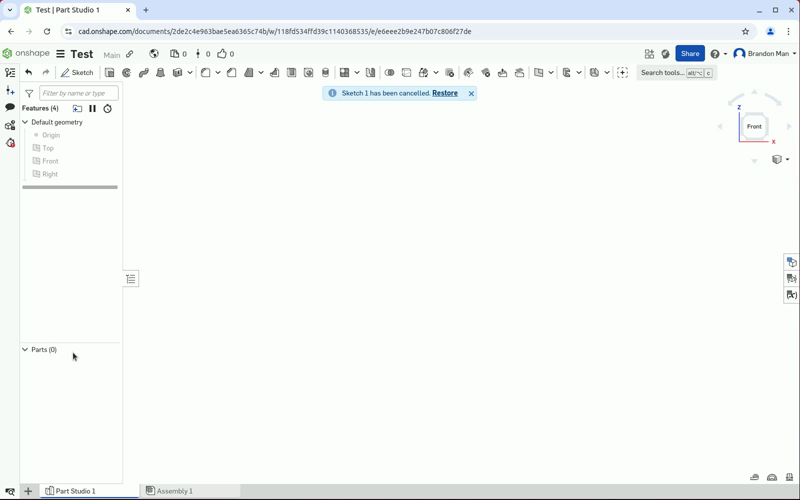
key(space)
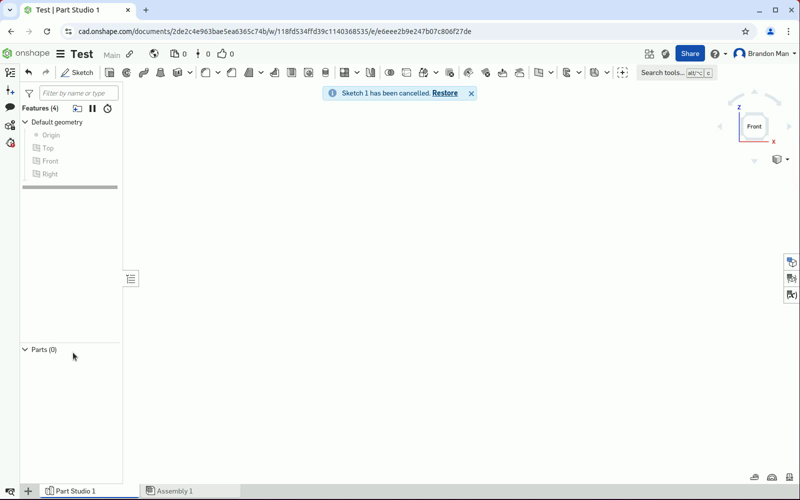
key_down(shift)
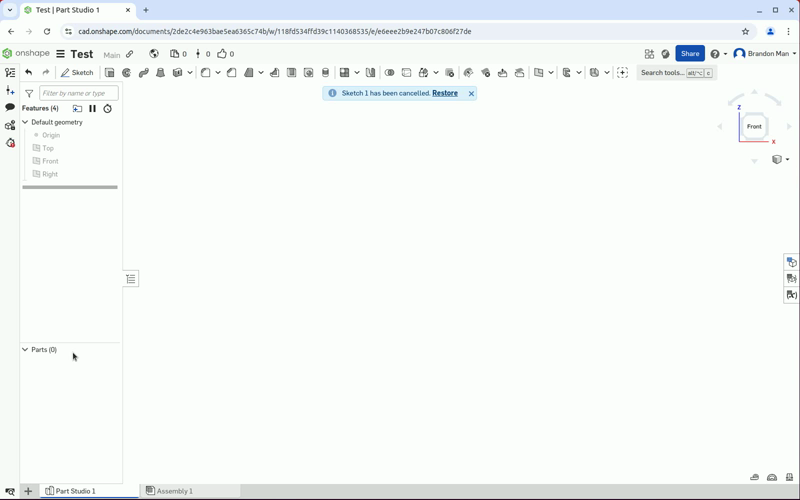
key(left)
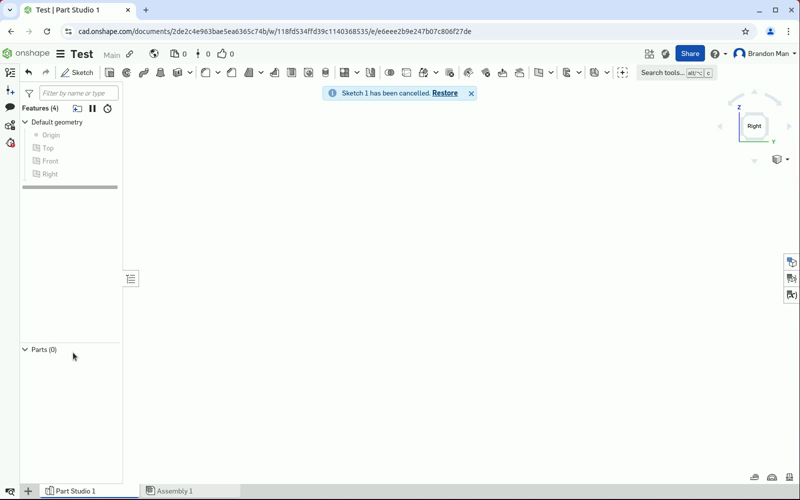
key_up(shift)
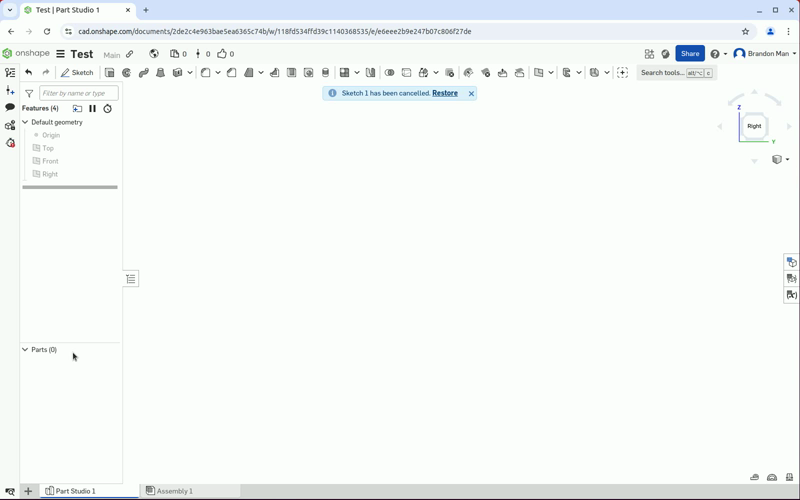
mouse_move(73, 352)
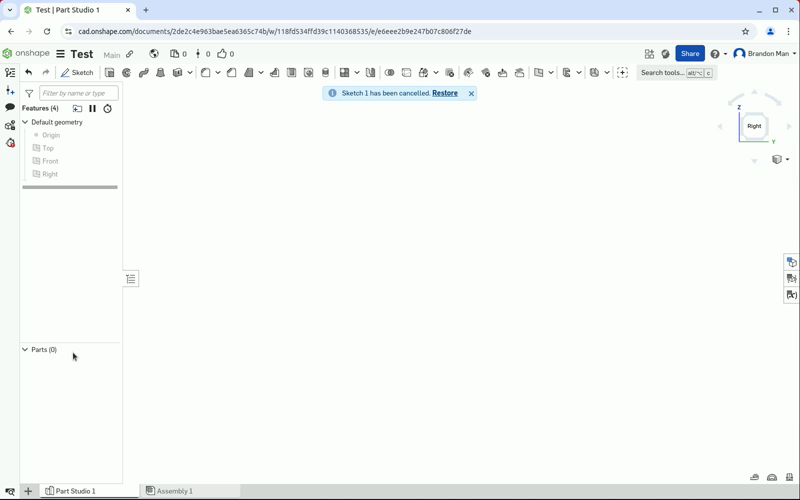
key(shift+y)
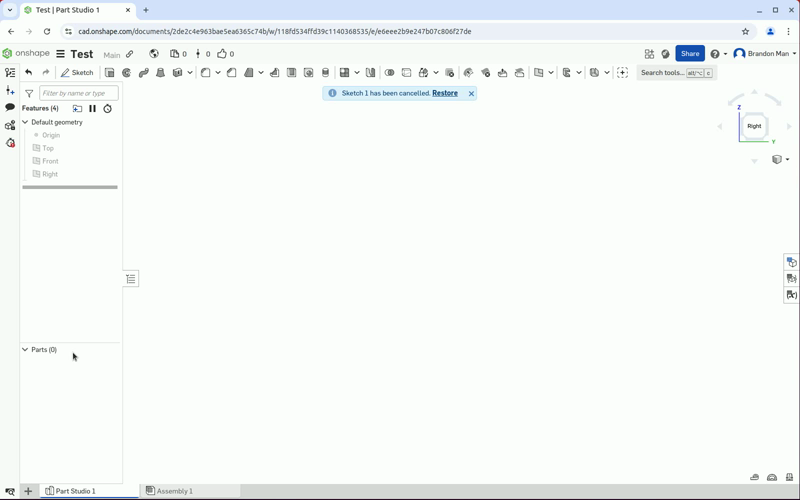
mouse_move(541, 75)
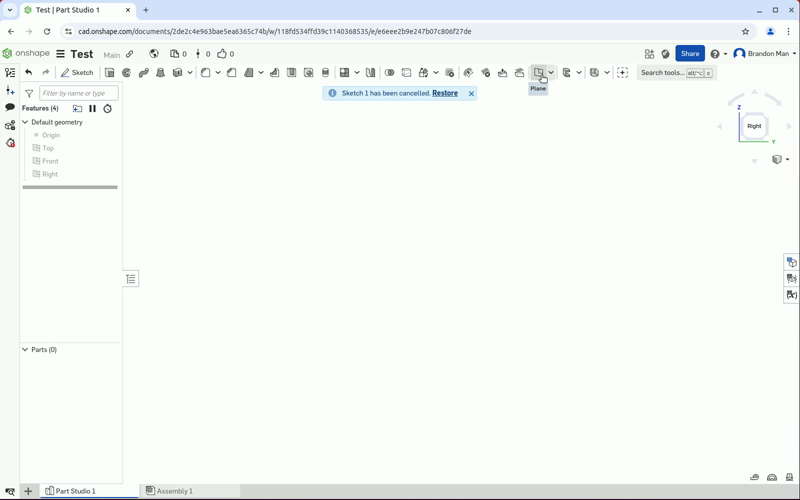
click(541, 75)
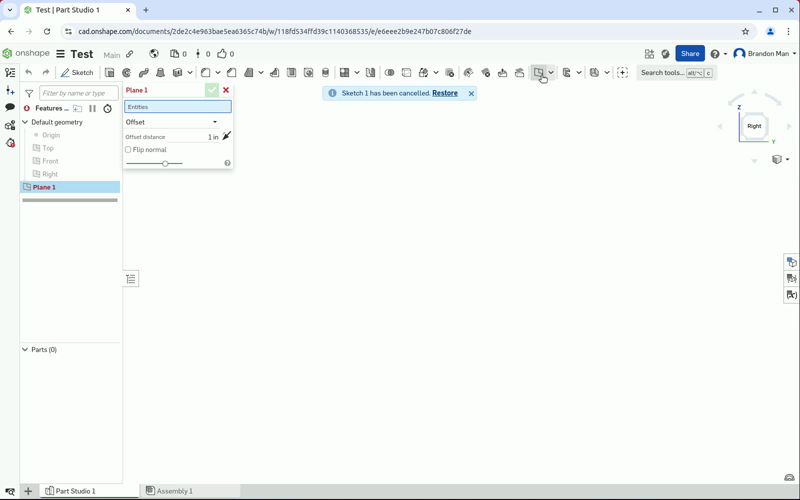
mouse_move(73, 176)
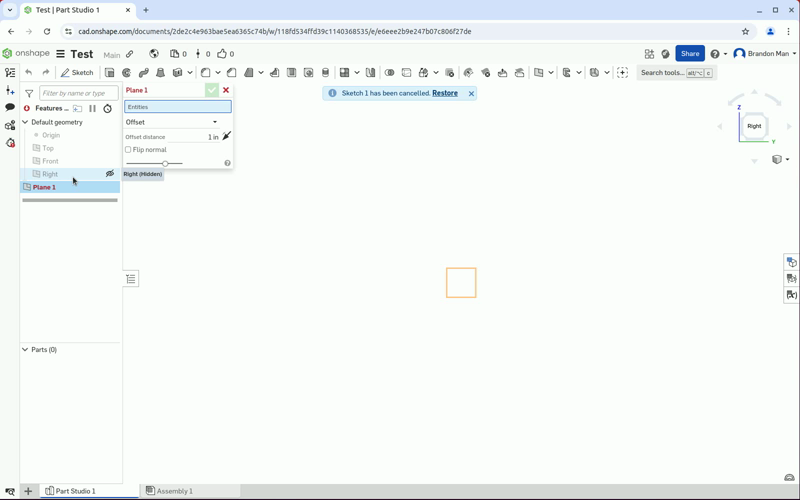
click(73, 176)
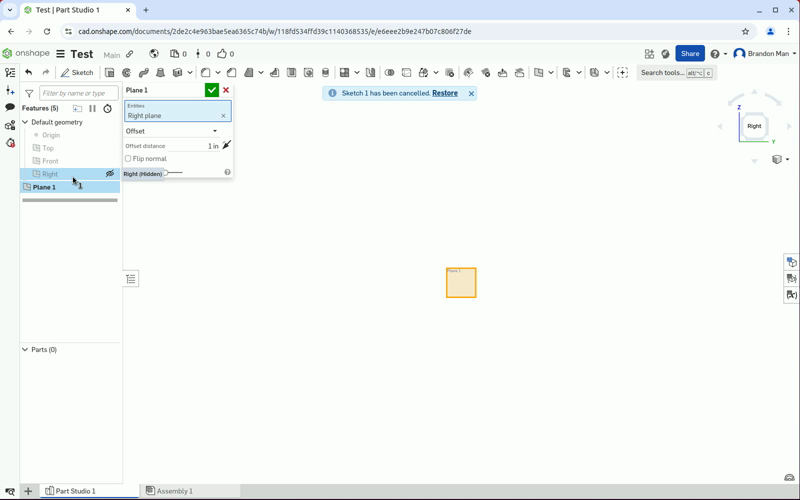
key(tab, 2)
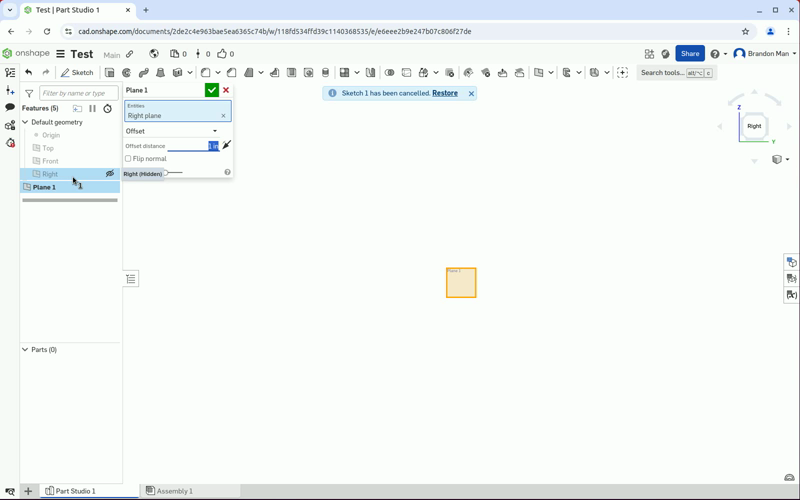
text(6.008)
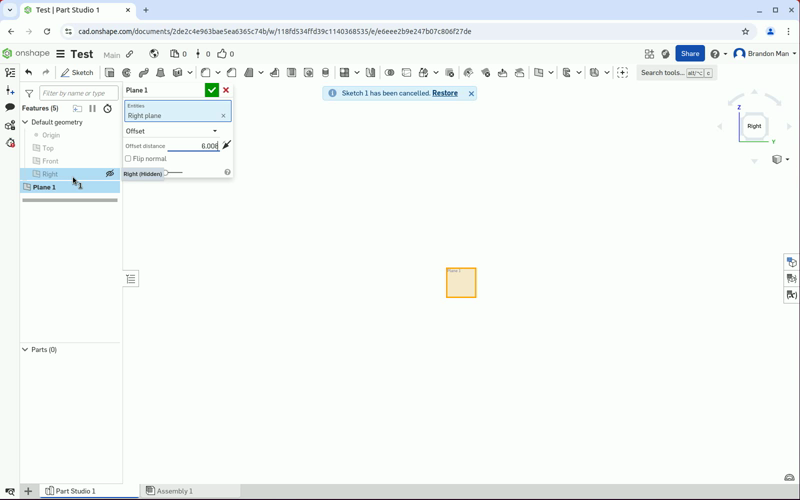
key(enter, 2)
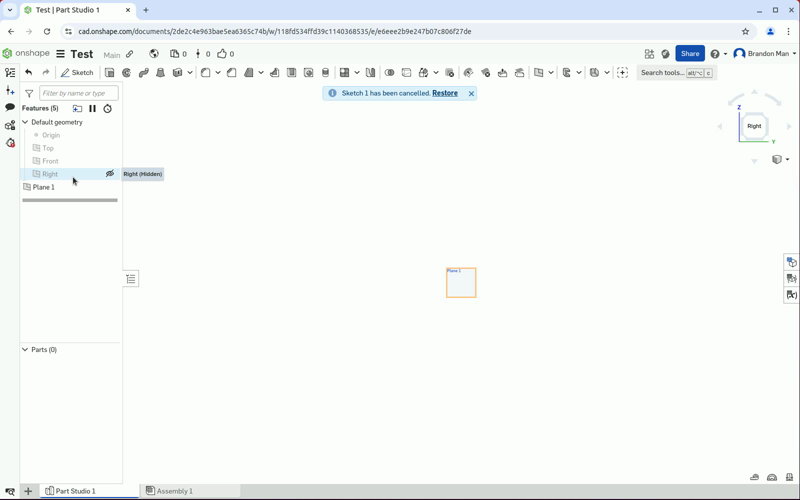
key(shift+s)
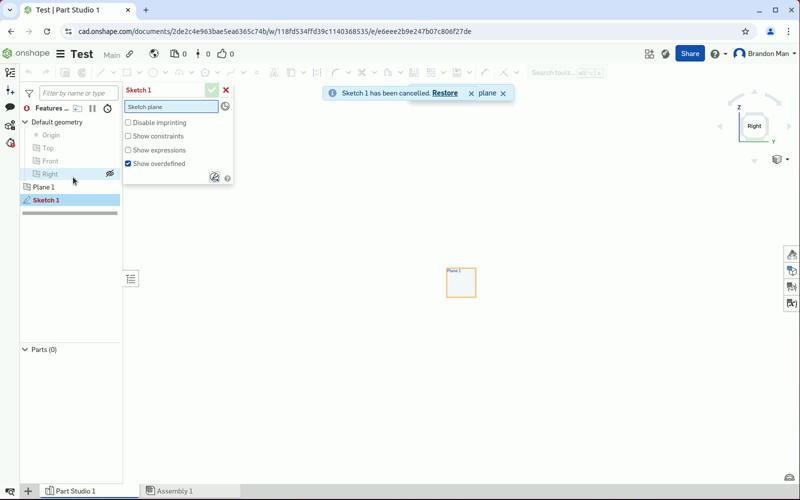
mouse_move(73, 189)
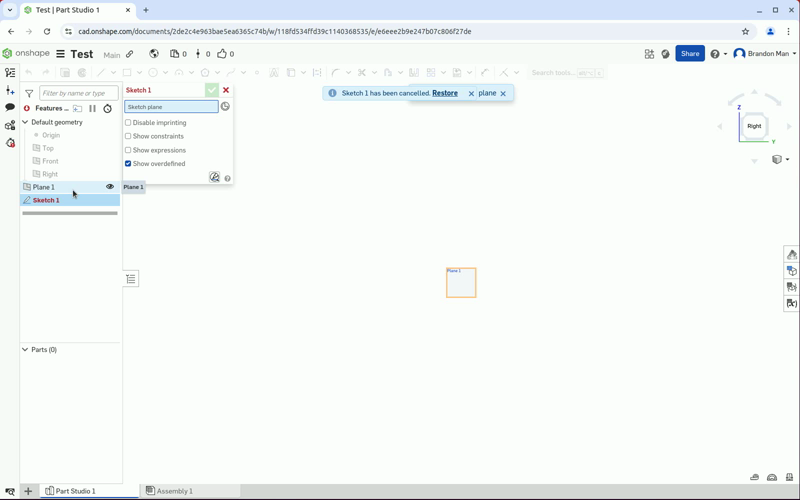
click(73, 189)
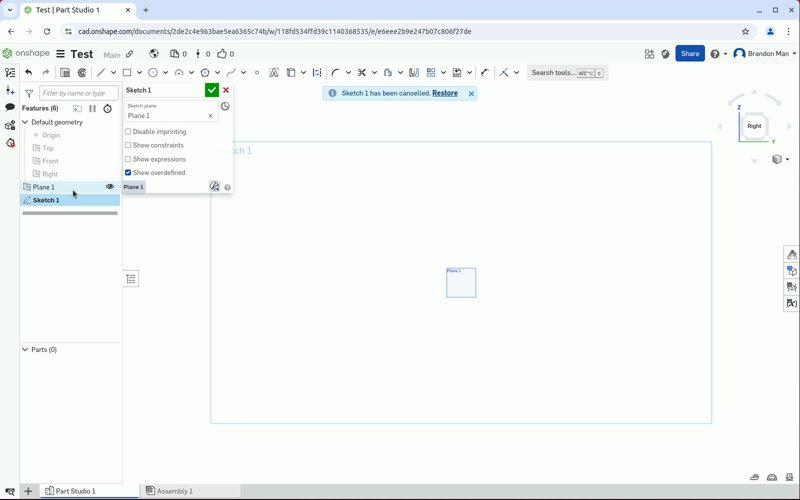
mouse_move(73, 352)
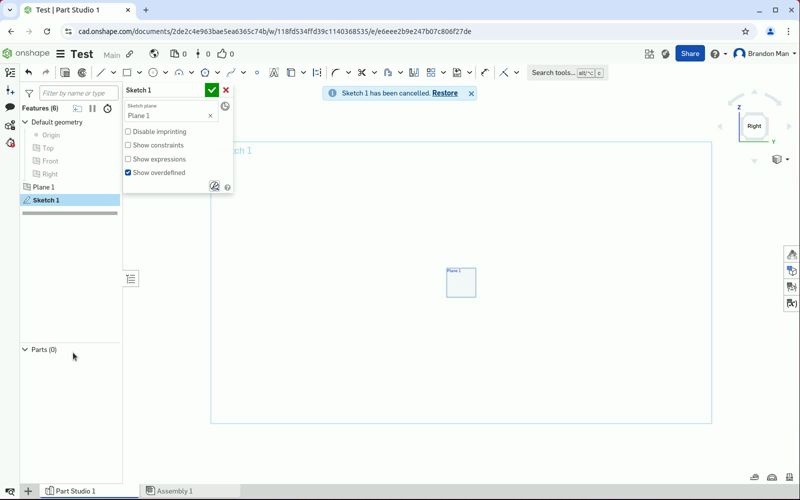
key(y)
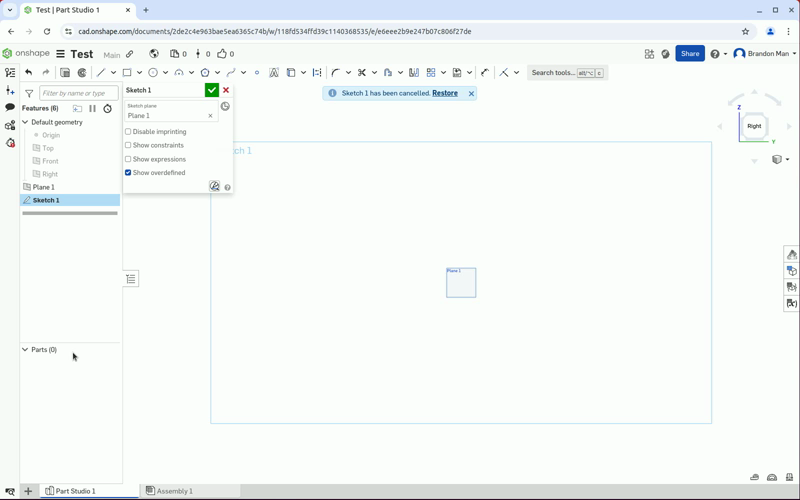
key(c)
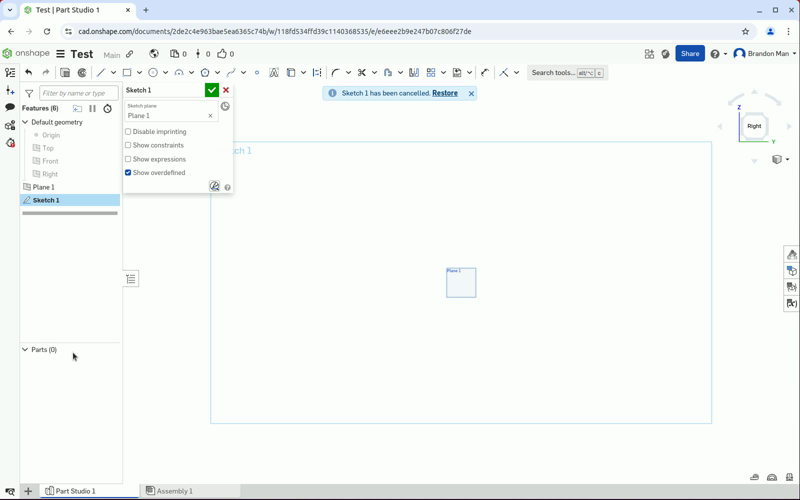
key_down(shift)
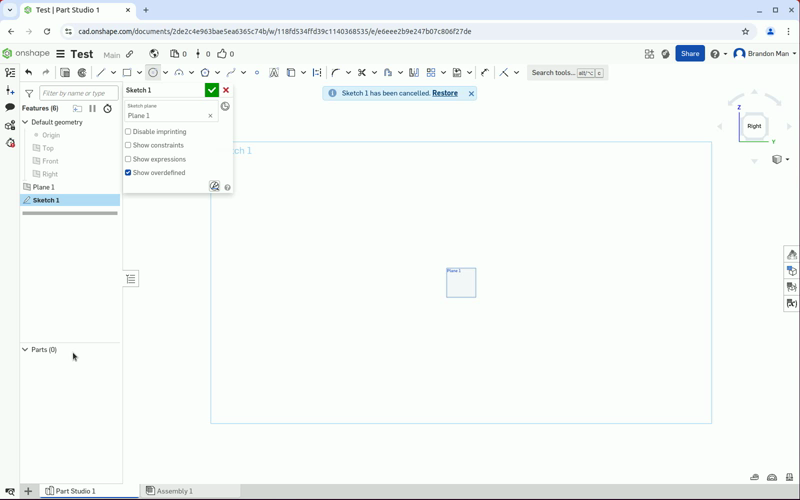
mouse_move(459, 346)
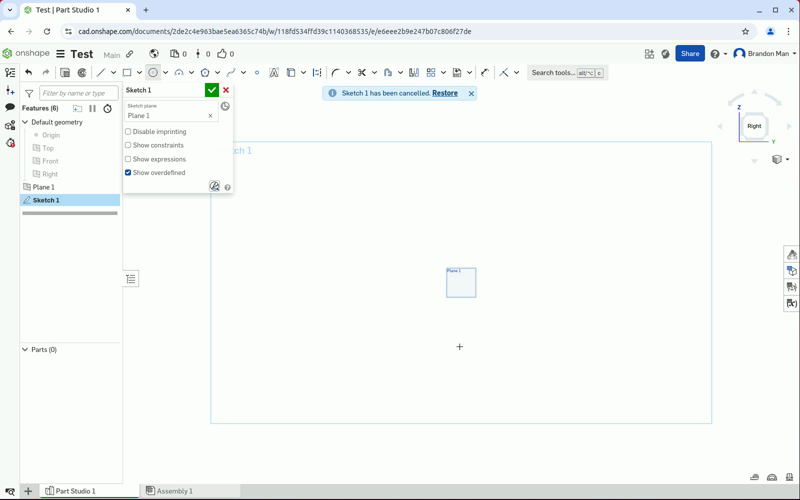
click(459, 346)
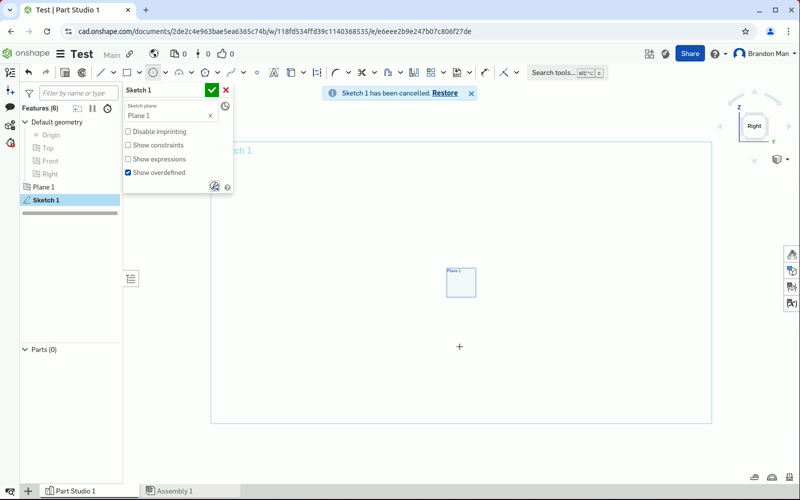
key_up(shift)
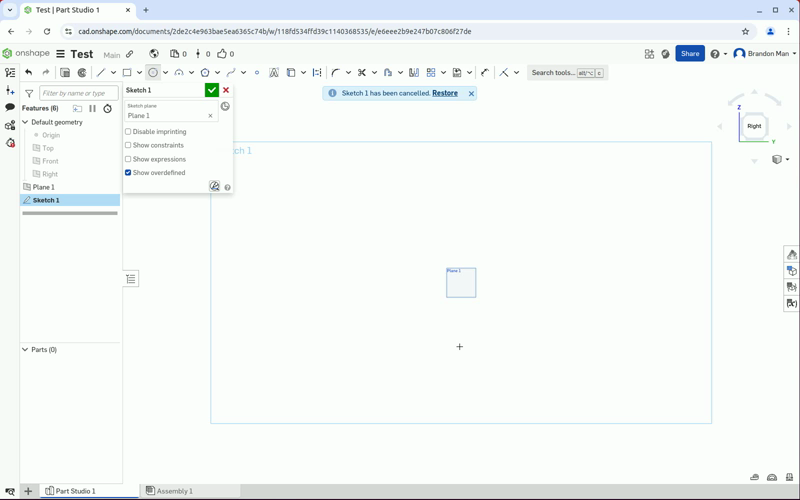
mouse_move(471, 346)
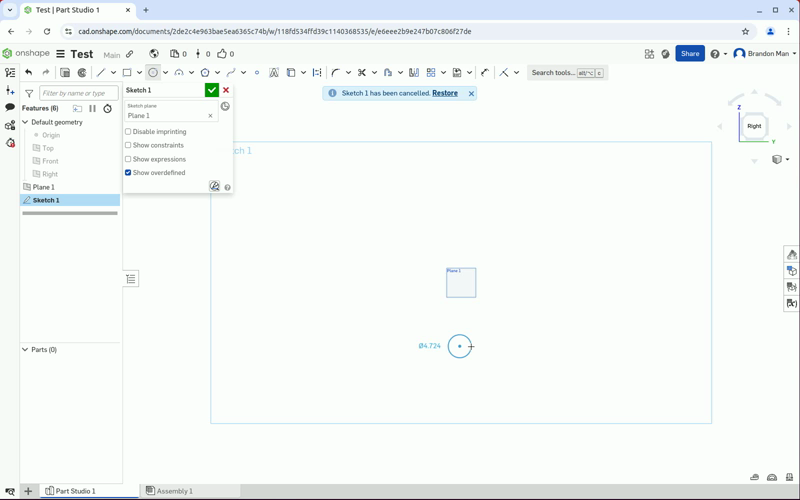
click(471, 346)
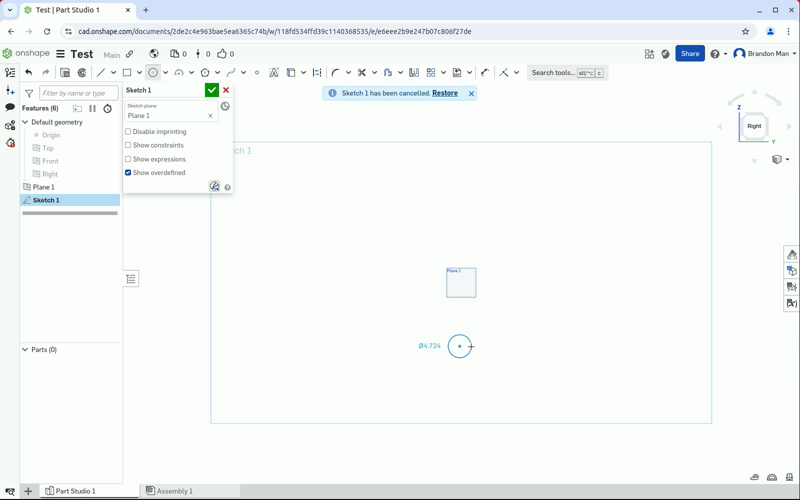
key(esc)
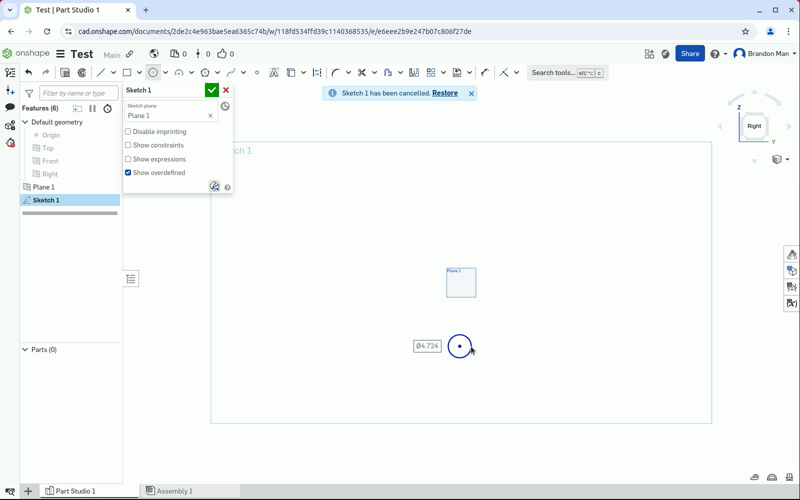
mouse_move(458, 338)
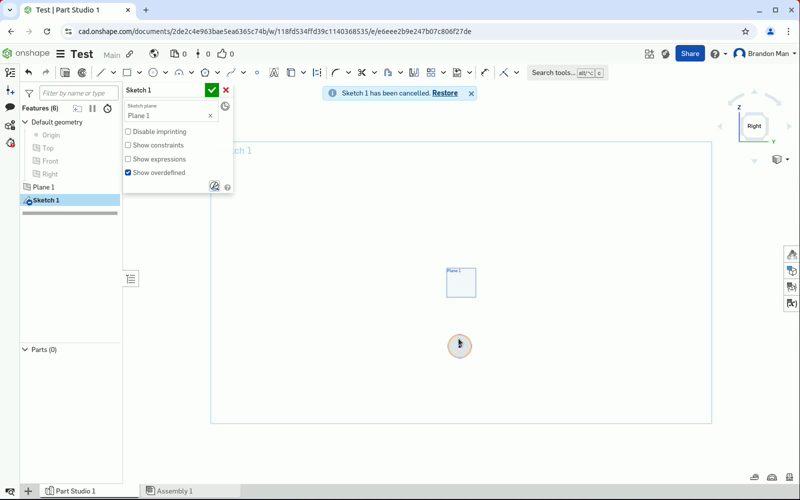
scroll(6)
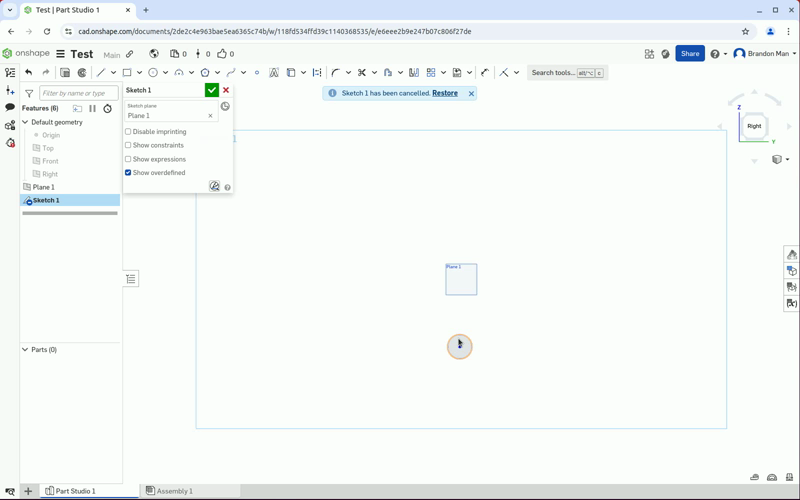
scroll(6)
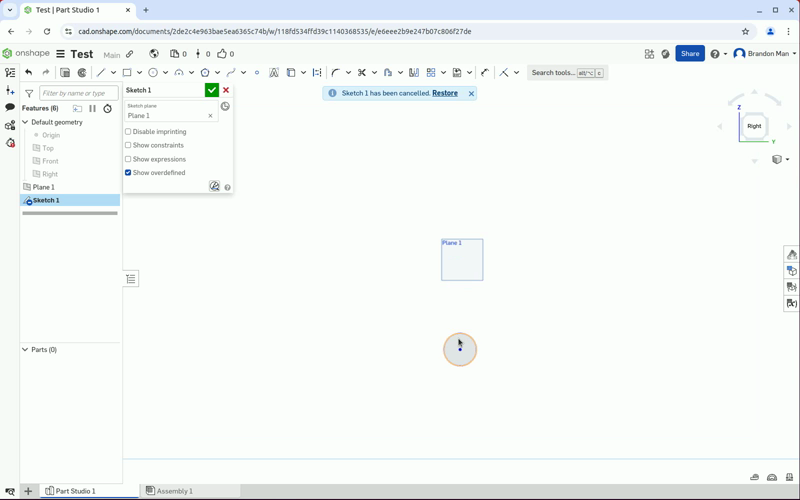
scroll(6)
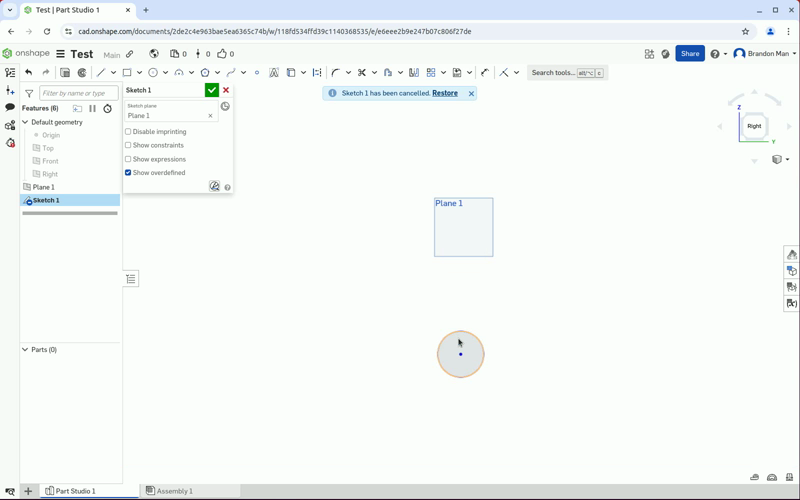
scroll(6)
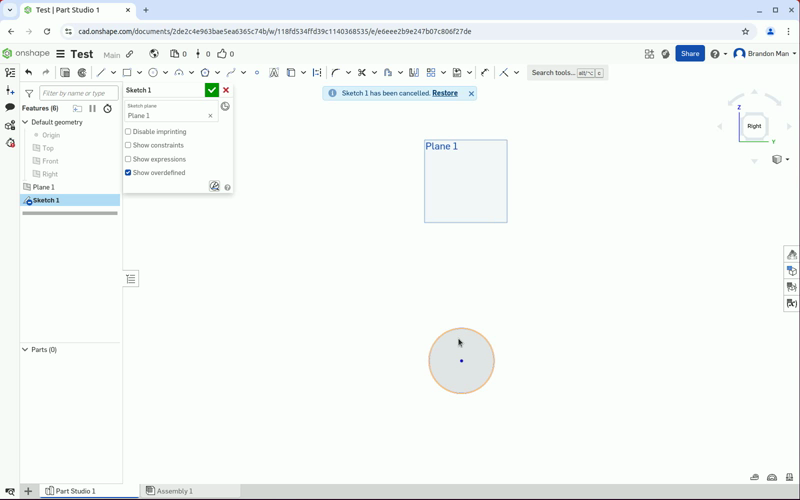
scroll(6)
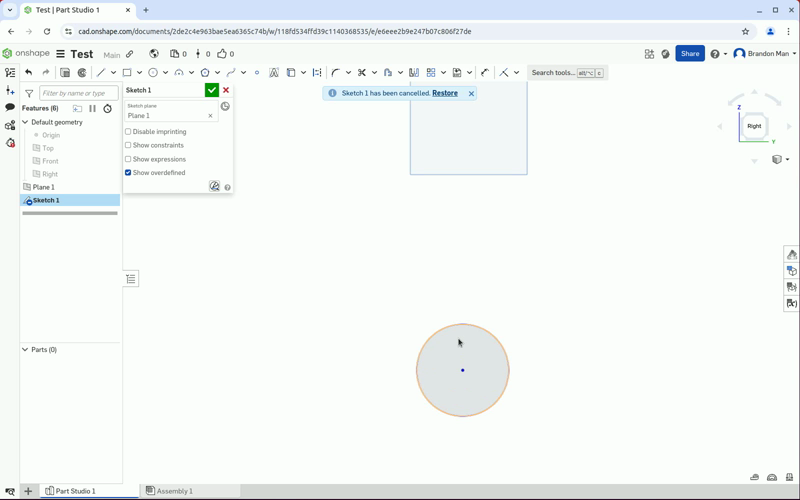
scroll(6)
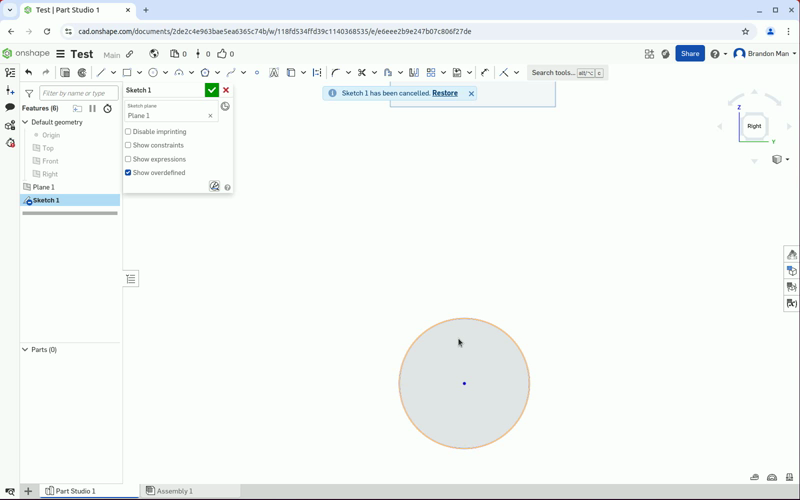
scroll(6)
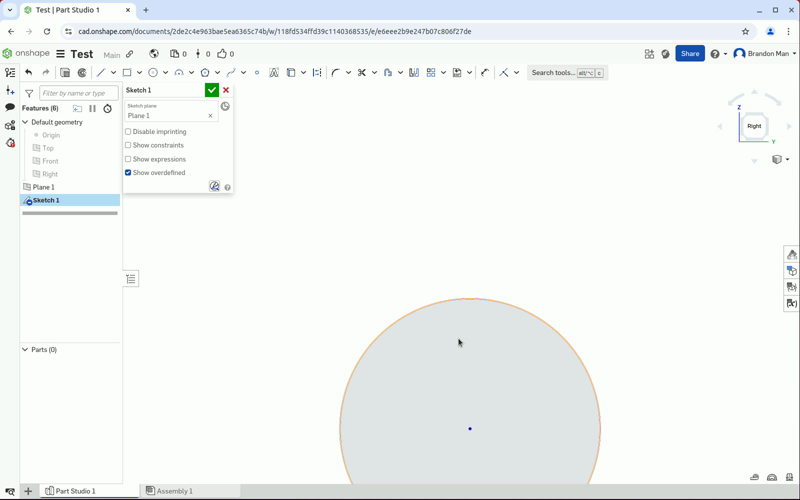
click(458, 338)
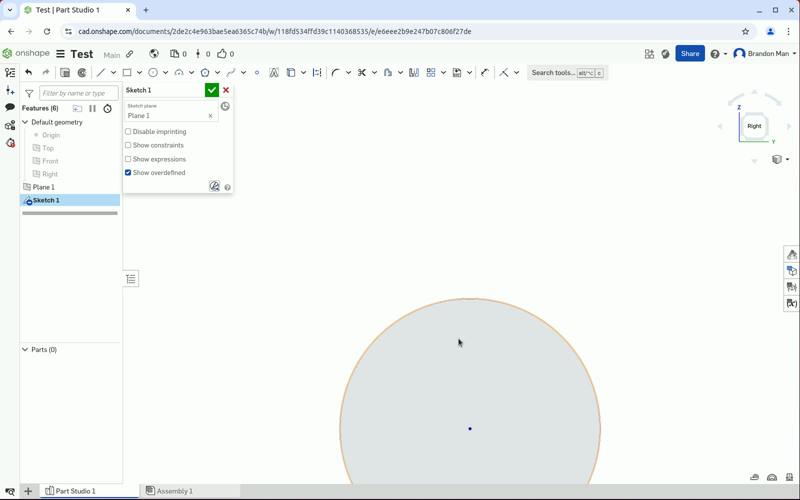
scroll(-6)
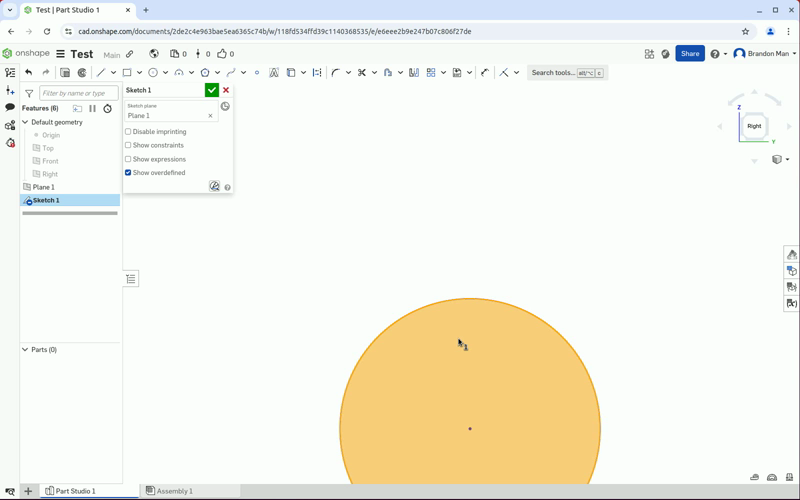
scroll(-6)
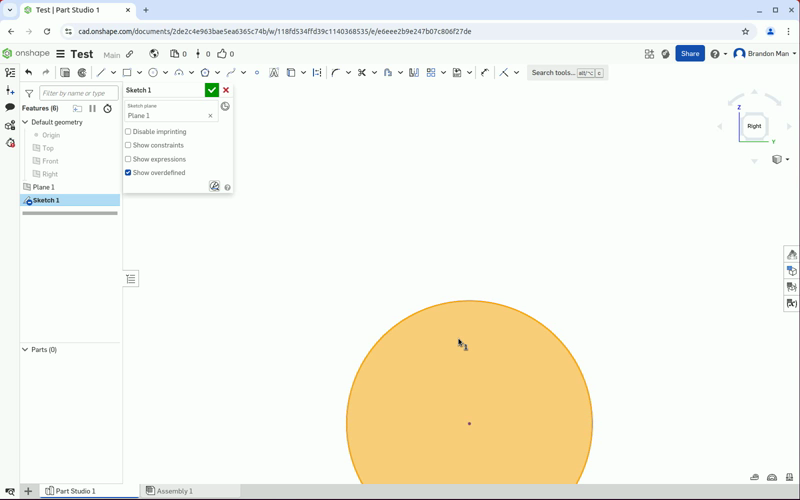
scroll(-6)
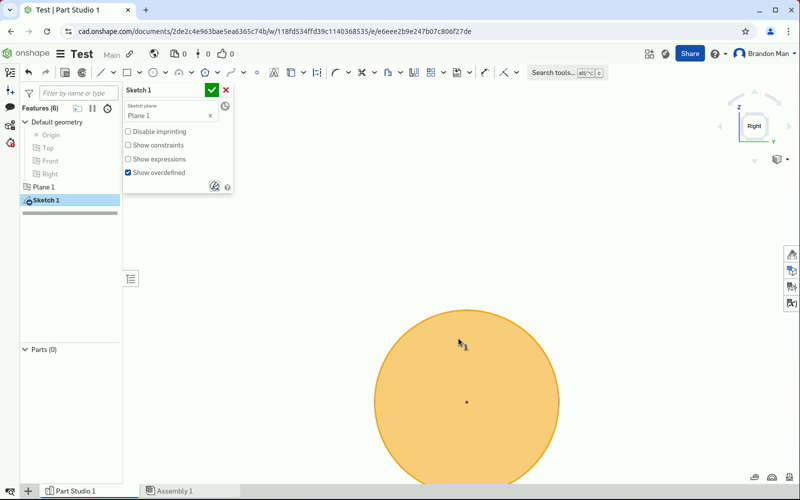
scroll(-6)
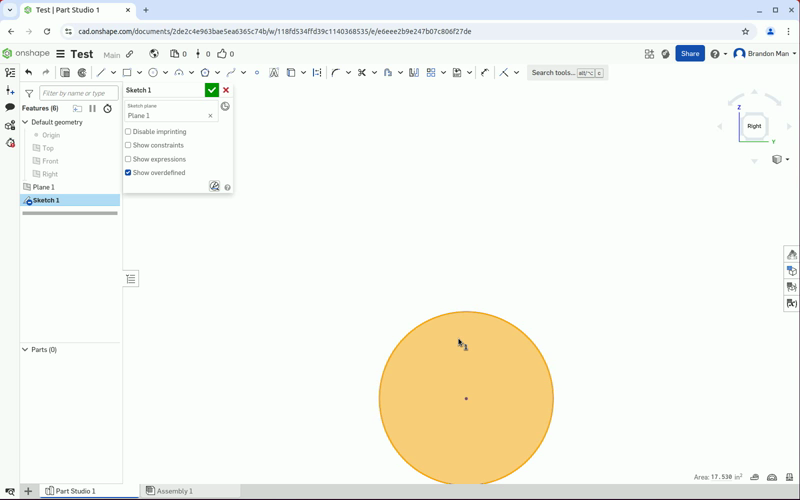
scroll(-6)
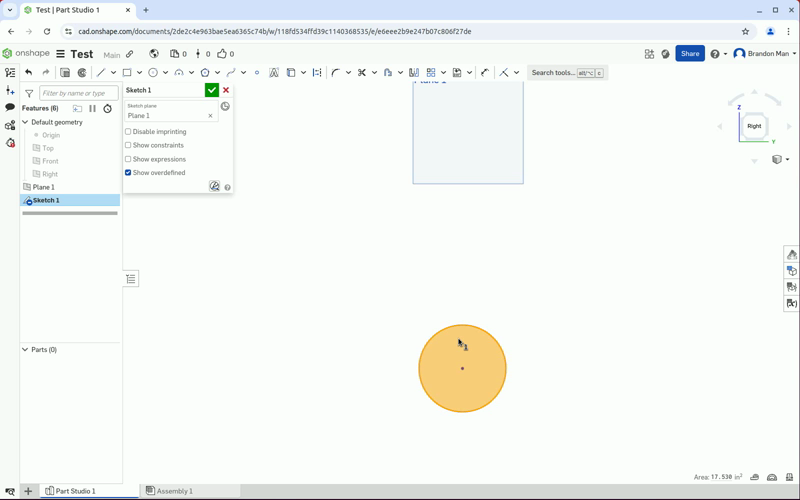
scroll(-6)
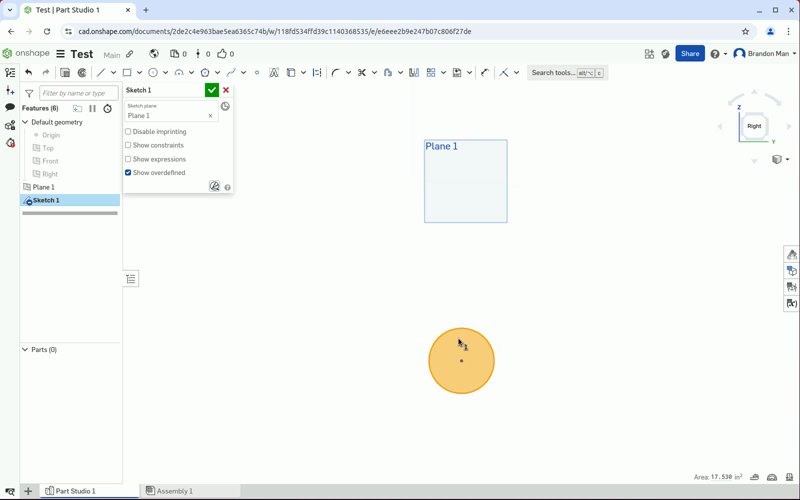
scroll(-6)
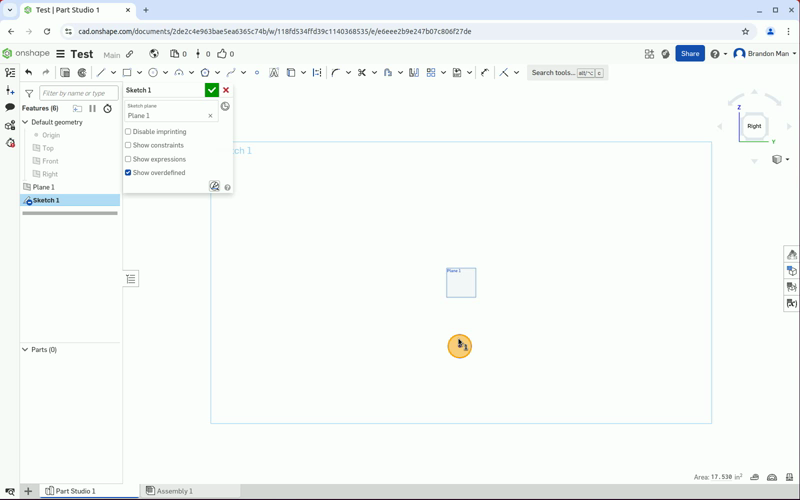
mouse_move(73, 352)
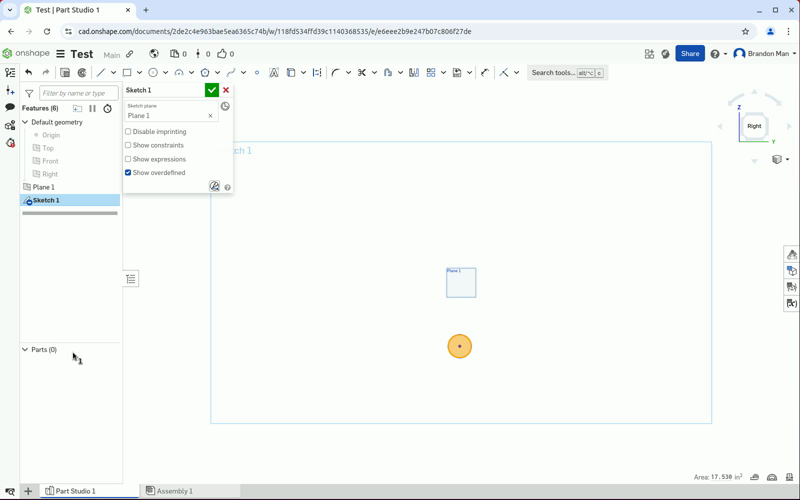
key(shift+y)
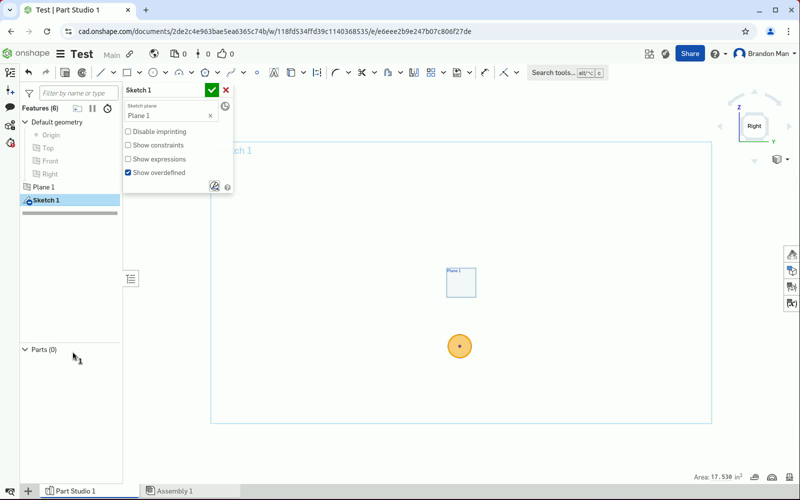
key(shift+e)
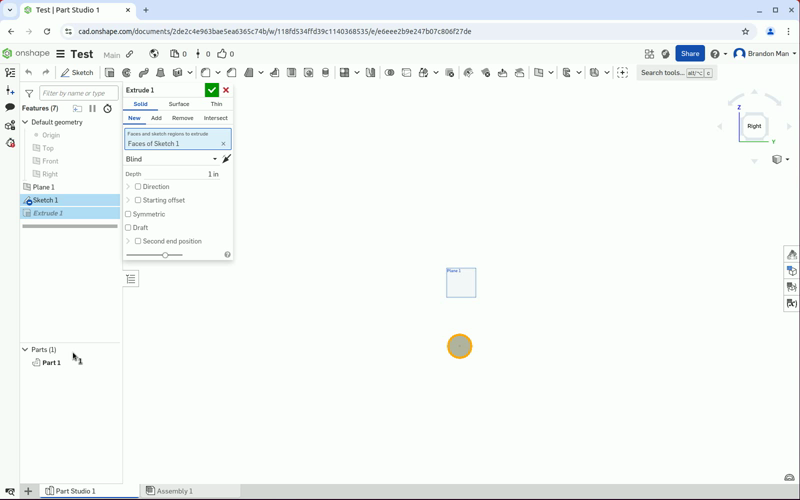
mouse_move(143, 106)
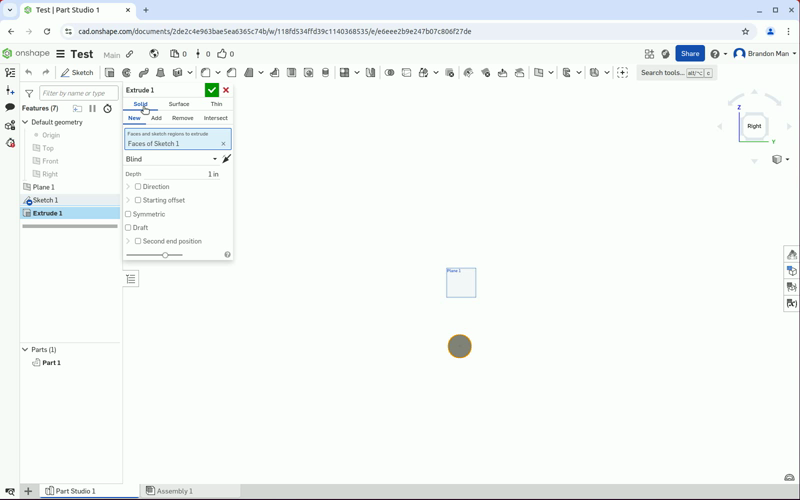
click(143, 106)
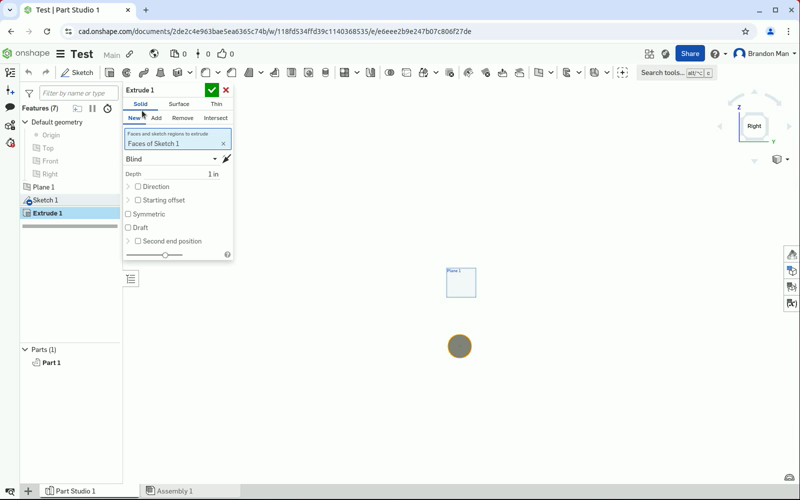
mouse_move(137, 120)
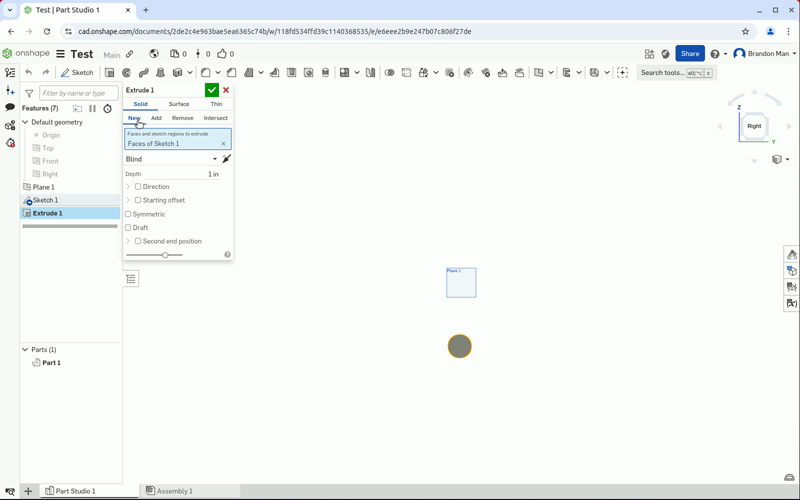
click(137, 120)
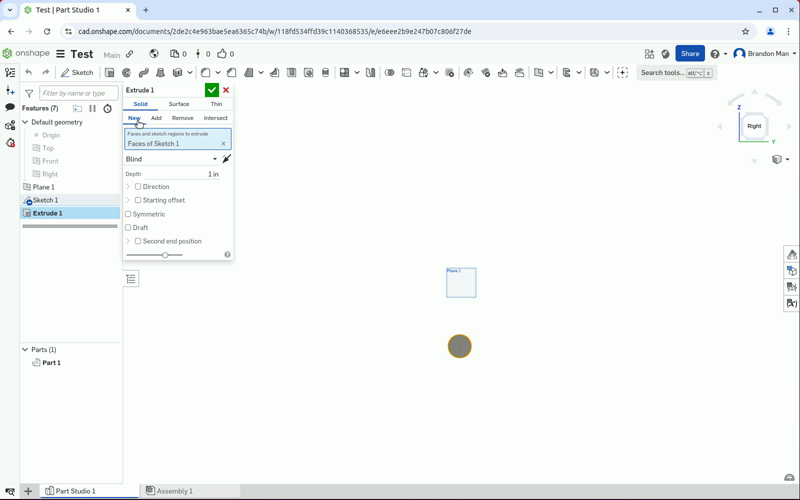
key(tab, 4)
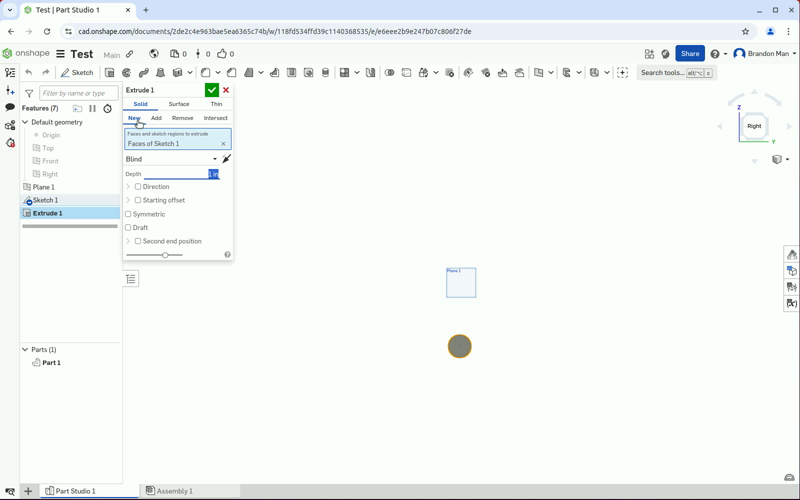
text(2.166)
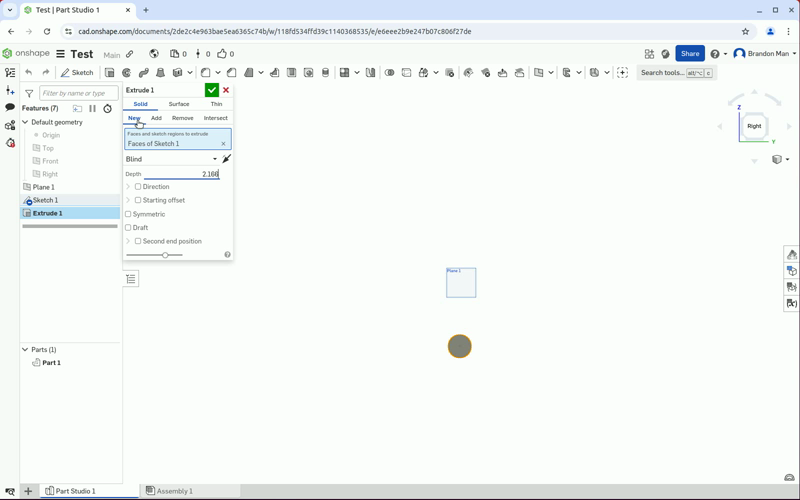
key(enter)
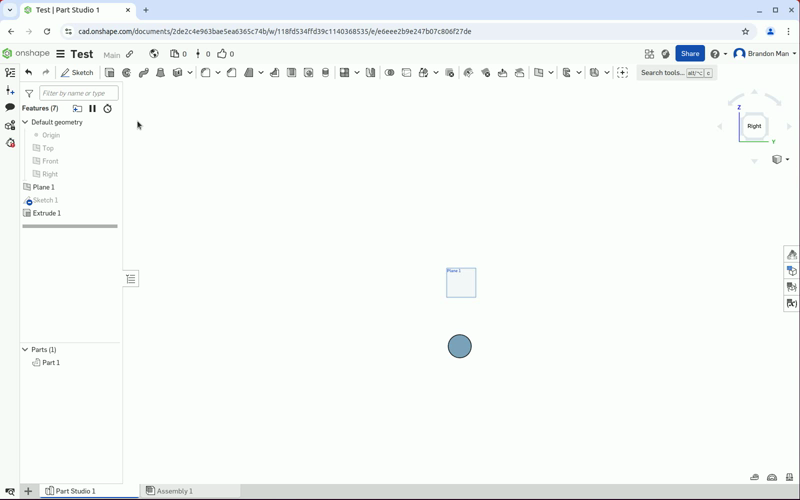
key(shift+h)
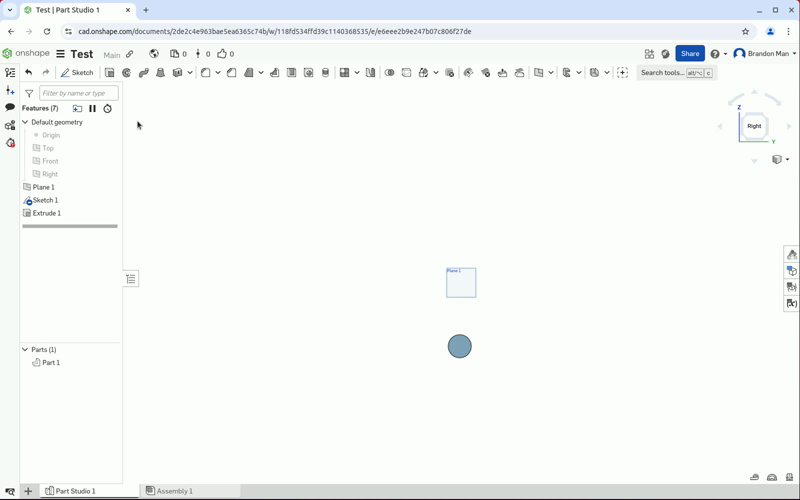
key(shift+h)
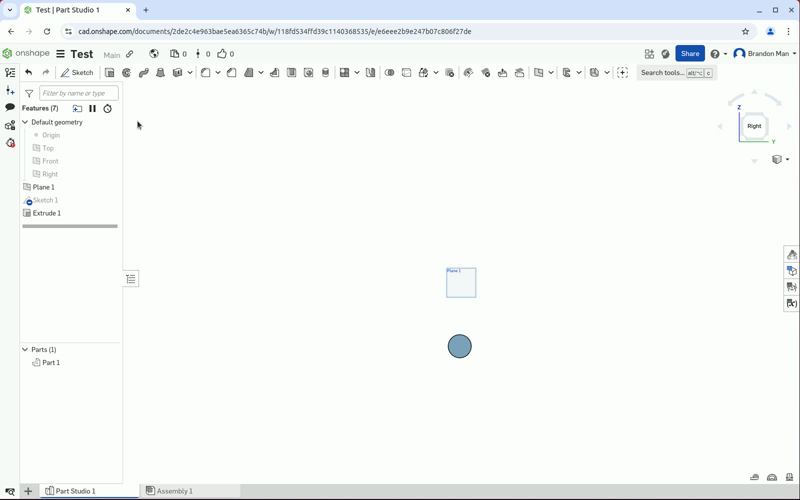
mouse_move(73, 189)
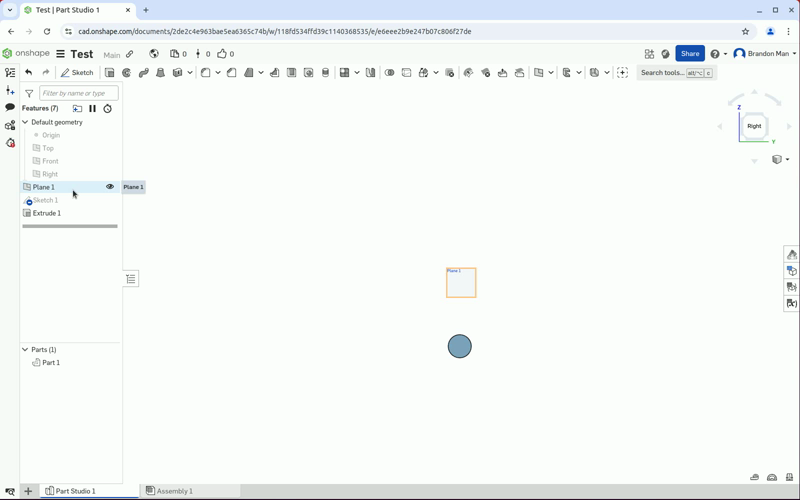
click(73, 189)
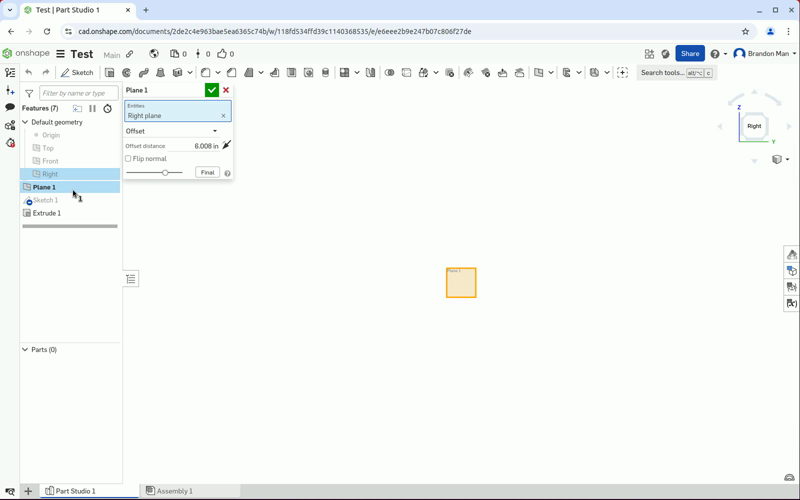
mouse_move(229, 92)
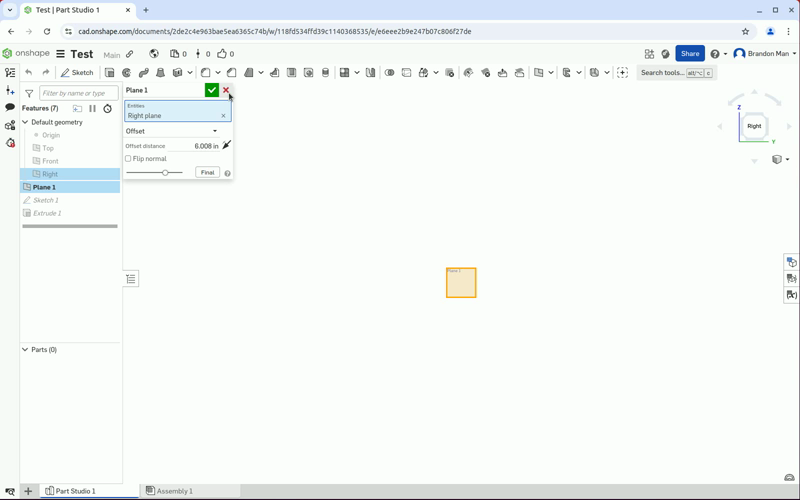
click(229, 92)
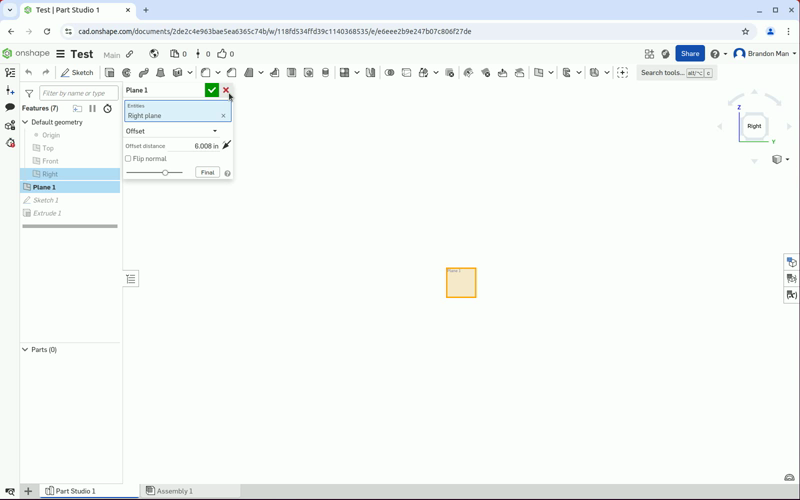
key(shift+s)
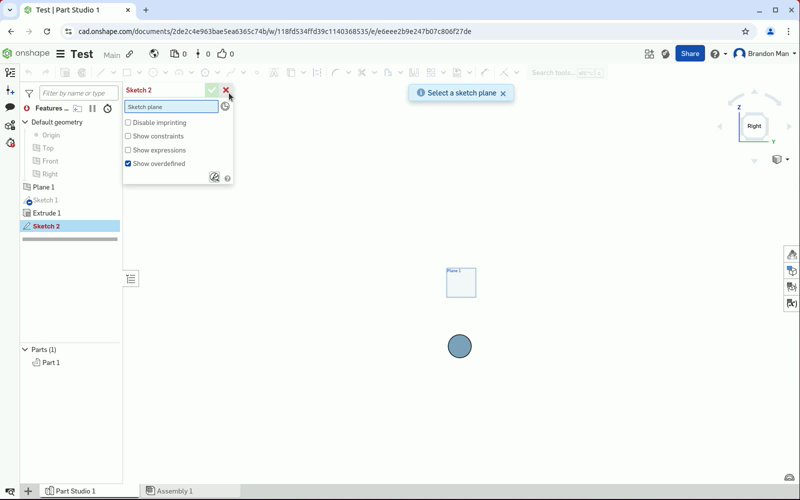
mouse_move(73, 189)
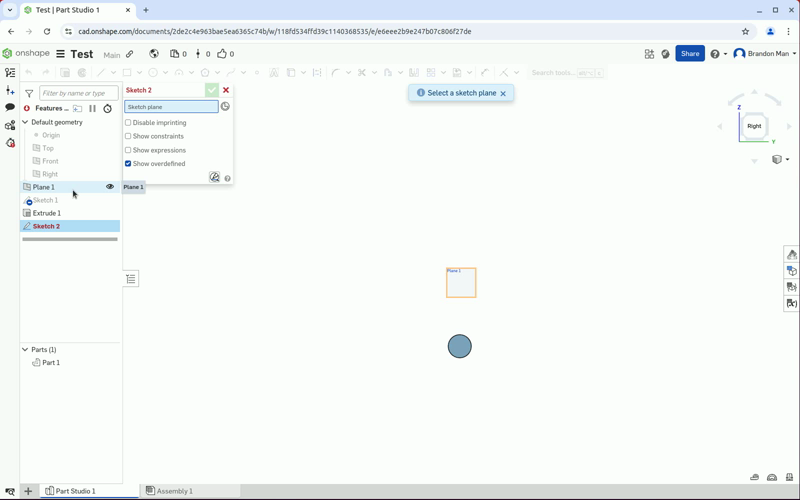
click(73, 189)
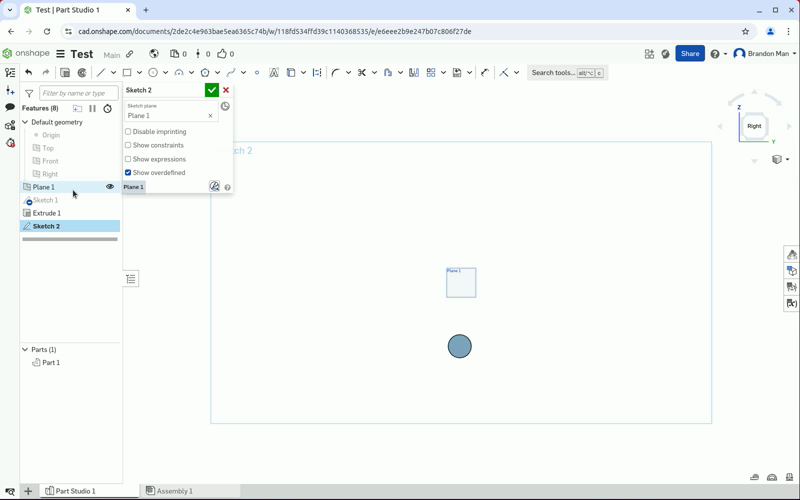
mouse_move(73, 352)
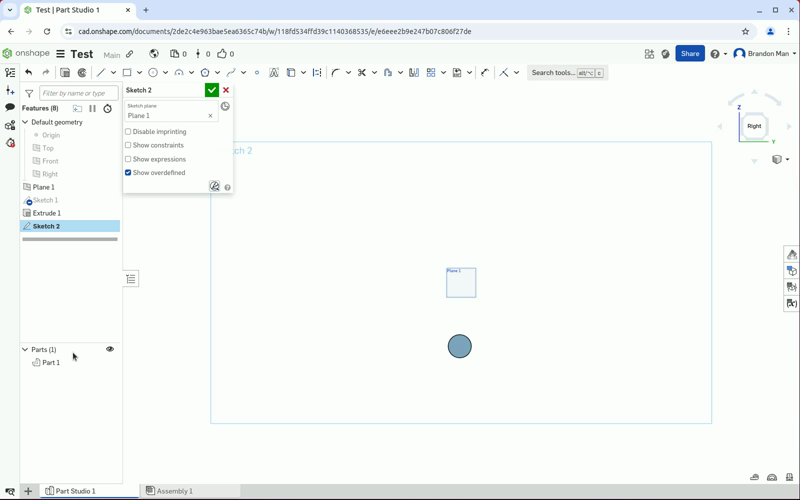
key(y)
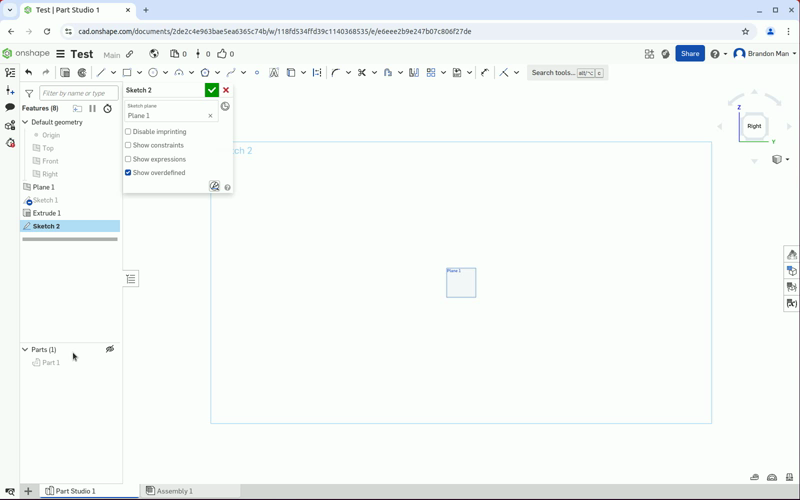
key(c)
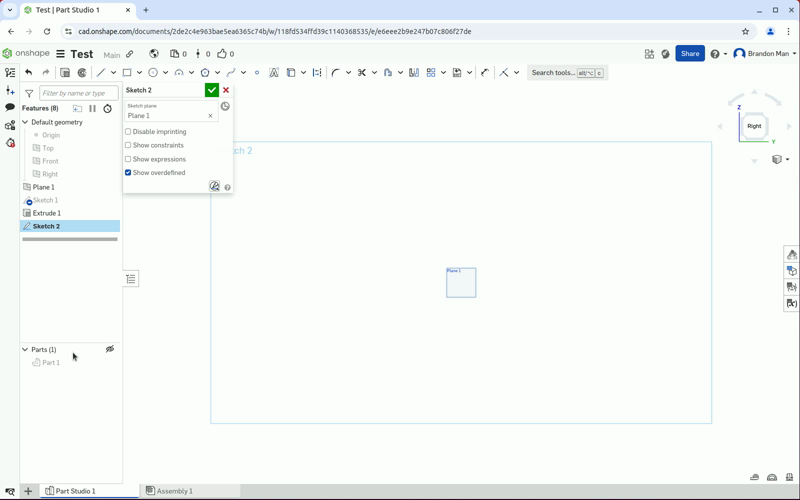
key_down(shift)
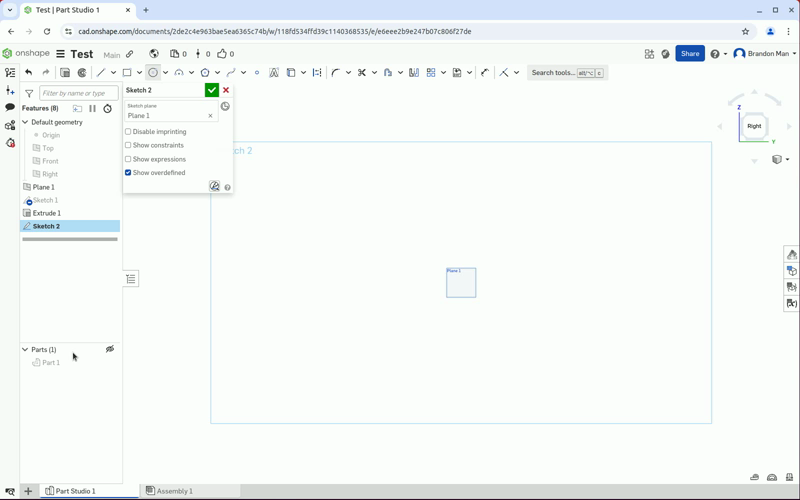
mouse_move(462, 387)
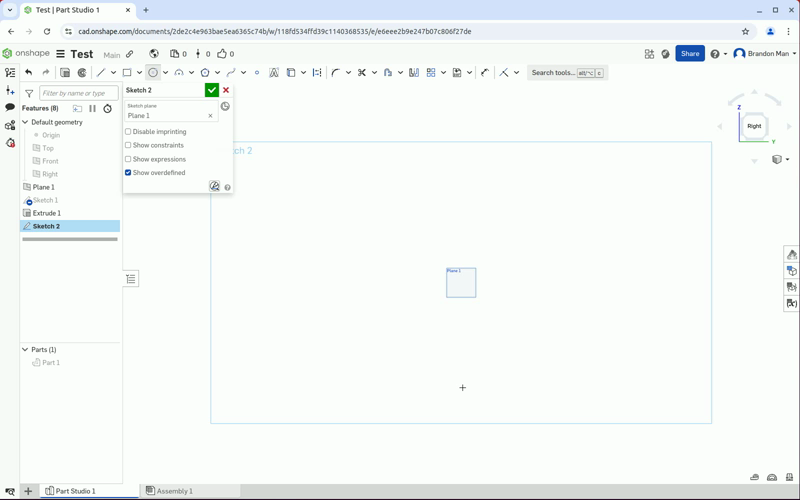
click(462, 387)
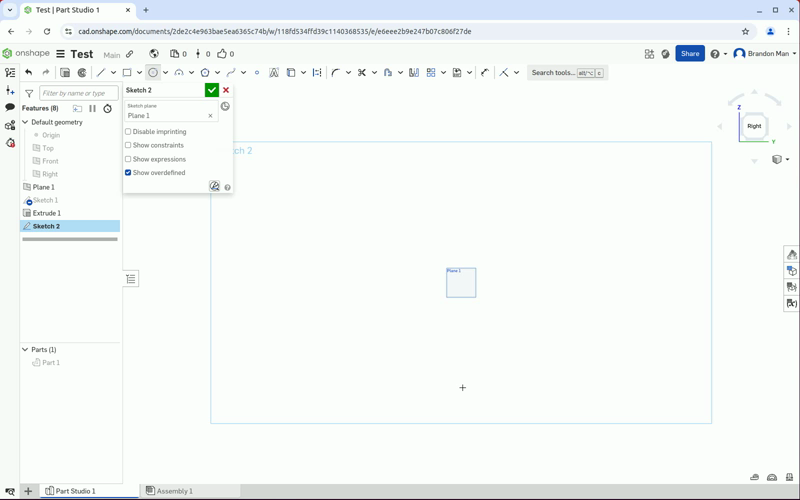
key_up(shift)
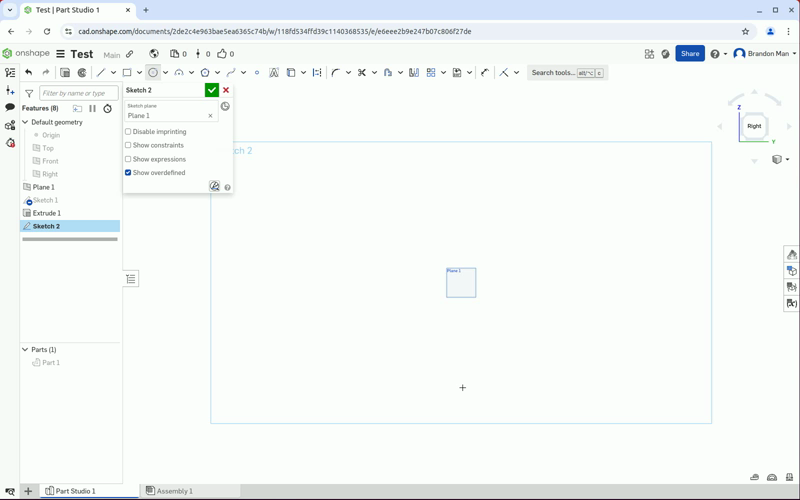
mouse_move(471, 387)
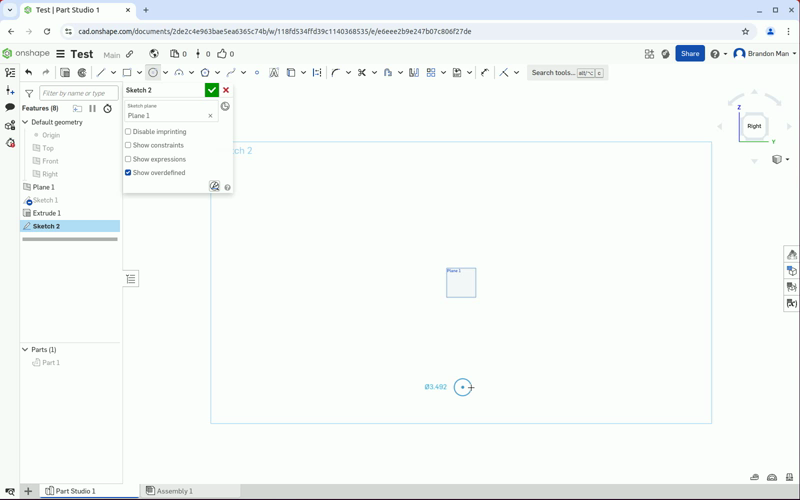
click(471, 387)
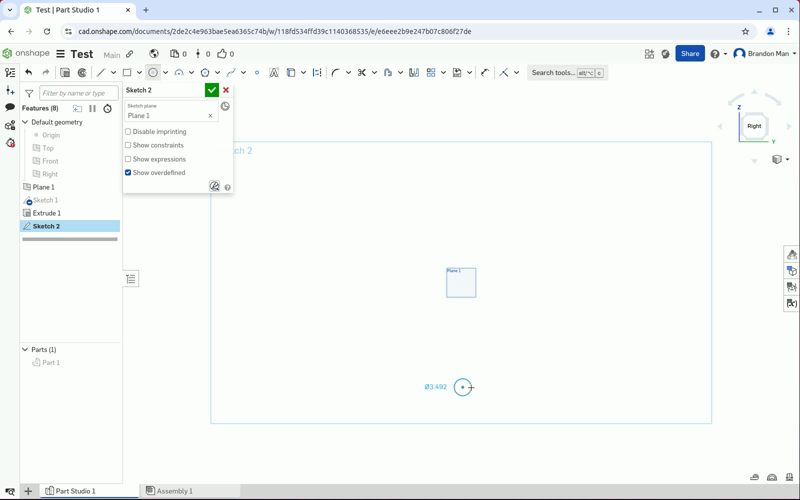
key(esc)
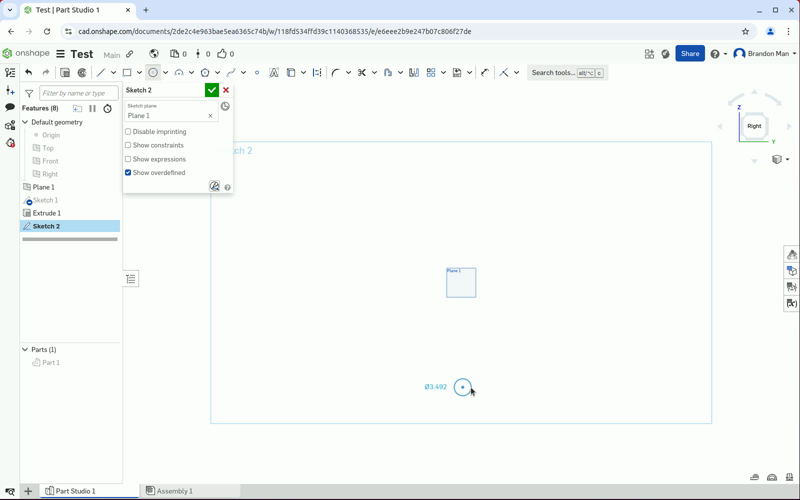
mouse_move(467, 390)
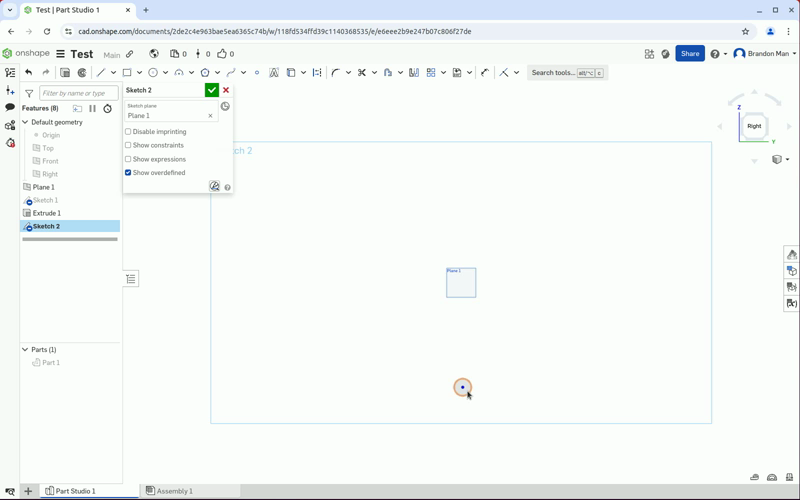
scroll(6)
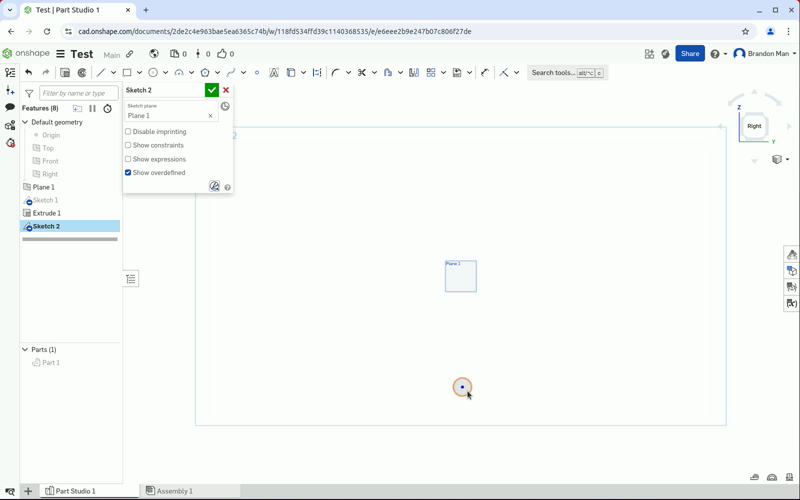
scroll(6)
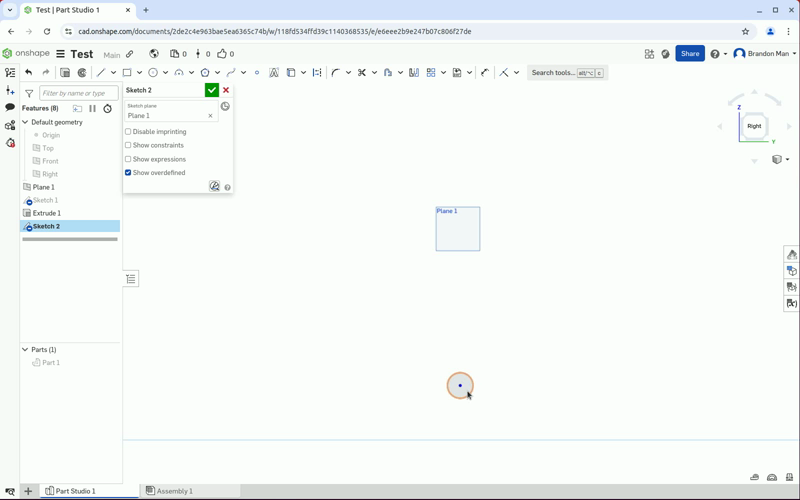
scroll(6)
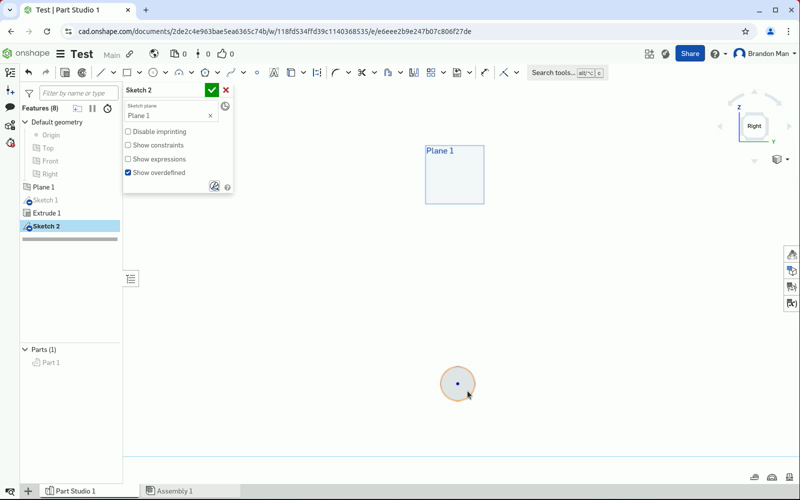
scroll(6)
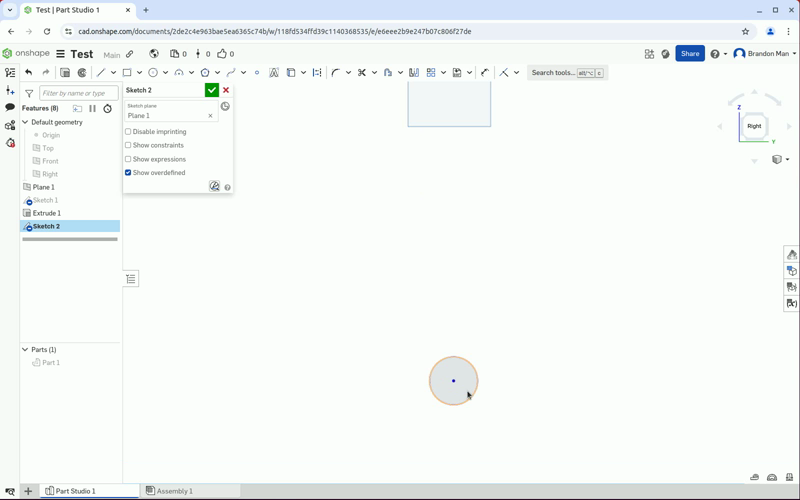
scroll(6)
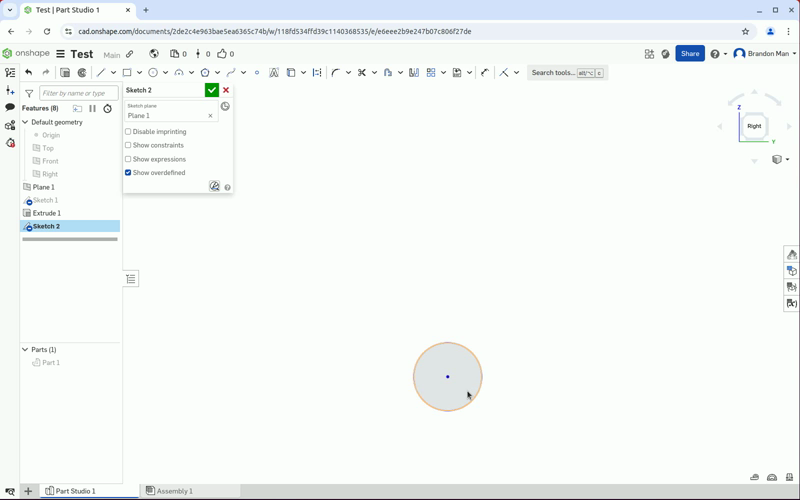
scroll(6)
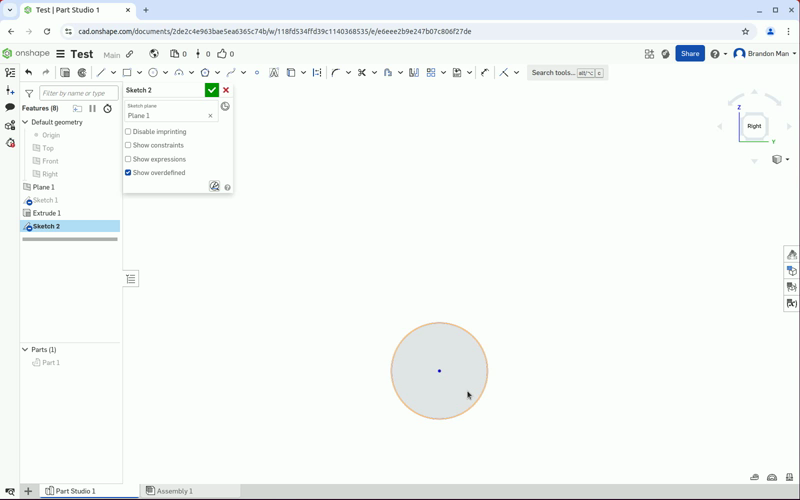
scroll(6)
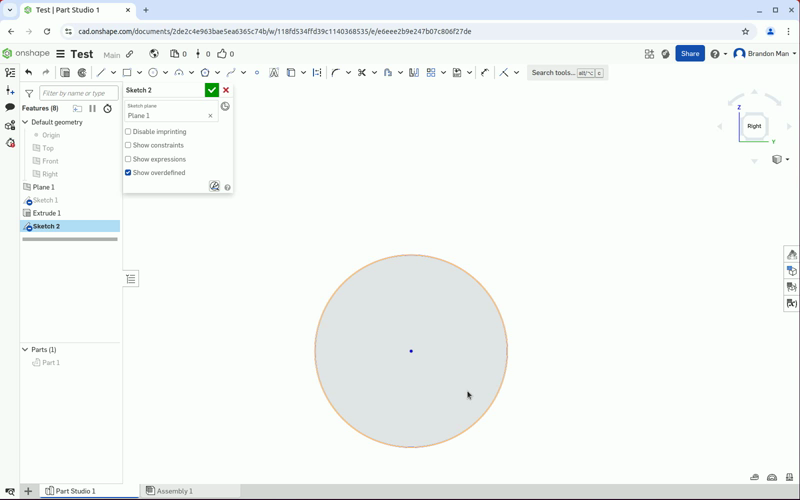
click(467, 390)
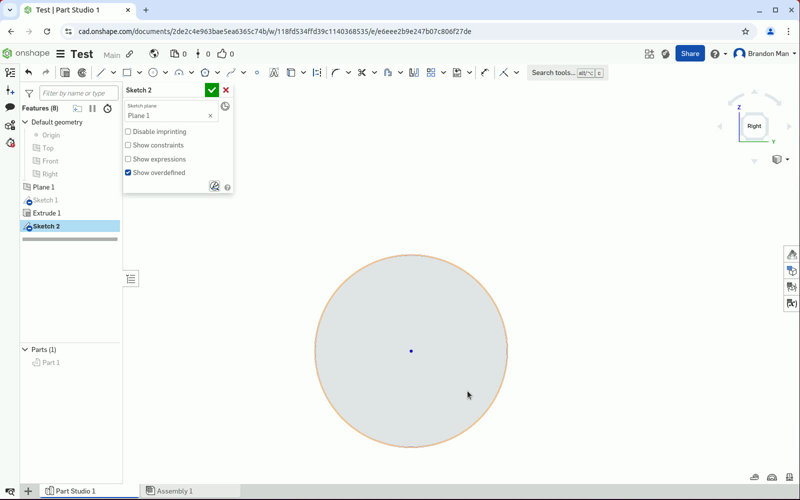
scroll(-6)
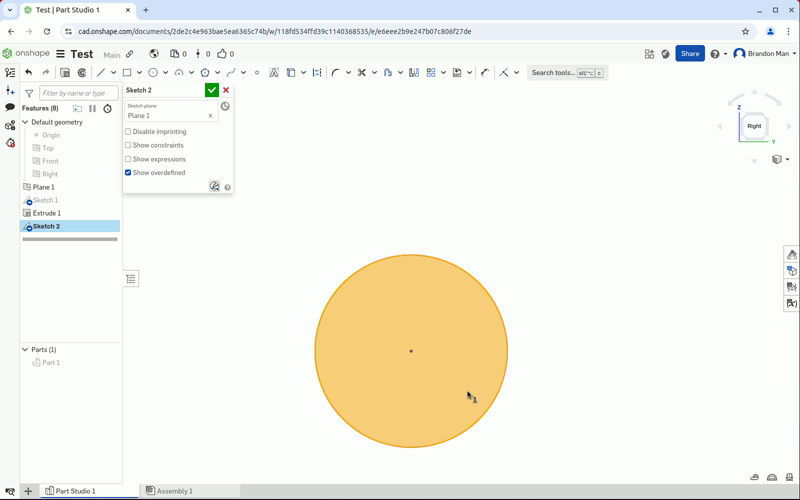
scroll(-6)
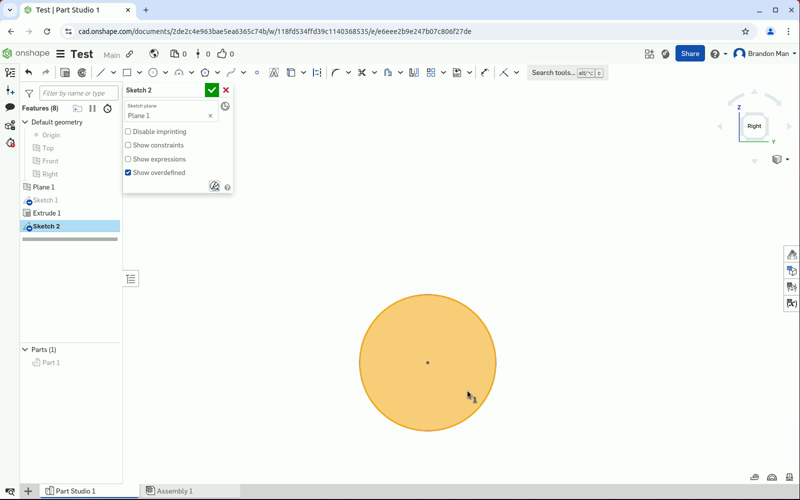
scroll(-6)
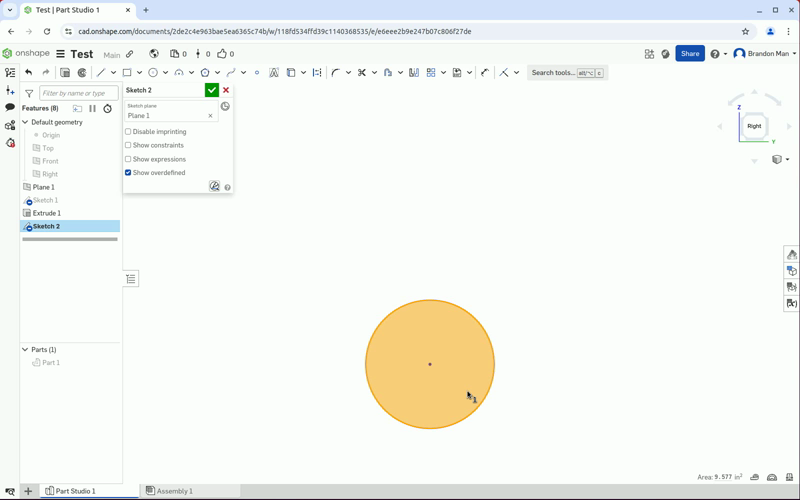
scroll(-6)
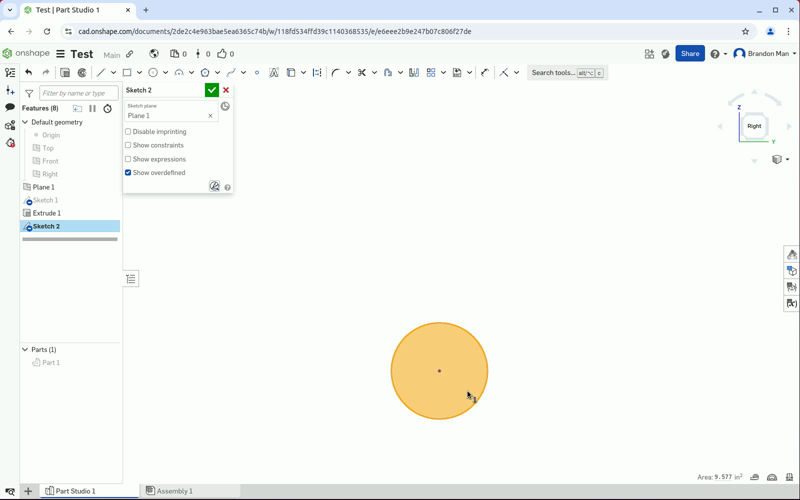
scroll(-6)
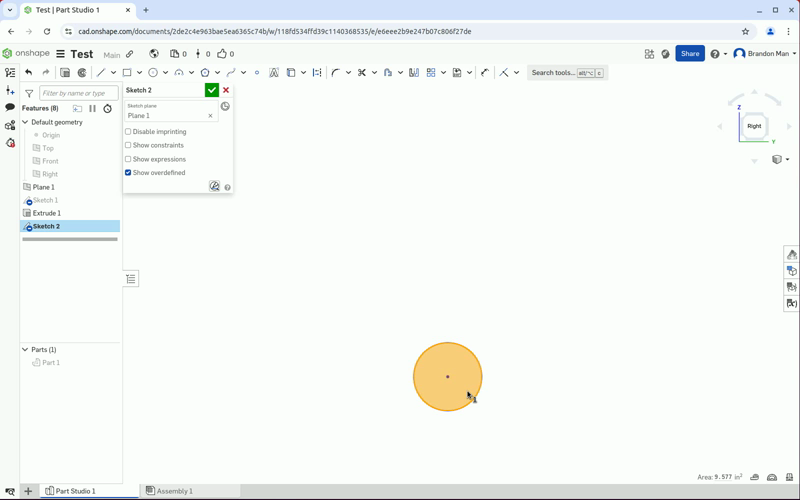
scroll(-6)
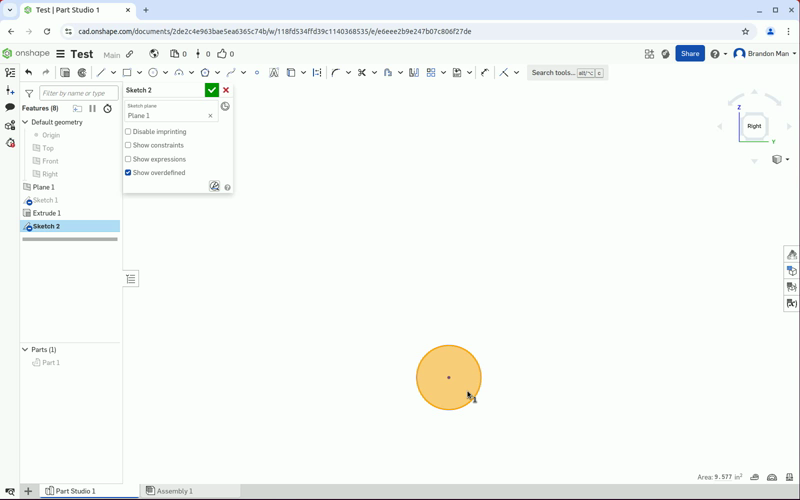
scroll(-6)
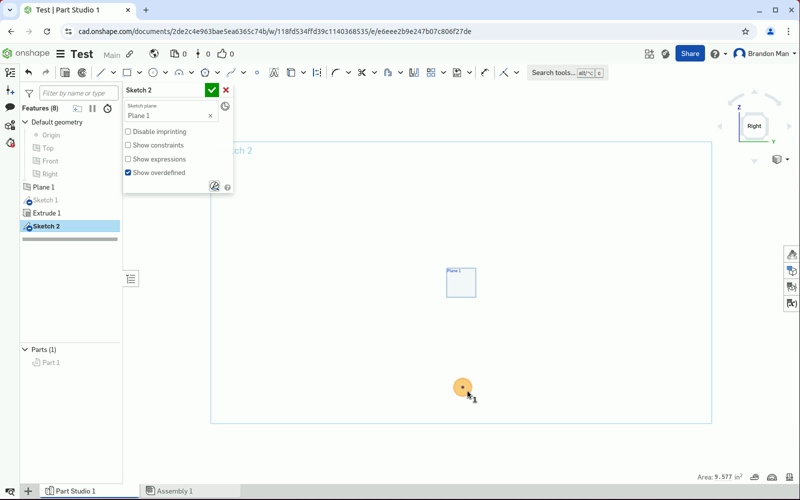
mouse_move(73, 352)
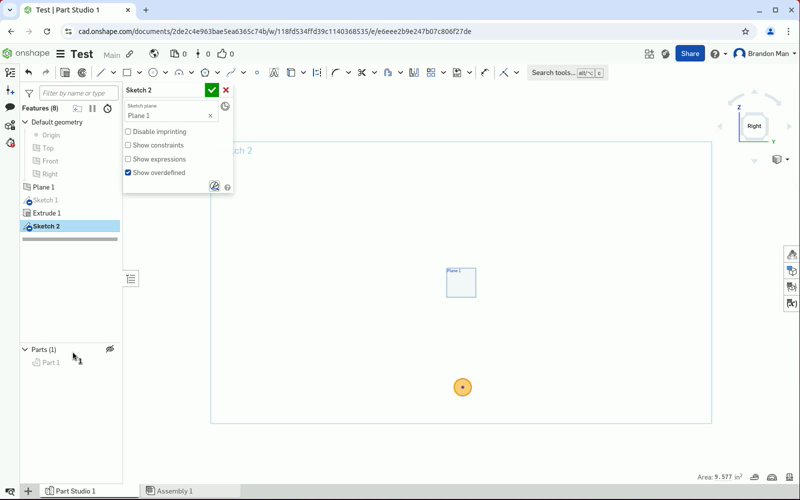
key(shift+y)
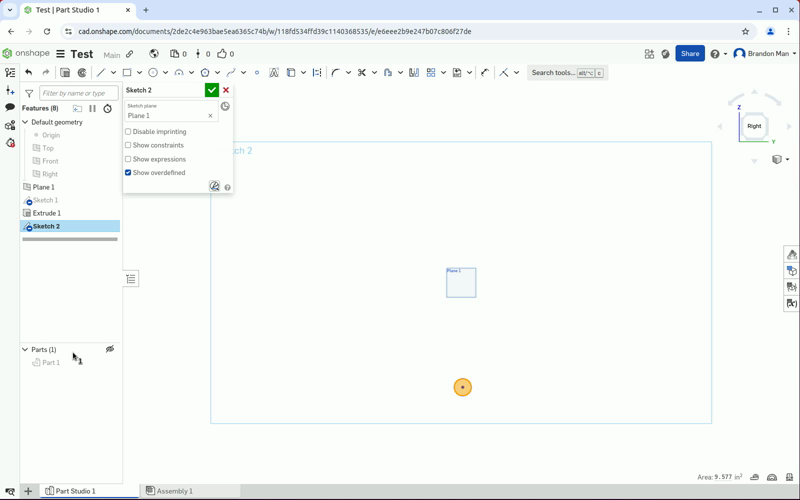
key(shift+e)
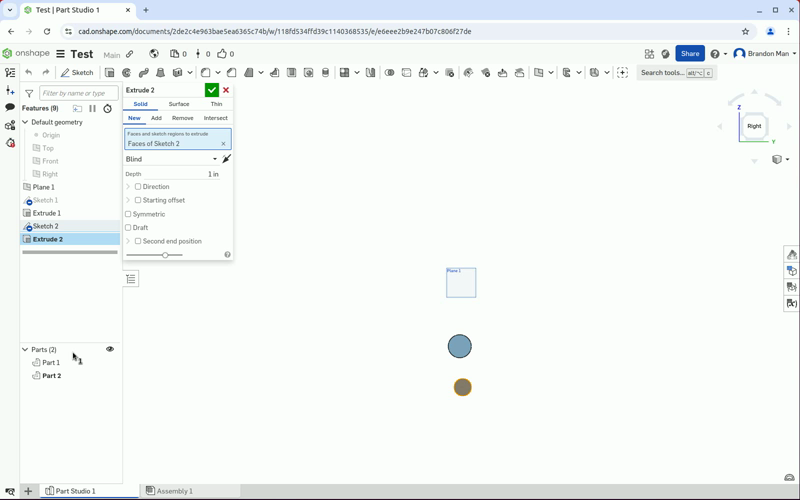
mouse_move(143, 106)
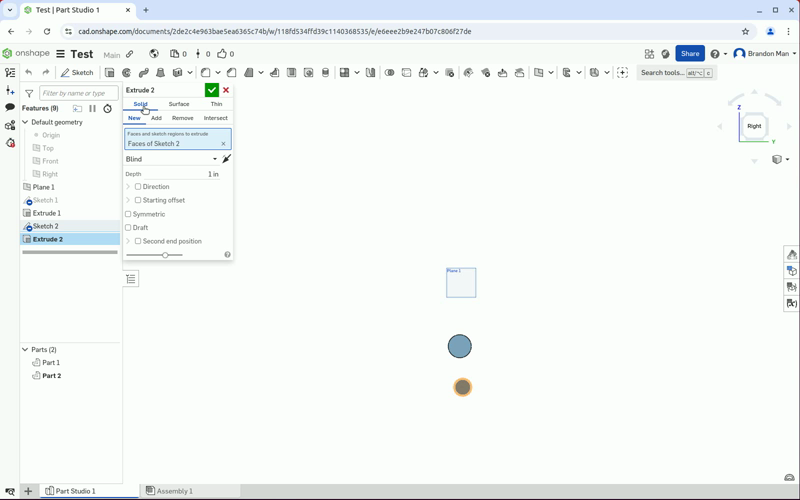
click(143, 106)
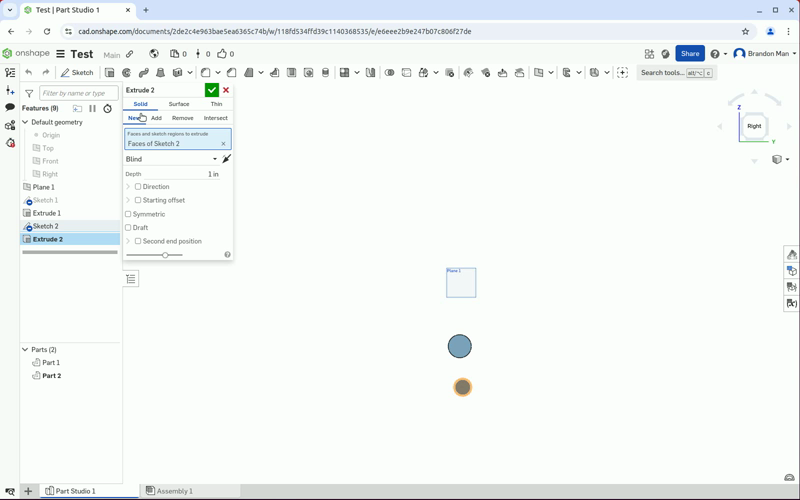
mouse_move(137, 120)
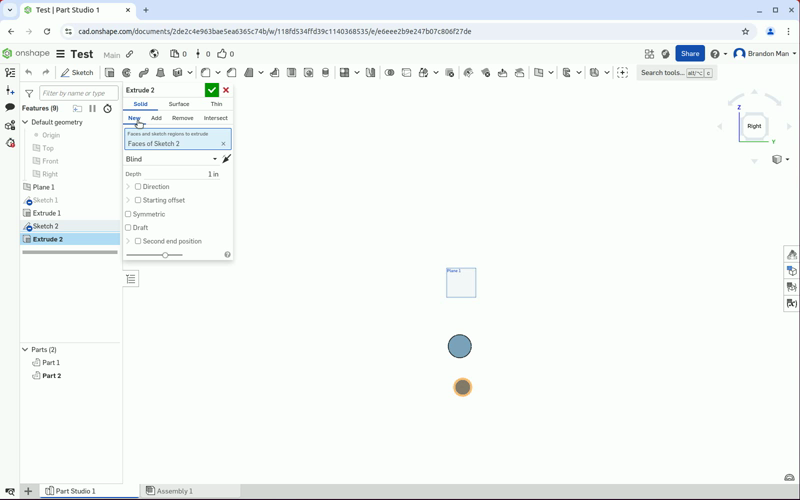
click(137, 120)
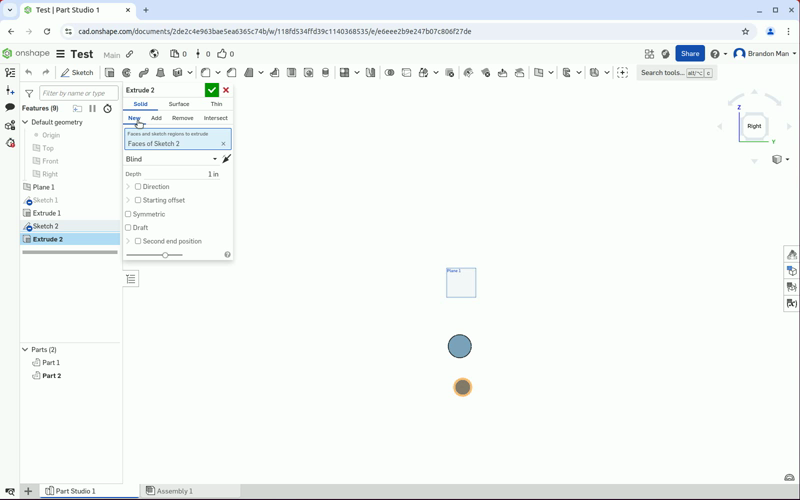
key(tab, 4)
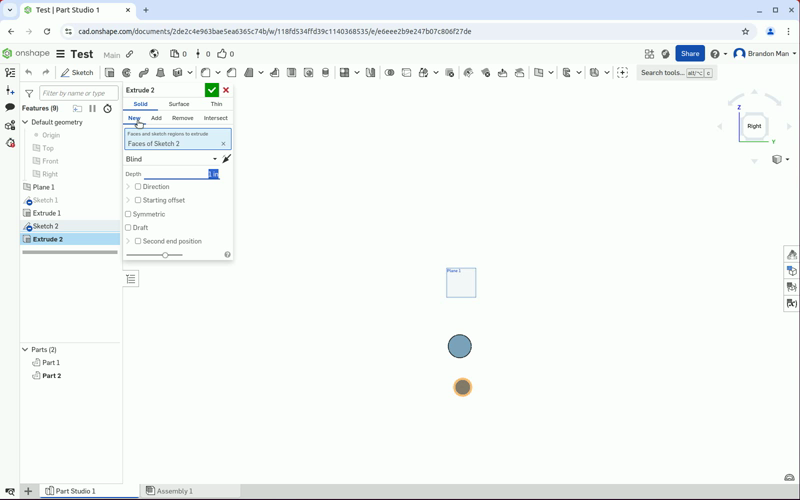
text(2.166)
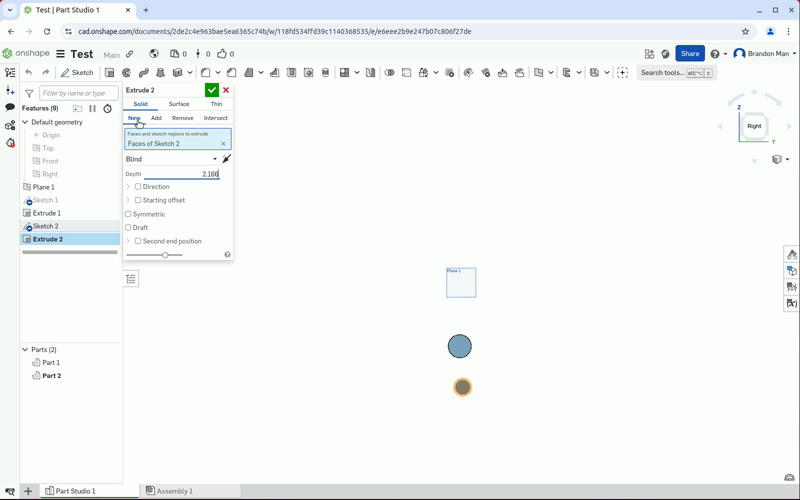
key(enter)
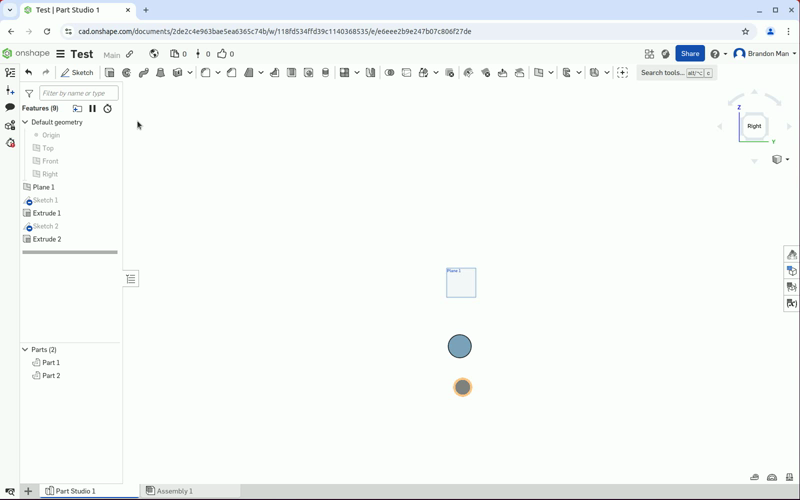
key(shift+h)
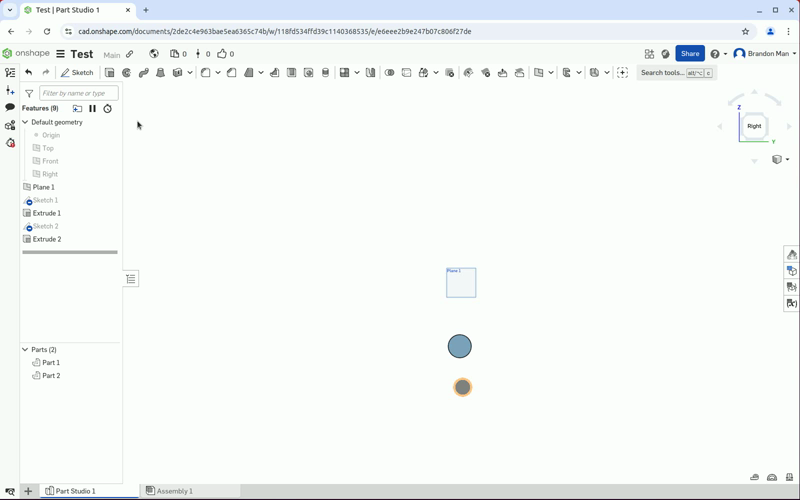
key(shift+h)
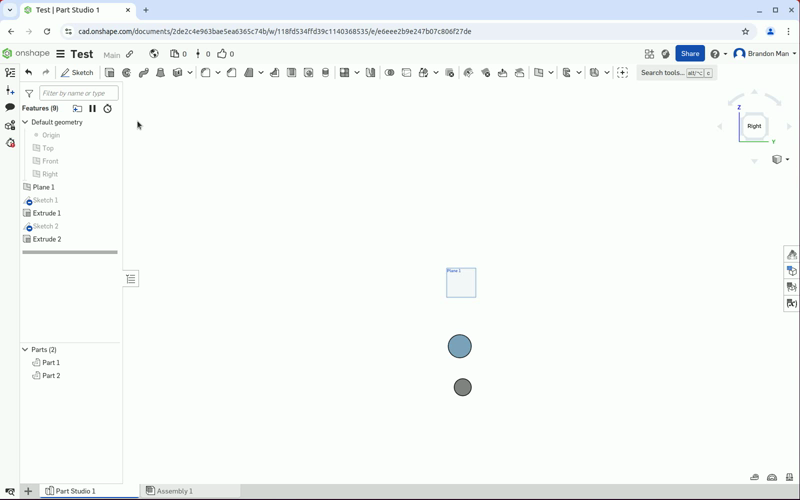
mouse_move(73, 189)
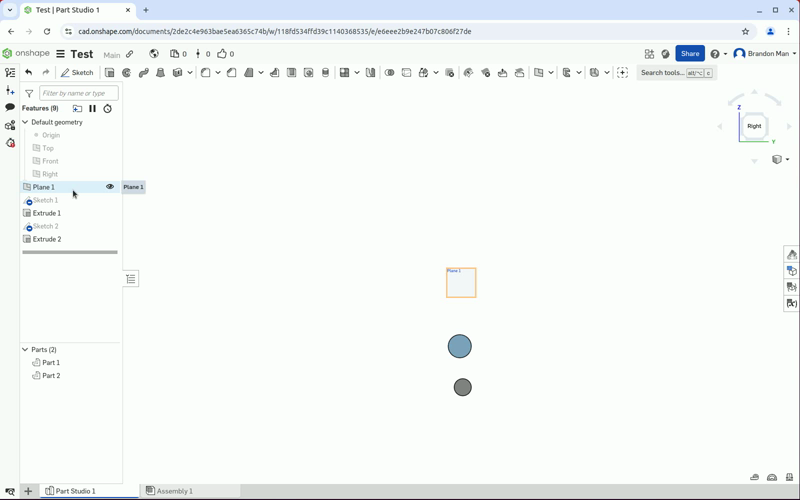
click(73, 189)
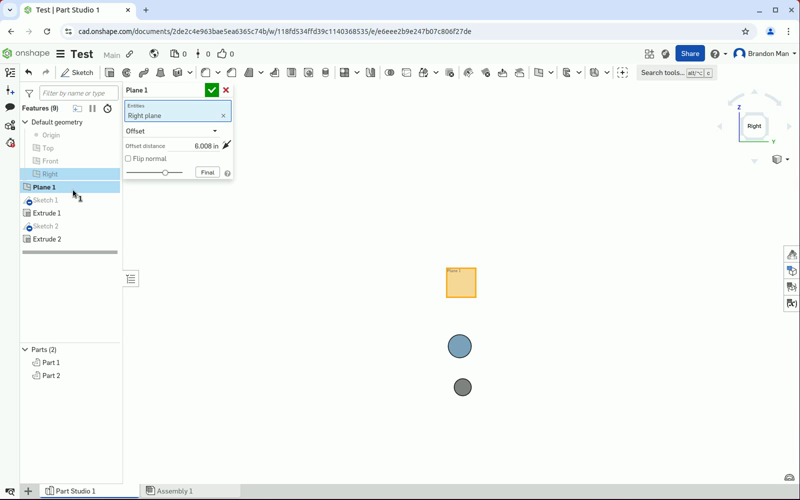
mouse_move(229, 92)
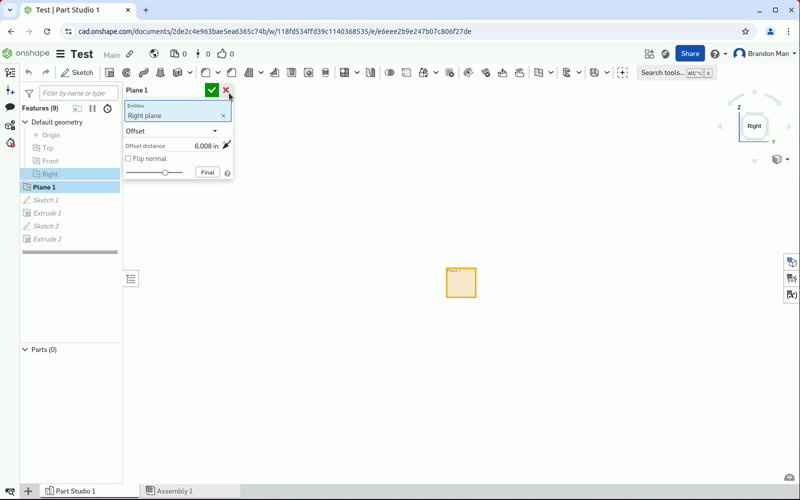
click(229, 92)
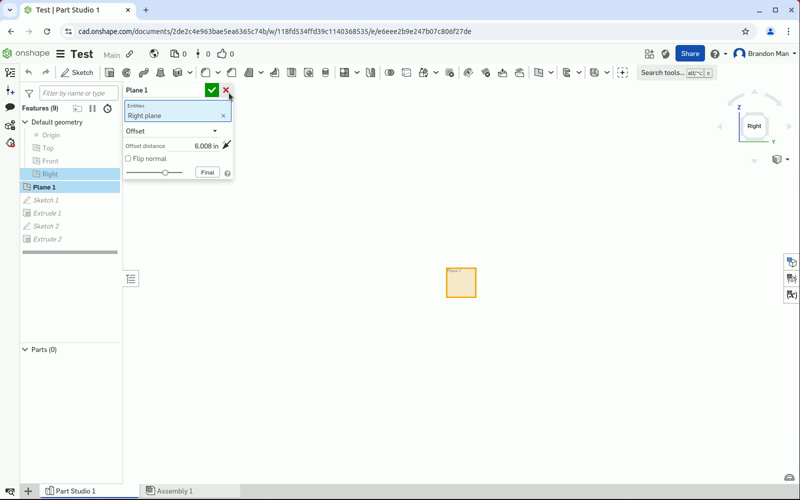
key(shift+s)
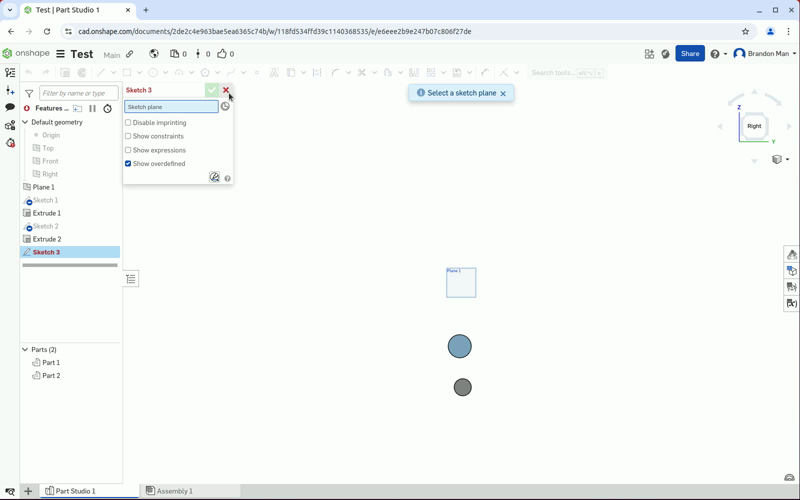
mouse_move(73, 189)
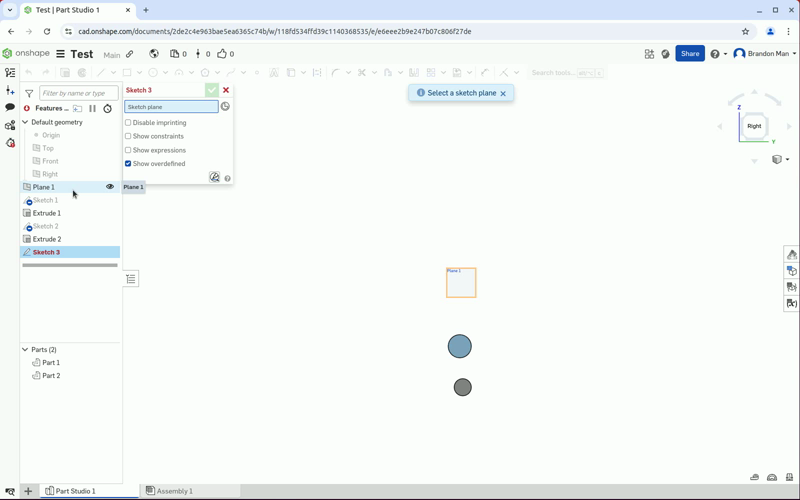
click(73, 189)
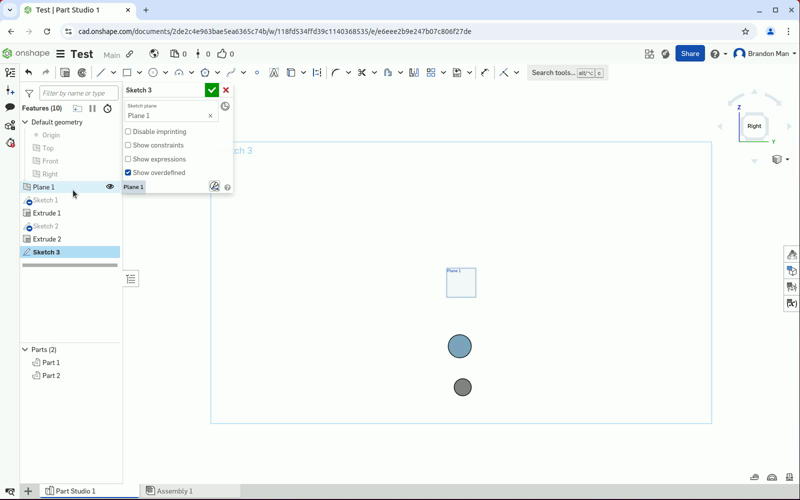
mouse_move(73, 352)
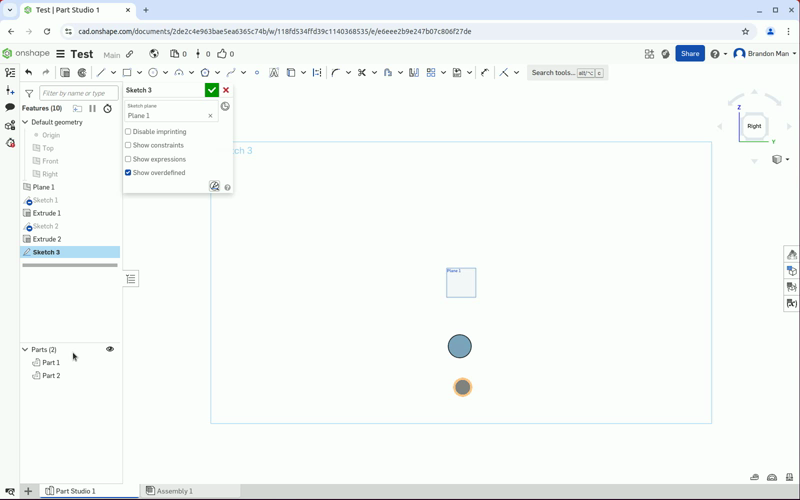
key(y)
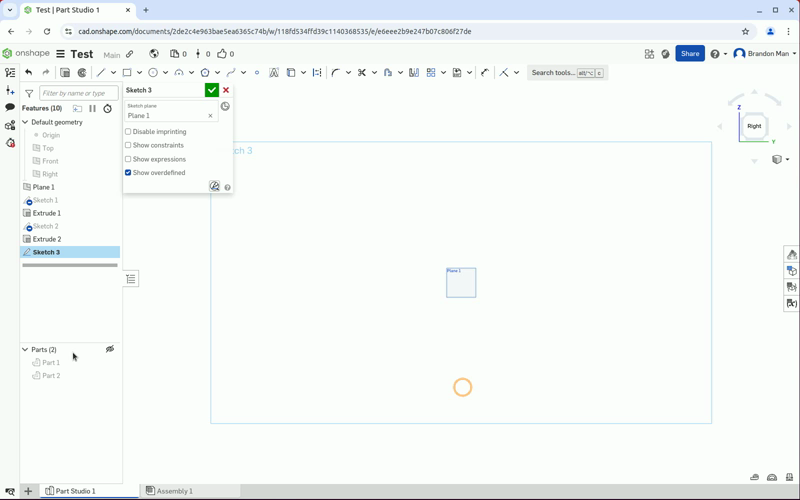
key(l)
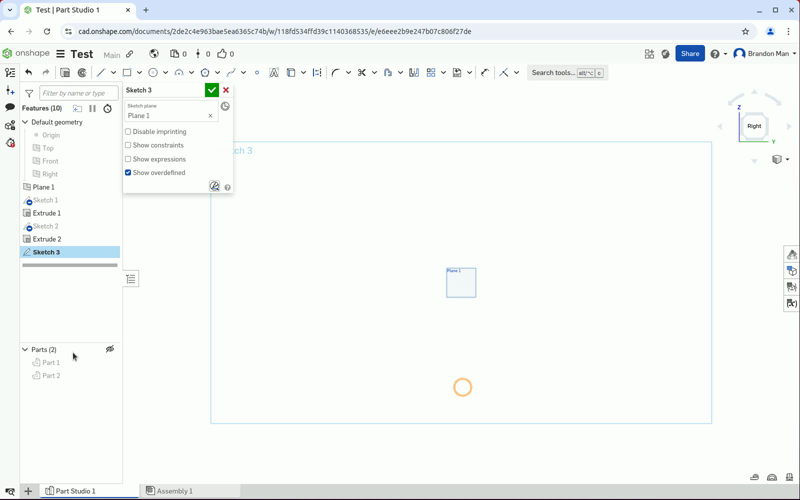
key_down(shift)
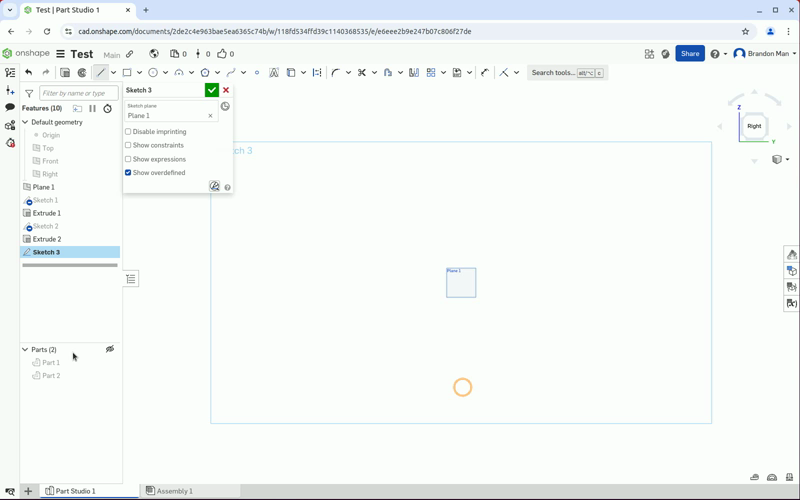
mouse_move(447, 347)
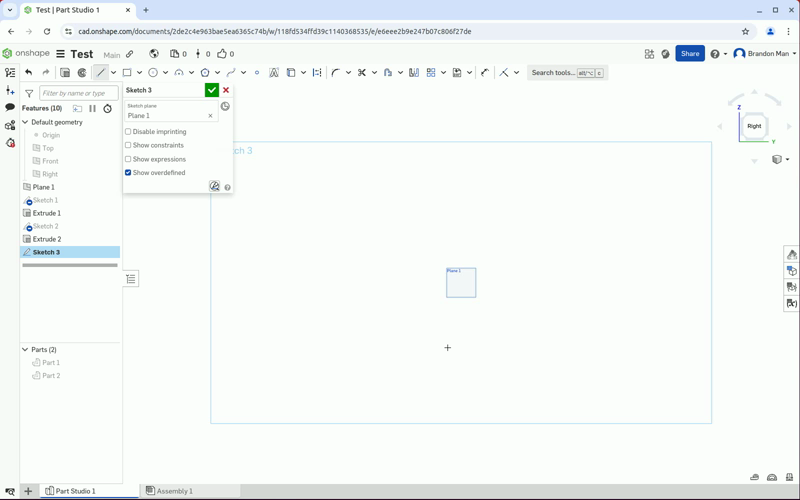
click(447, 347)
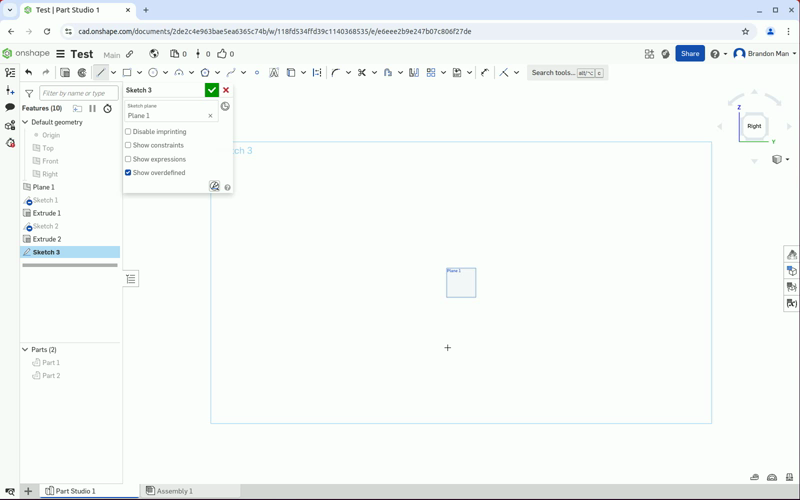
key_up(shift)
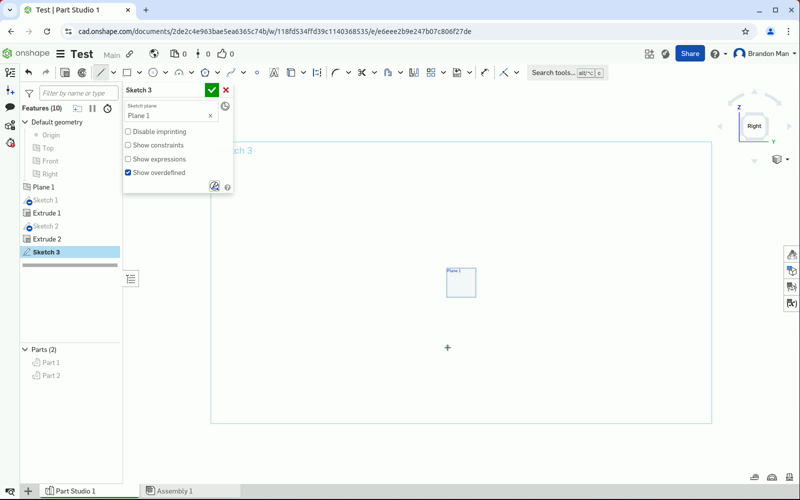
key_down(shift)
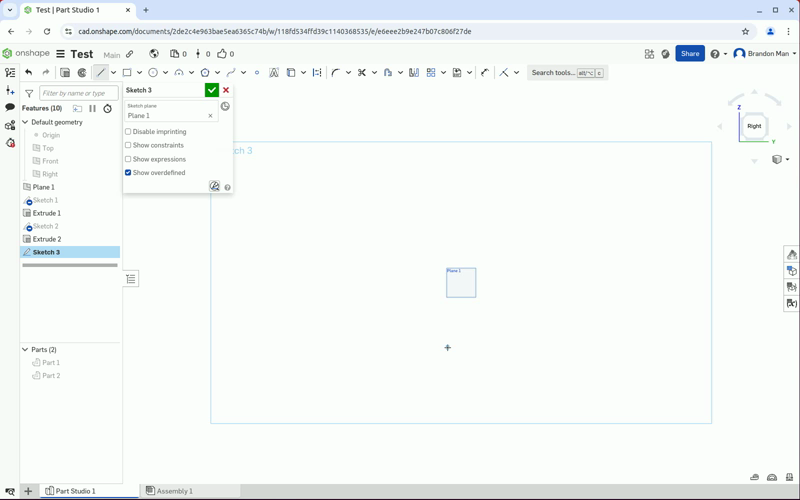
mouse_move(477, 347)
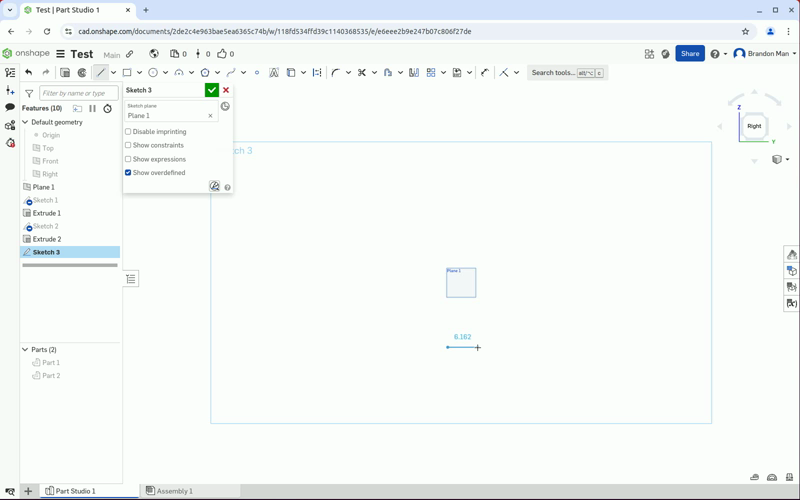
mouse_move(453, 389)
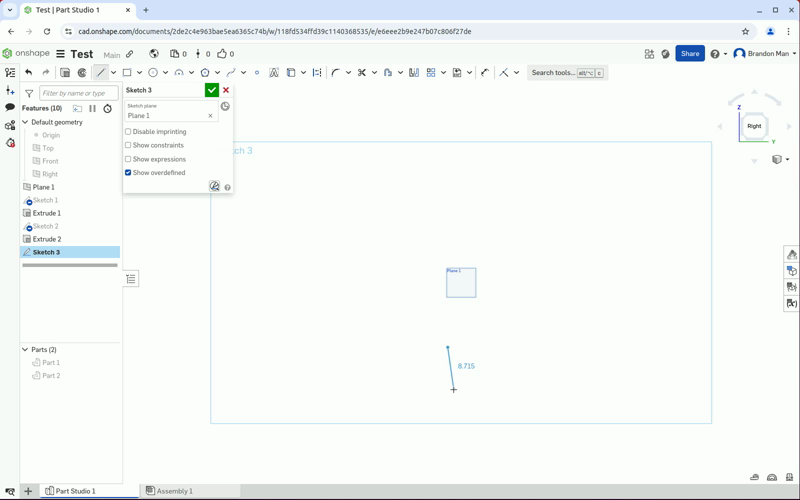
click(453, 389)
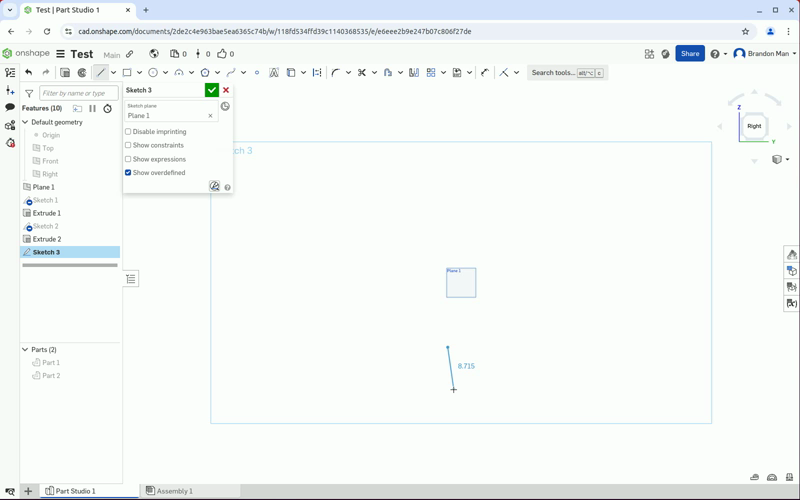
key_up(shift)
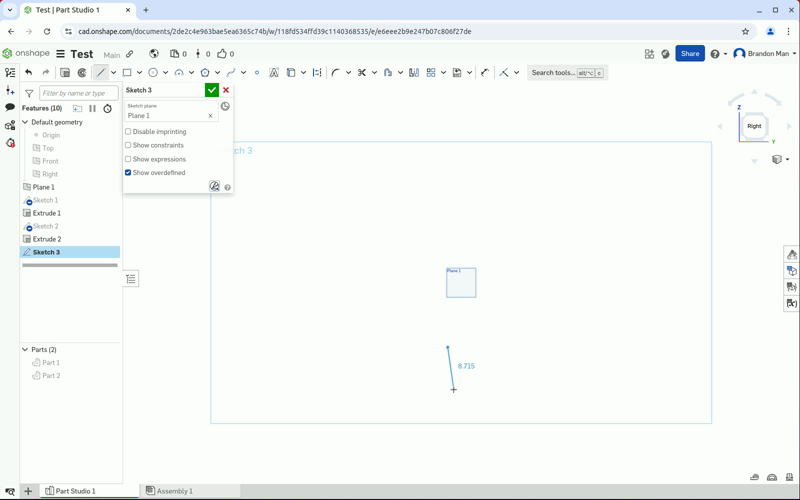
key(esc)
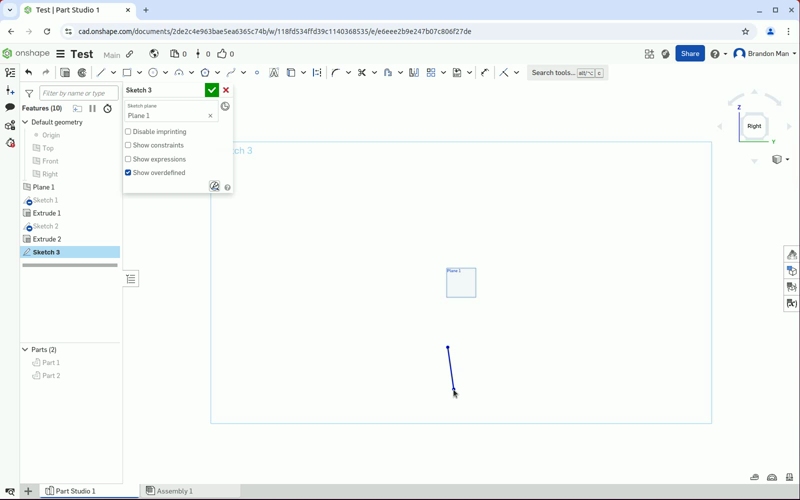
key(a)
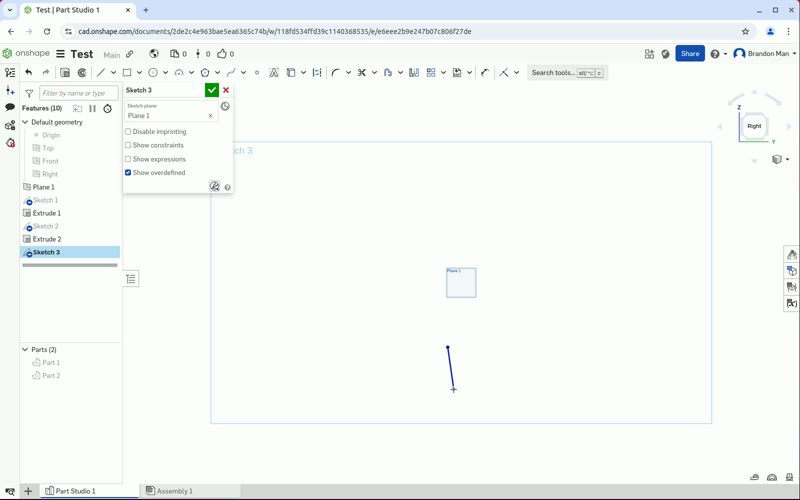
mouse_move(453, 389)
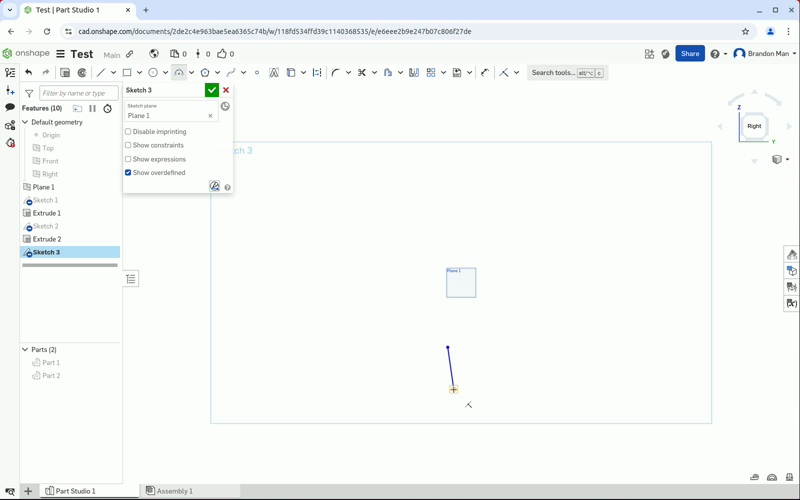
click(453, 389)
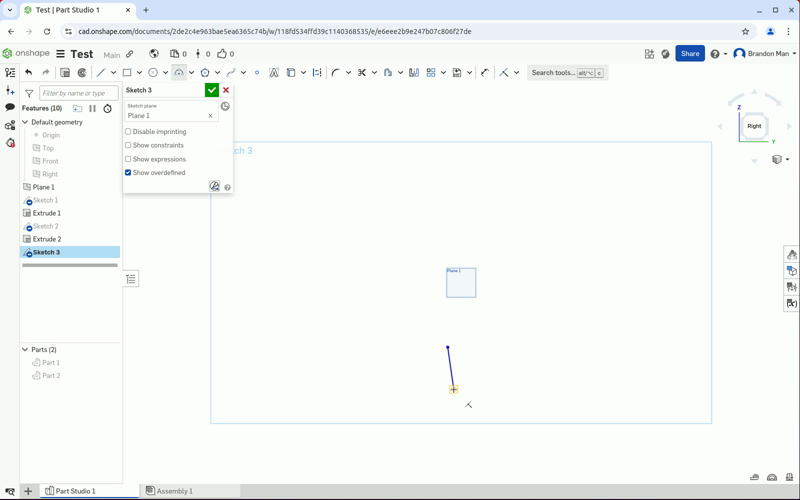
key_down(shift)
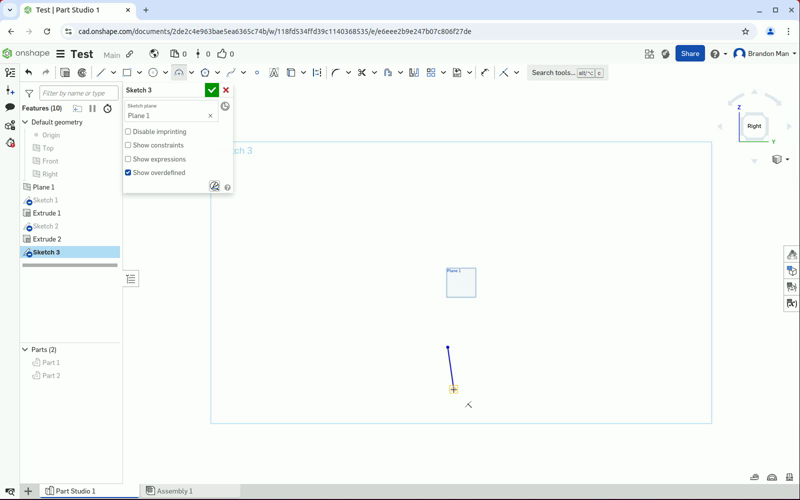
mouse_move(470, 387)
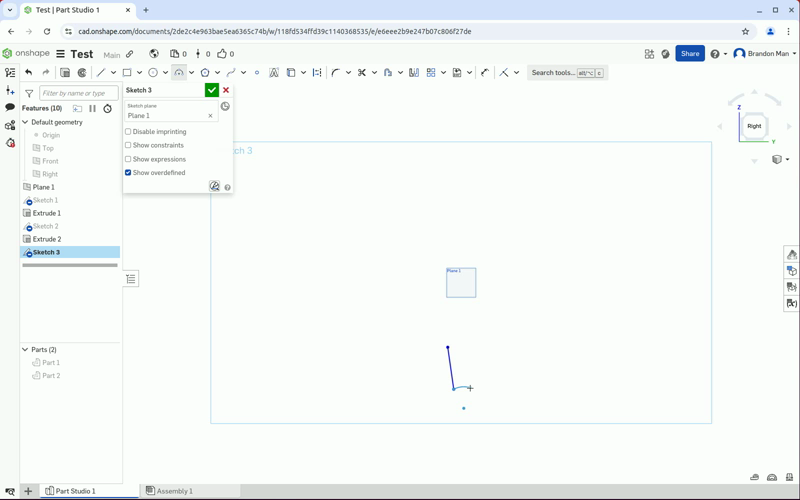
click(470, 387)
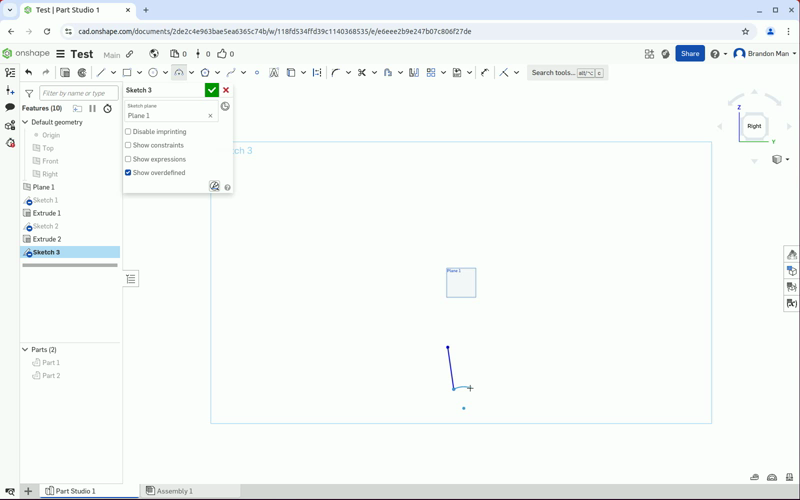
mouse_move(461, 379)
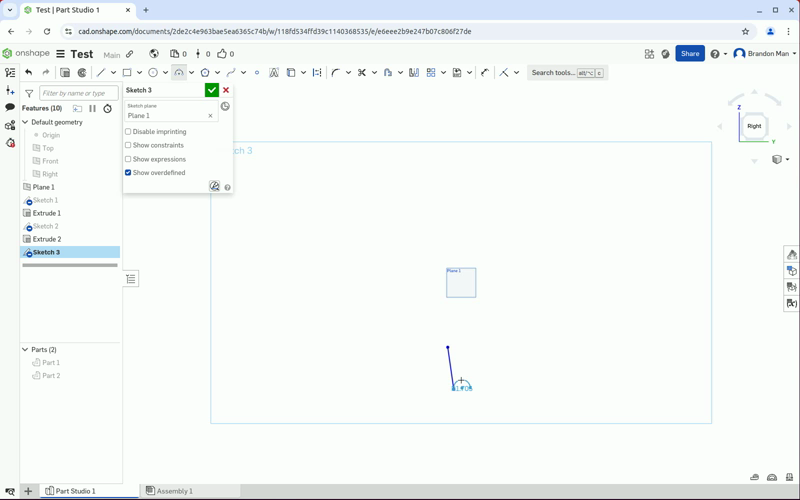
click(461, 379)
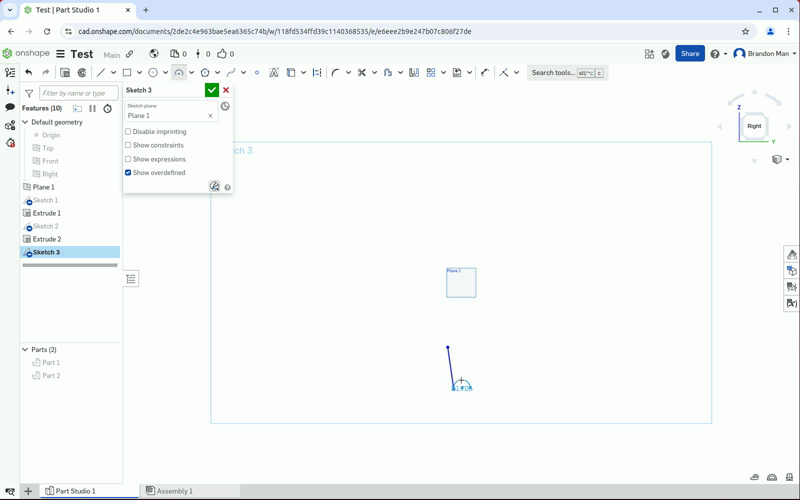
key_up(shift)
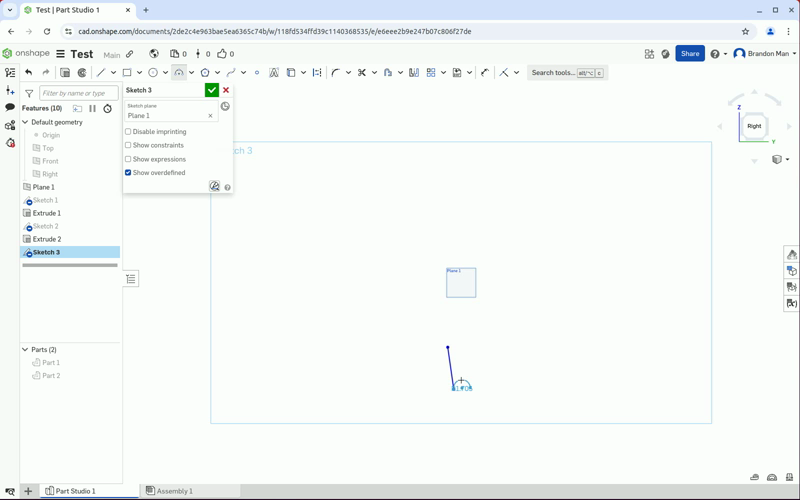
key(esc)
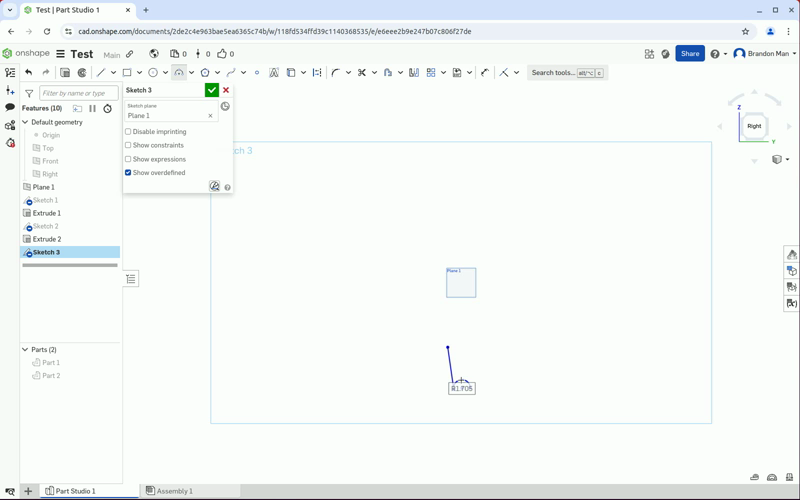
key(l)
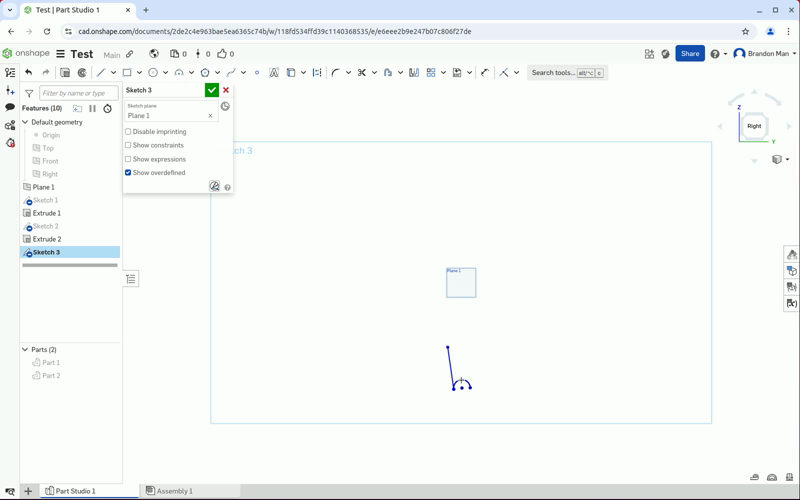
mouse_move(470, 387)
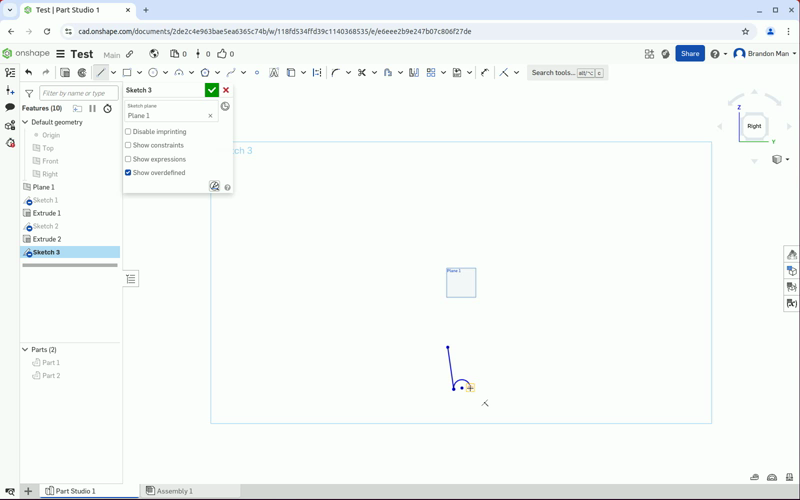
click(470, 387)
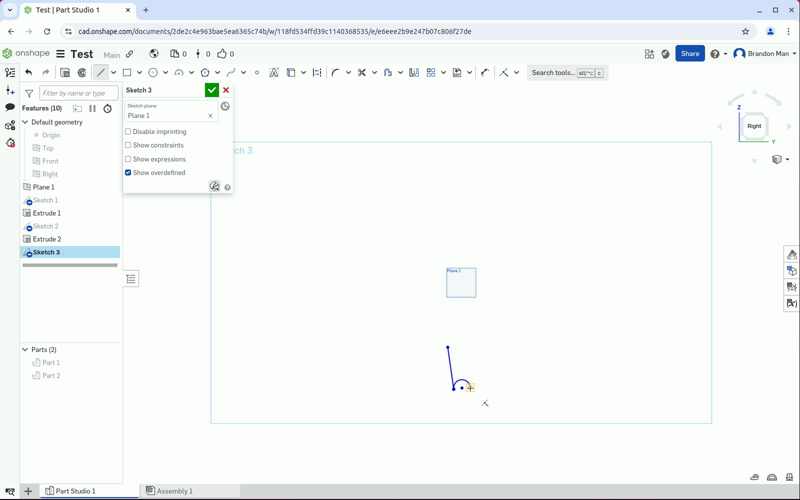
key_down(shift)
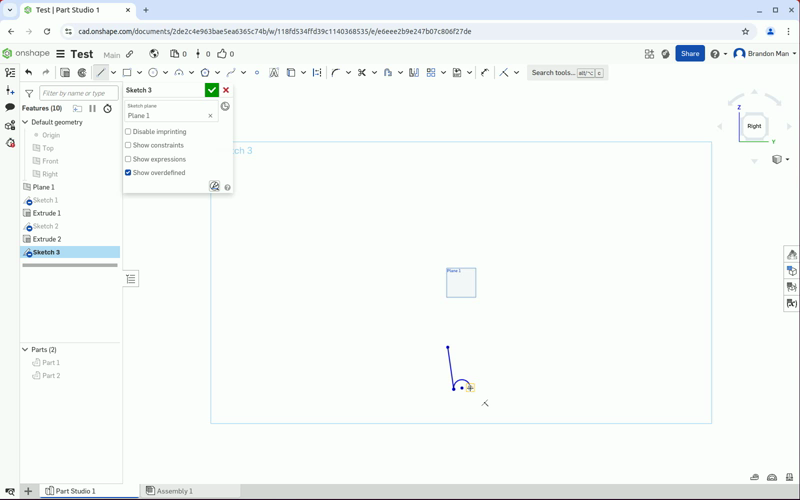
mouse_move(500, 387)
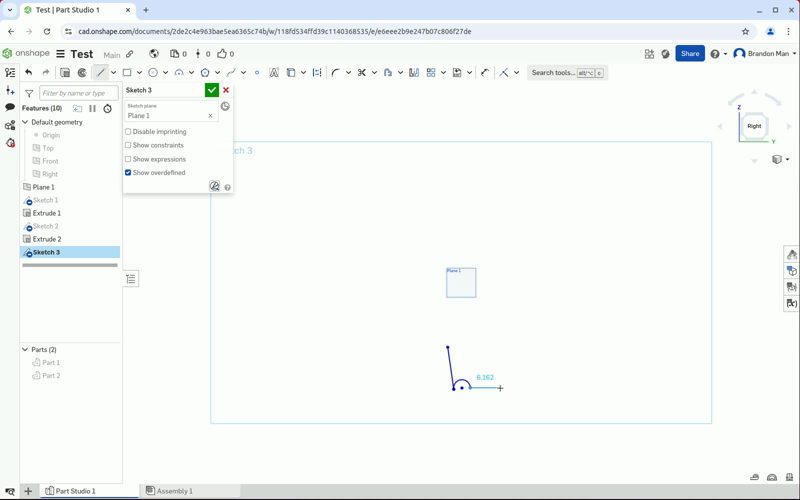
mouse_move(470, 346)
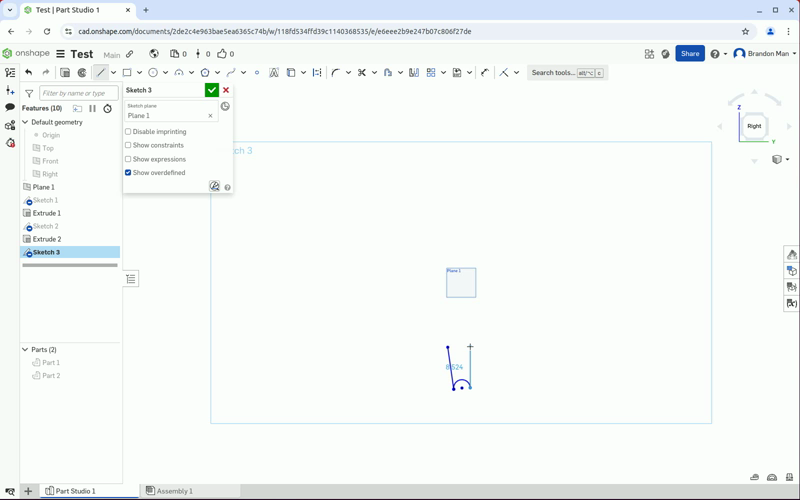
click(470, 346)
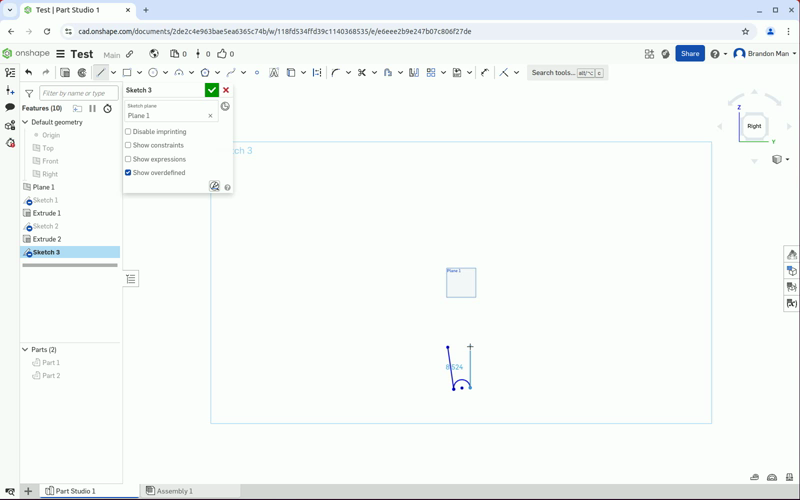
key_up(shift)
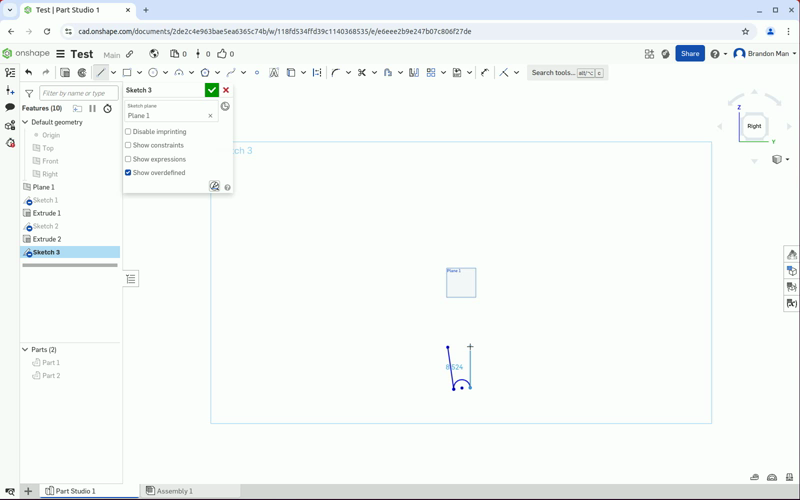
key(esc)
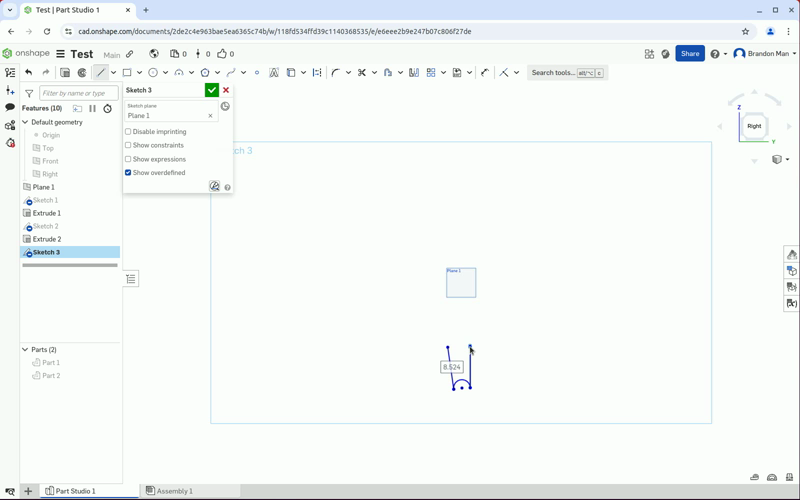
key(a)
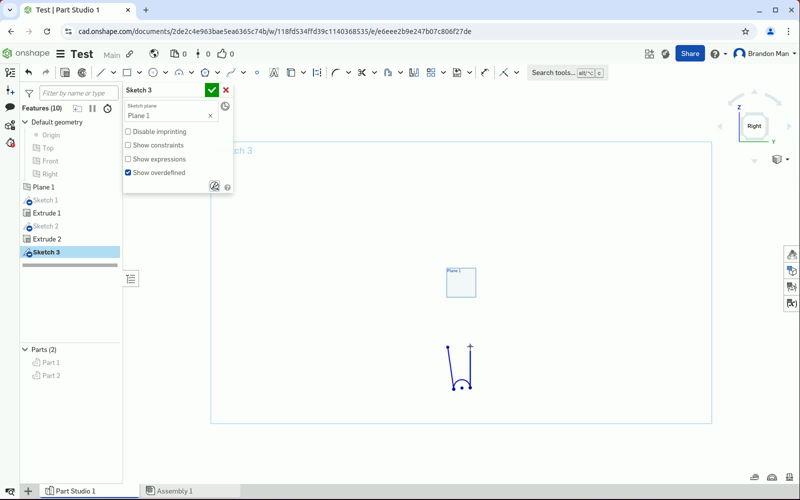
mouse_move(470, 346)
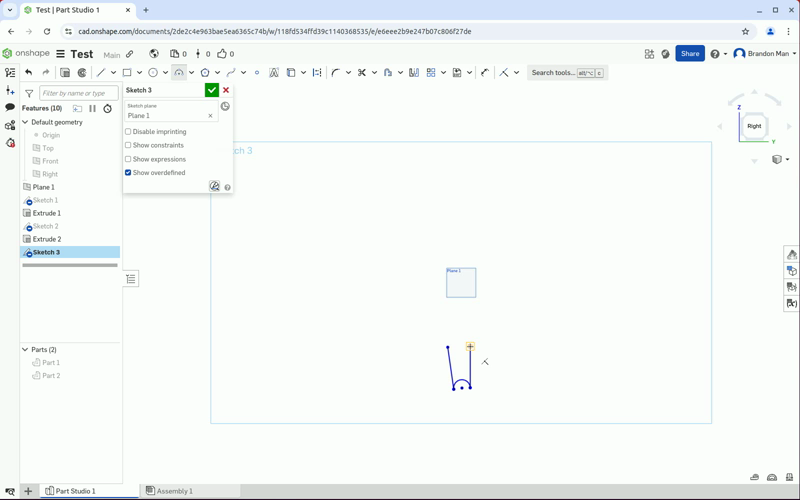
click(470, 346)
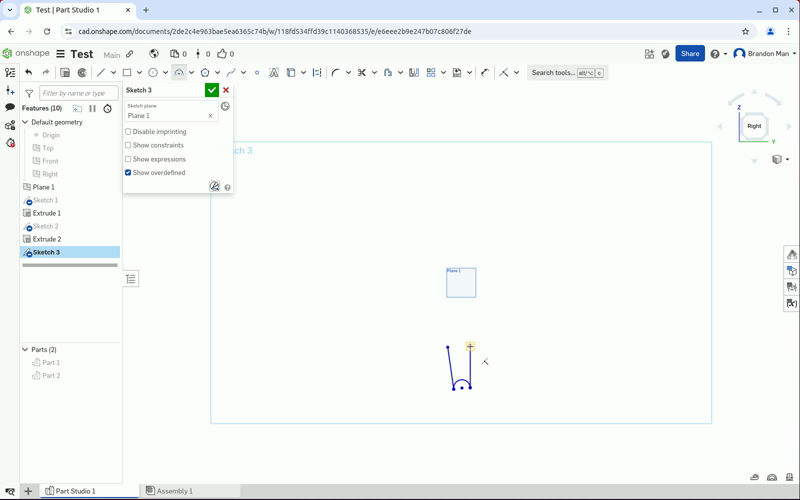
mouse_move(447, 347)
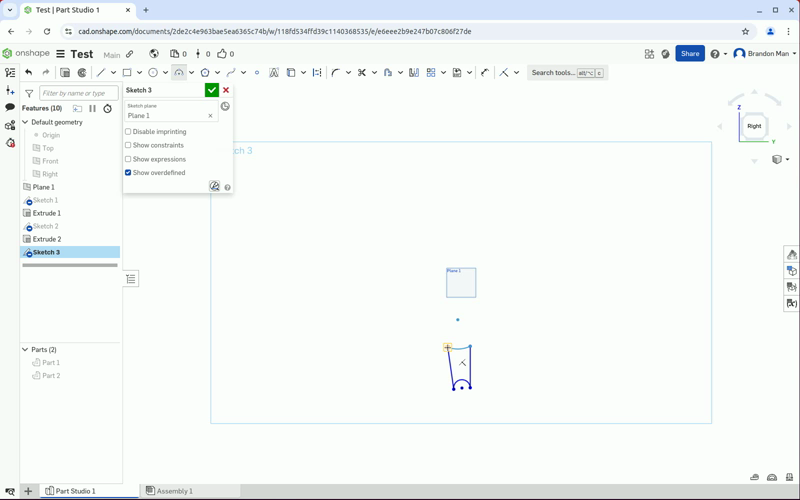
click(447, 347)
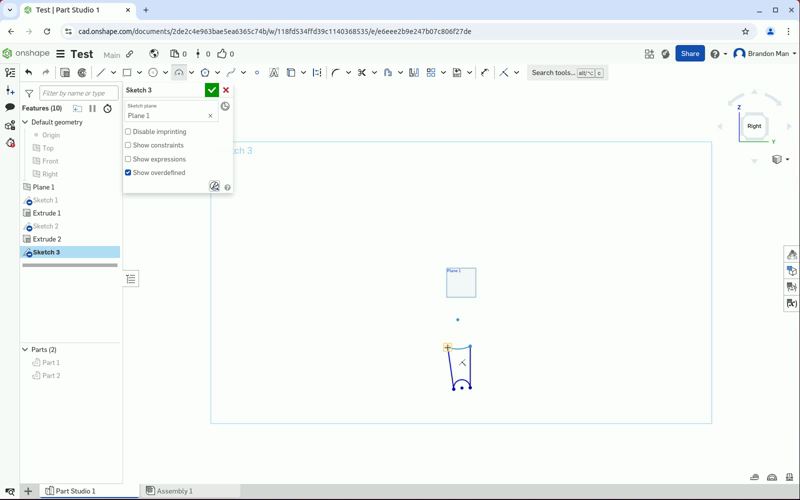
key_down(shift)
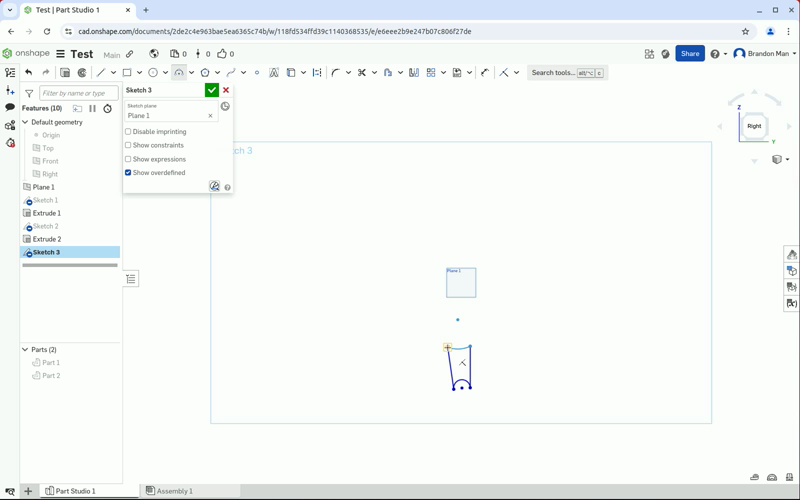
mouse_move(459, 357)
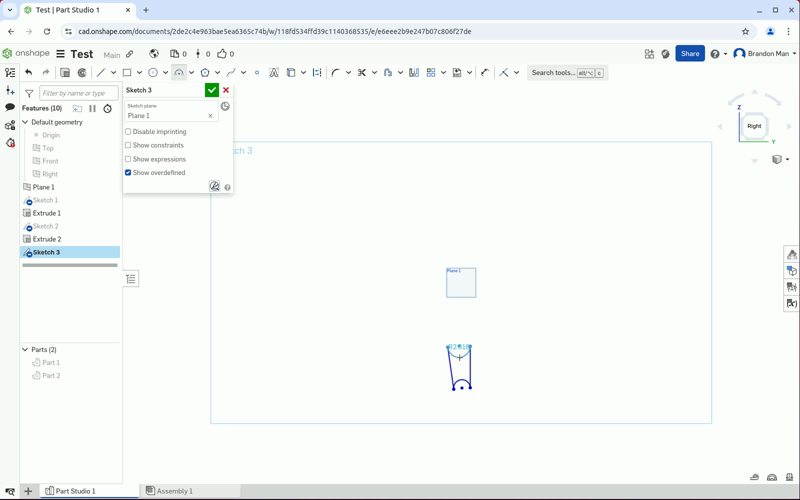
click(459, 357)
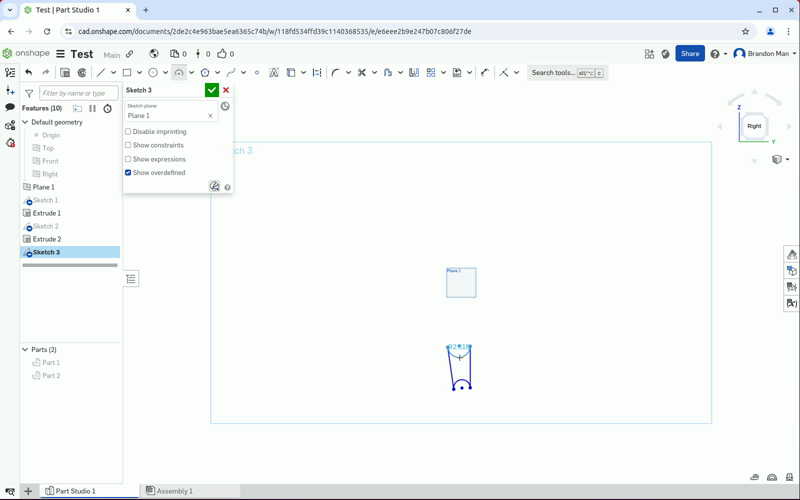
key_up(shift)
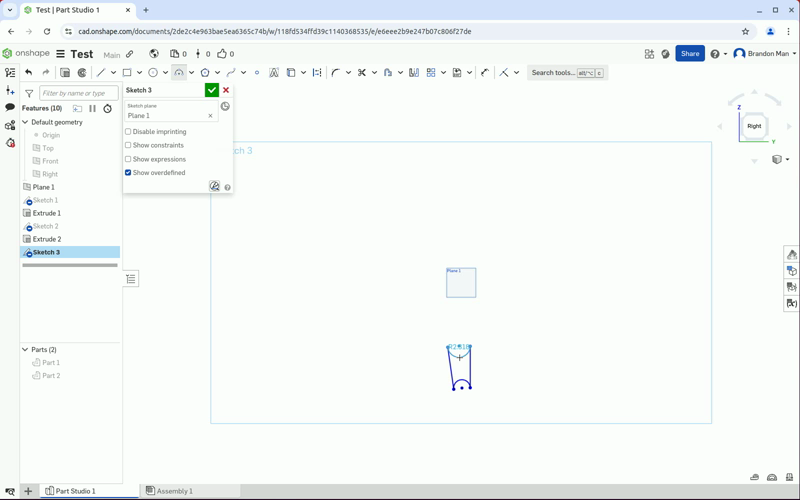
key(esc)
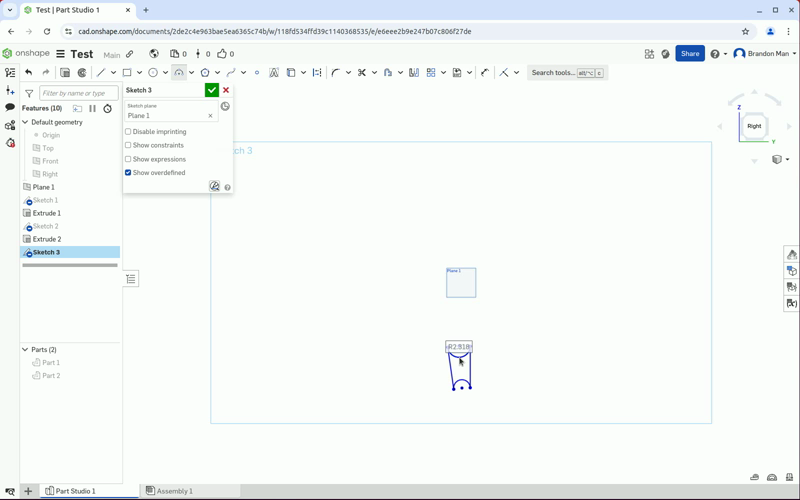
mouse_move(455, 361)
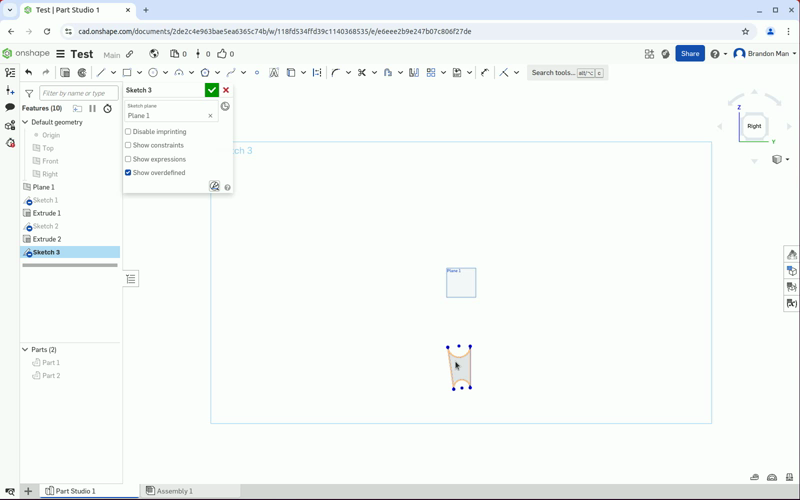
scroll(6)
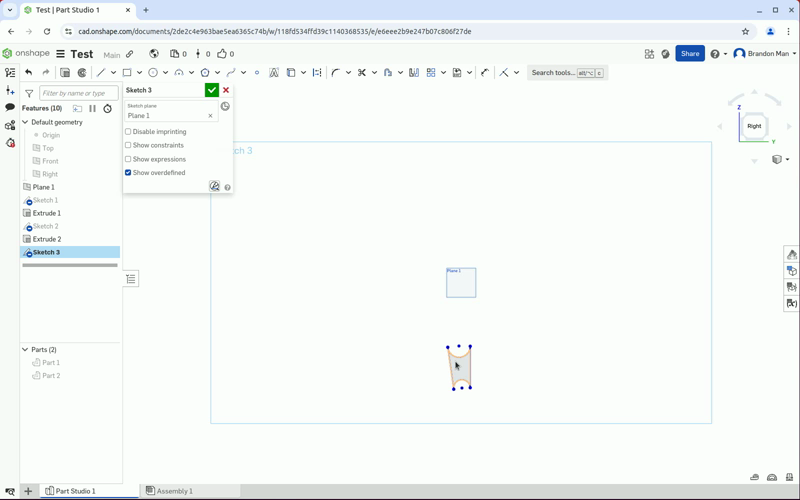
scroll(6)
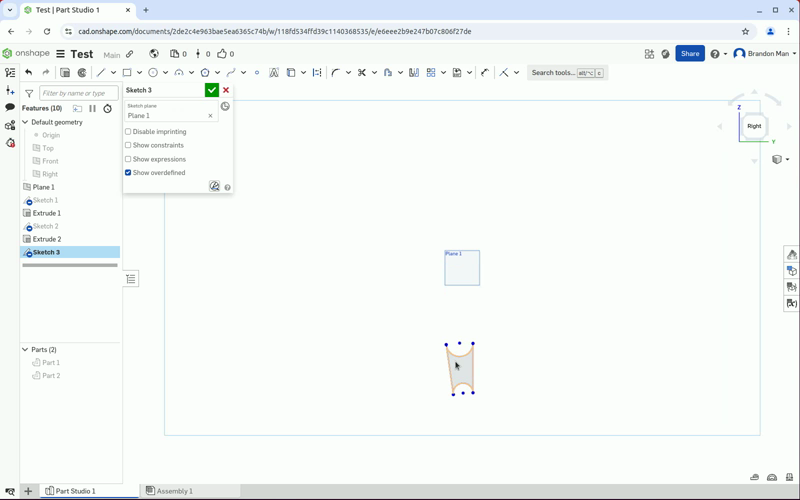
scroll(6)
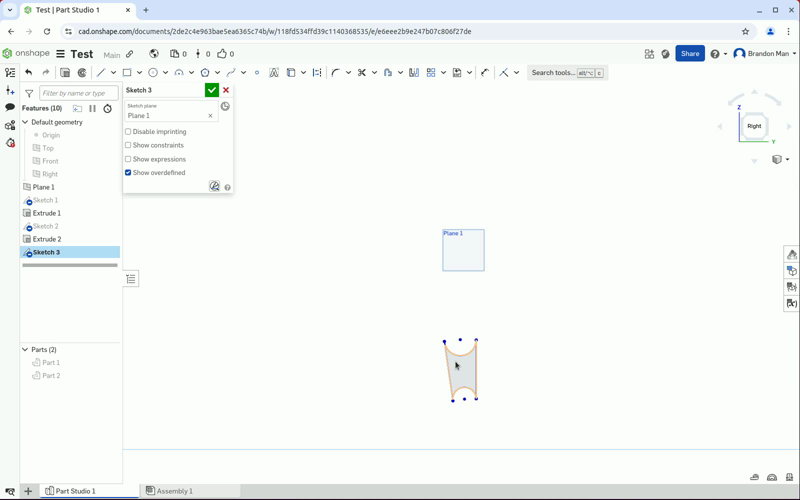
scroll(6)
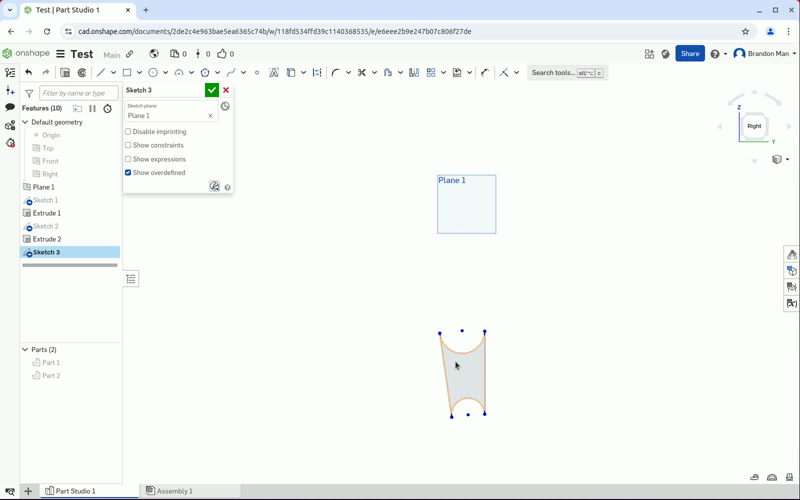
scroll(6)
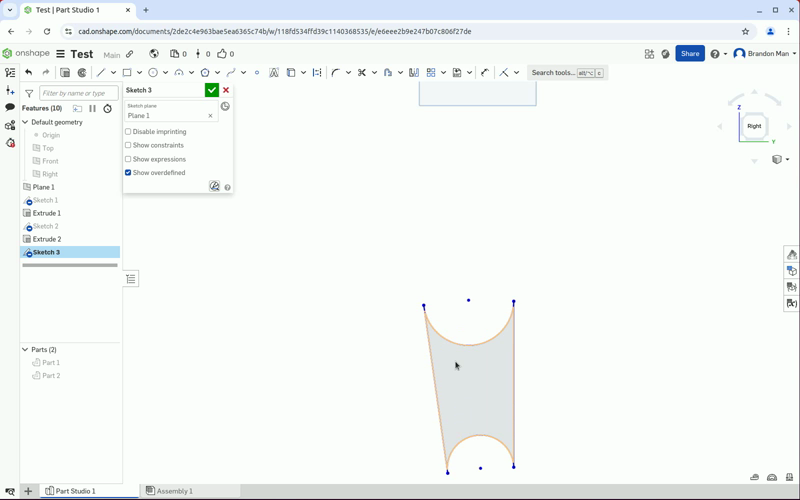
scroll(6)
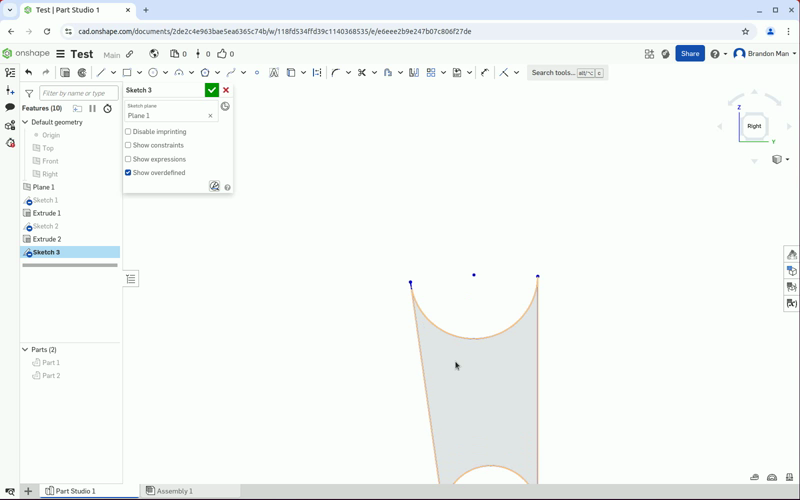
scroll(6)
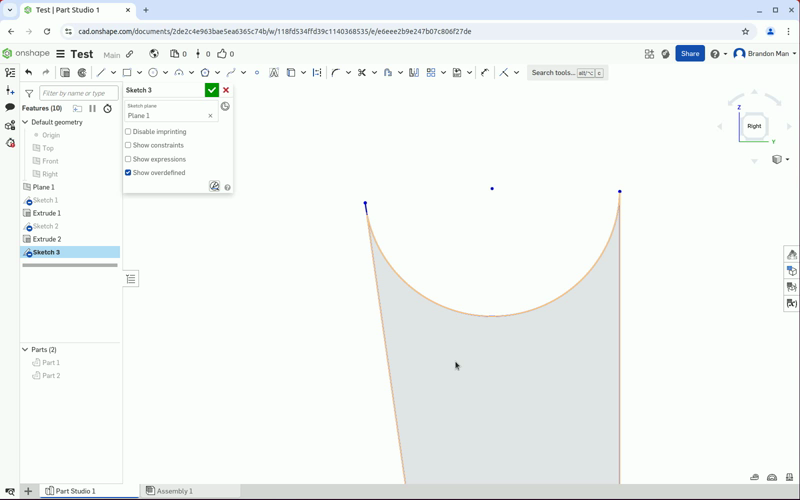
click(455, 361)
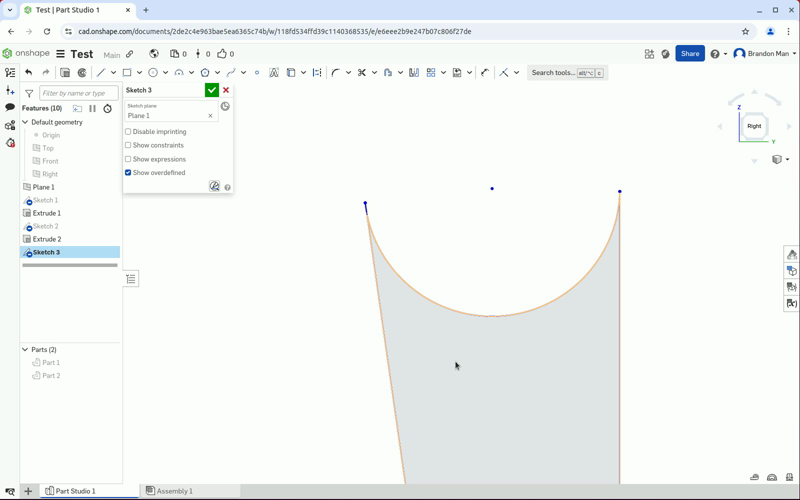
scroll(-6)
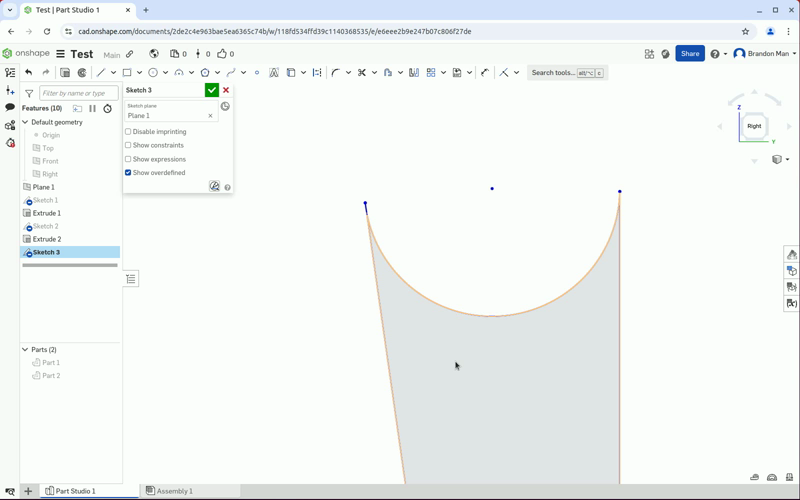
scroll(-6)
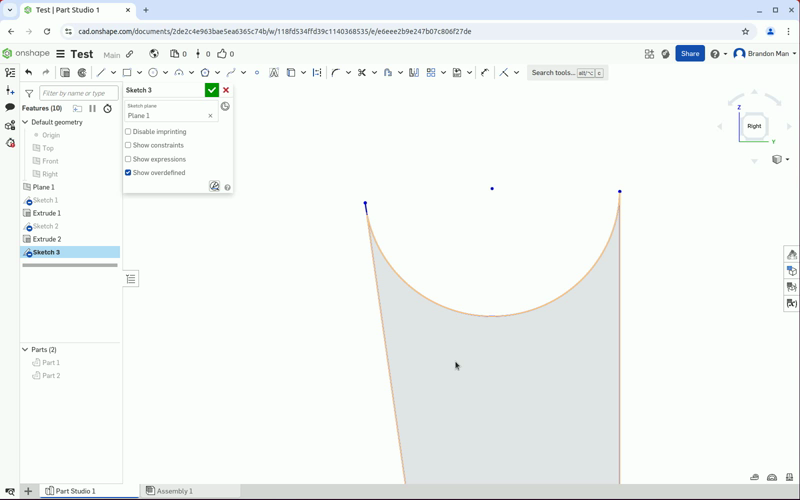
scroll(-6)
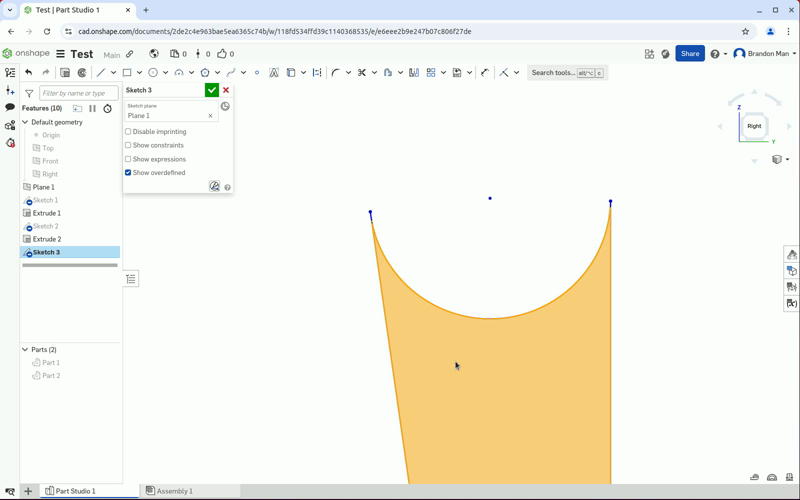
scroll(-6)
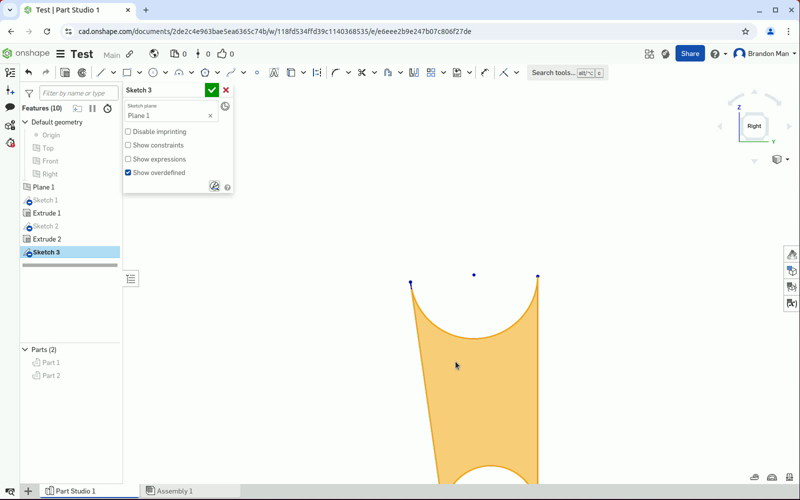
scroll(-6)
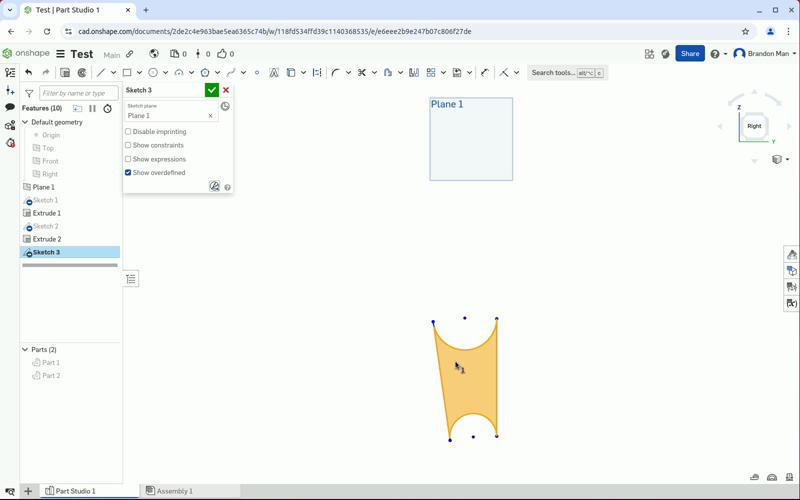
scroll(-6)
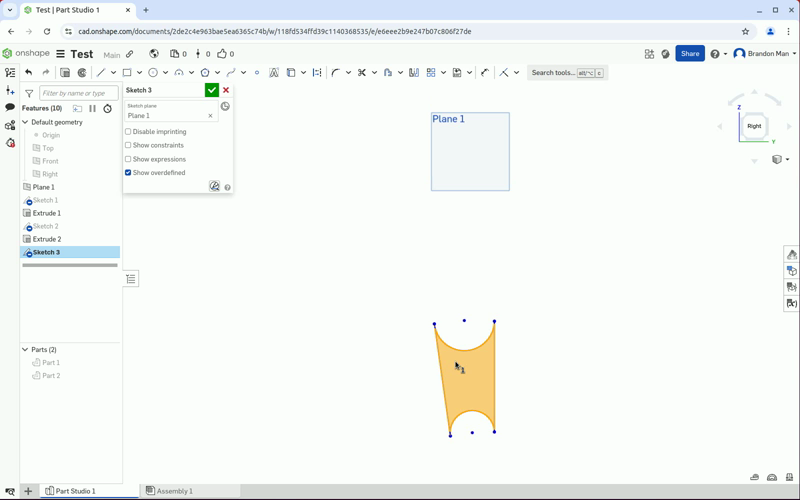
scroll(-6)
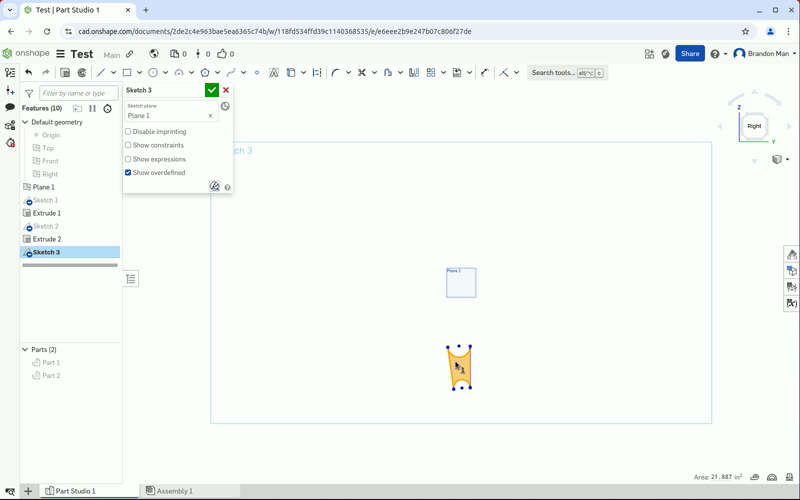
mouse_move(73, 352)
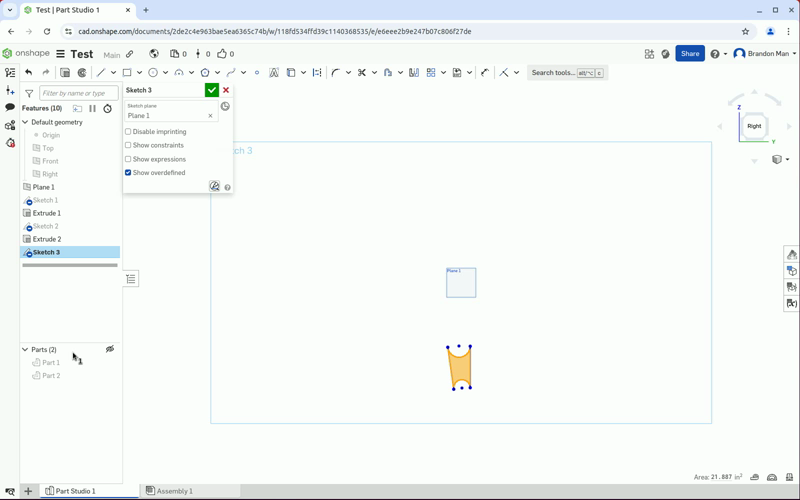
key(shift+y)
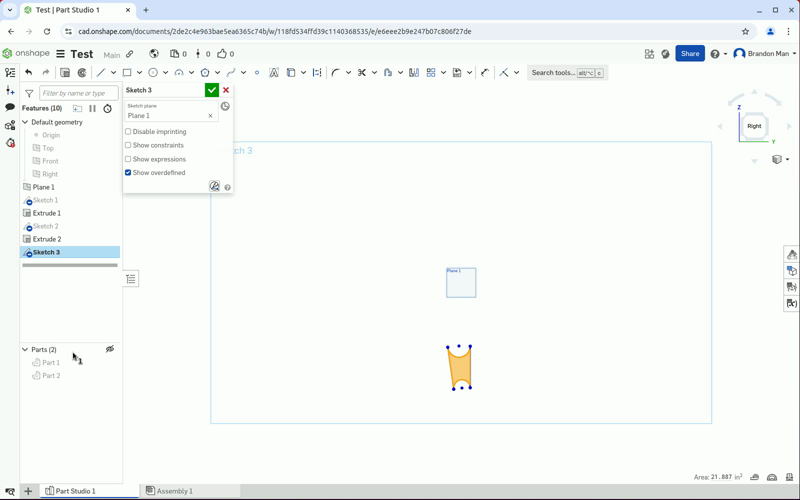
key(shift+e)
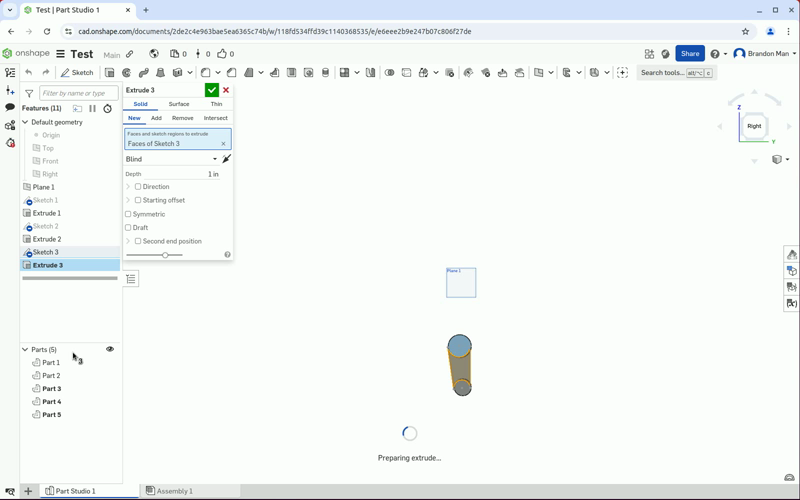
mouse_move(143, 106)
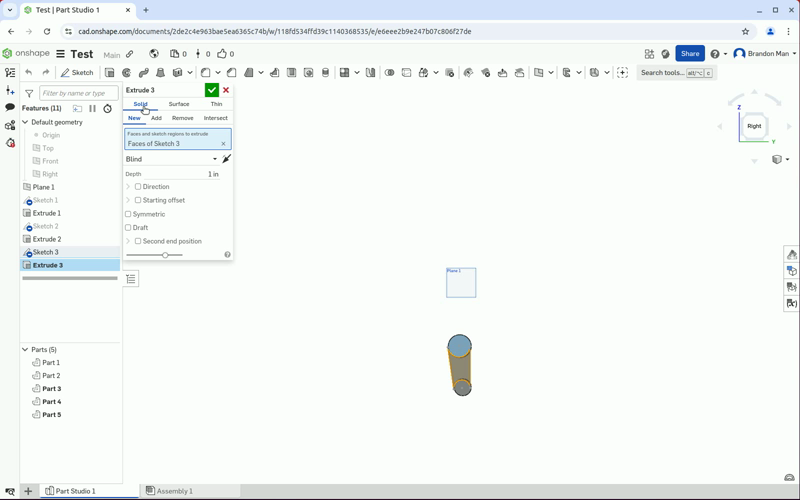
click(143, 106)
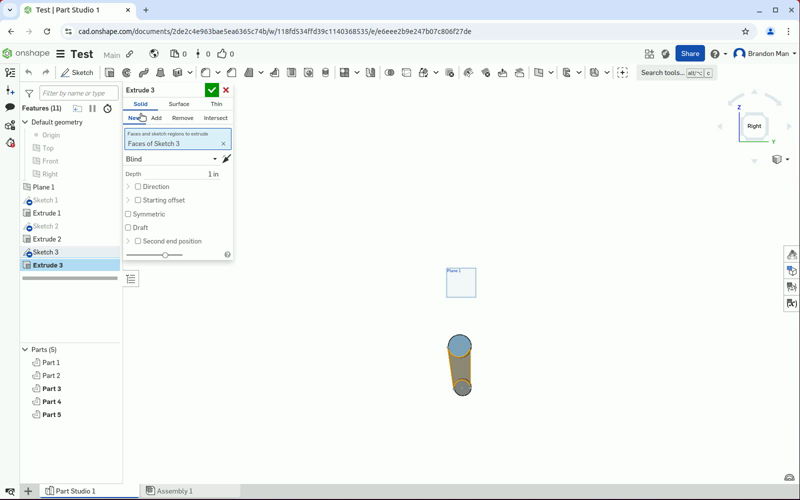
mouse_move(137, 120)
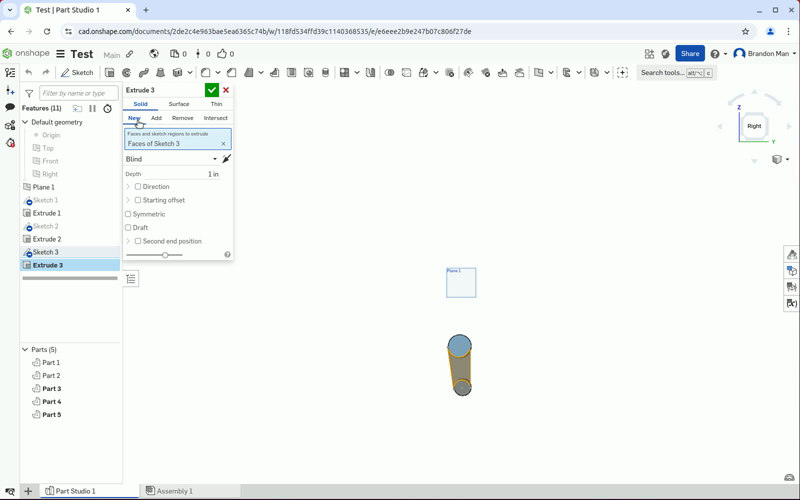
click(137, 120)
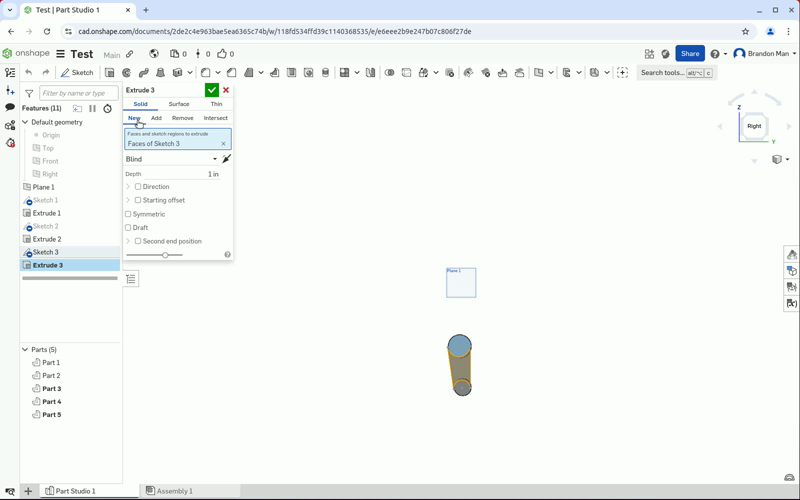
key(tab, 4)
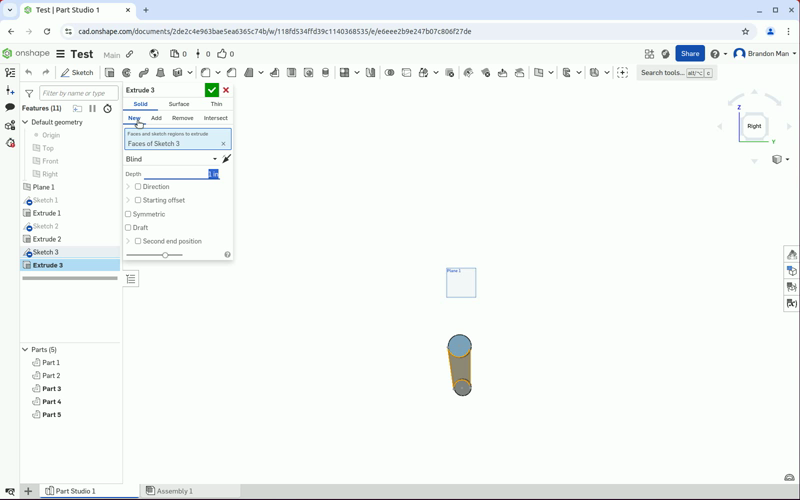
text(2.166)
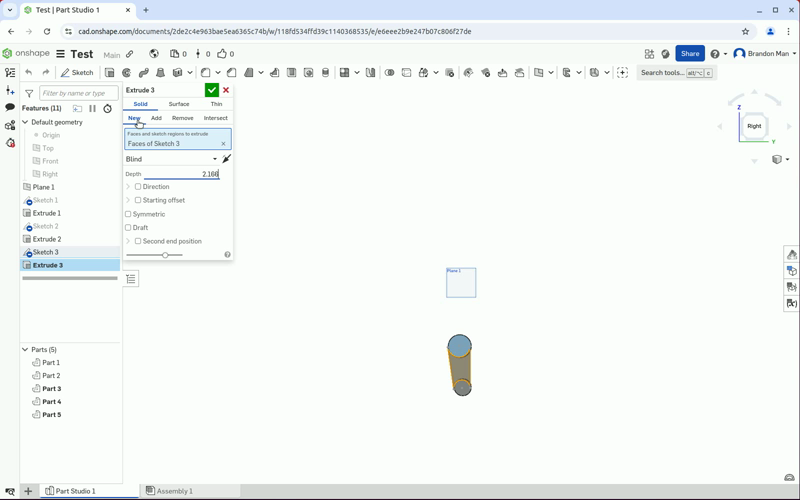
key(enter)
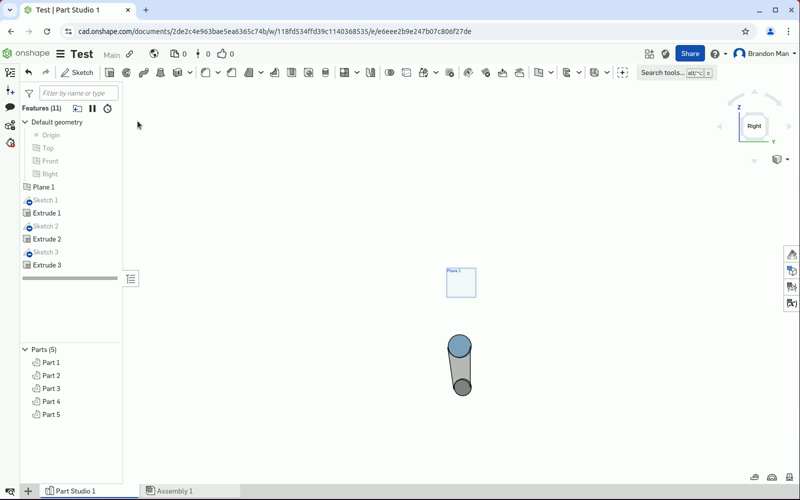
key(shift+h)
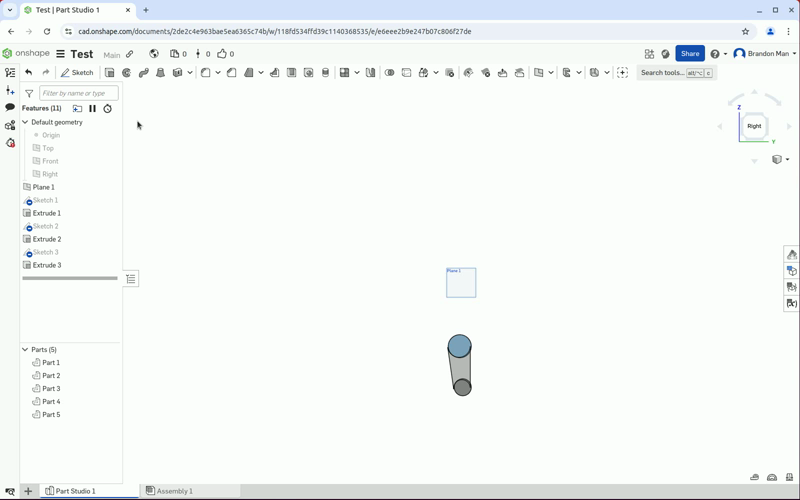
key(shift+h)
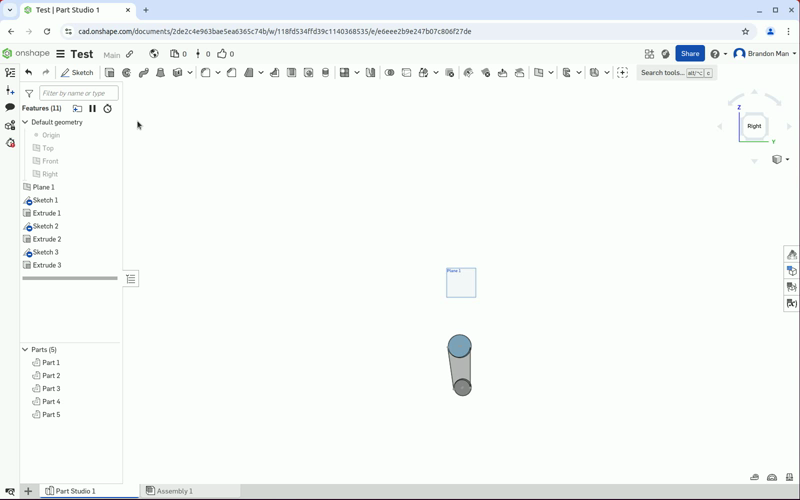
key(shift+7)
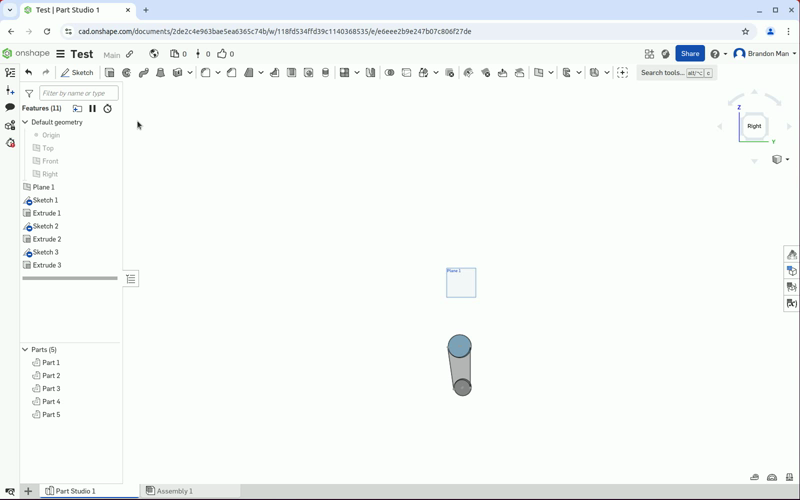
key(right, 2)
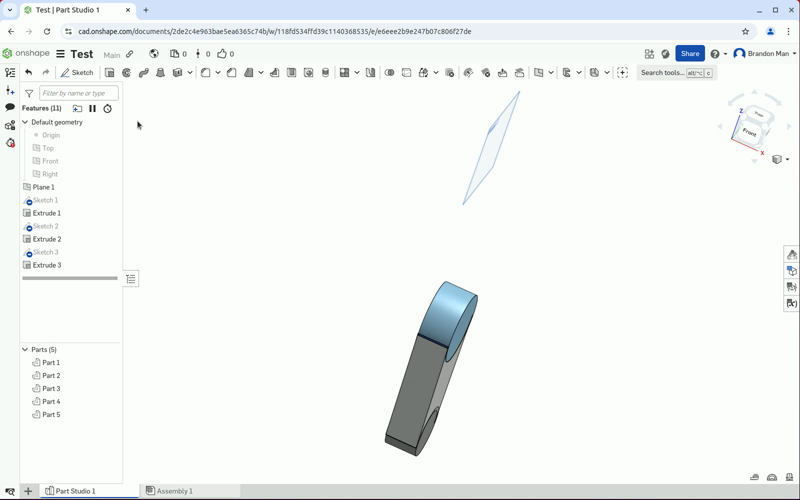
key(down, 2)
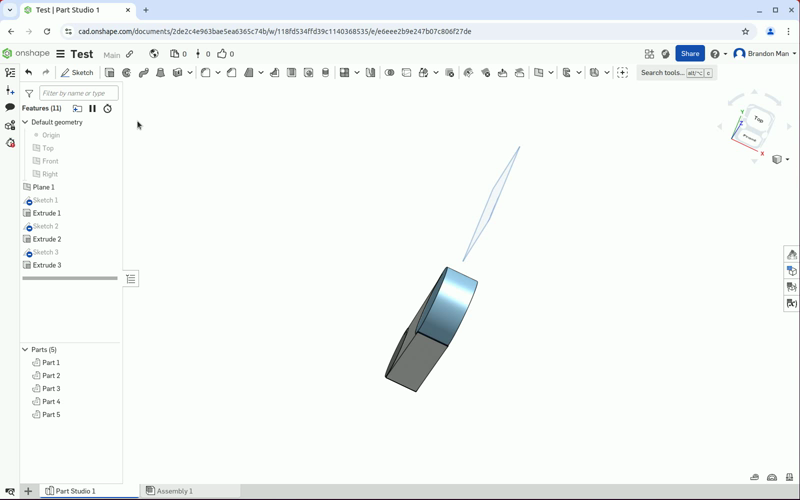
key(up, 2)
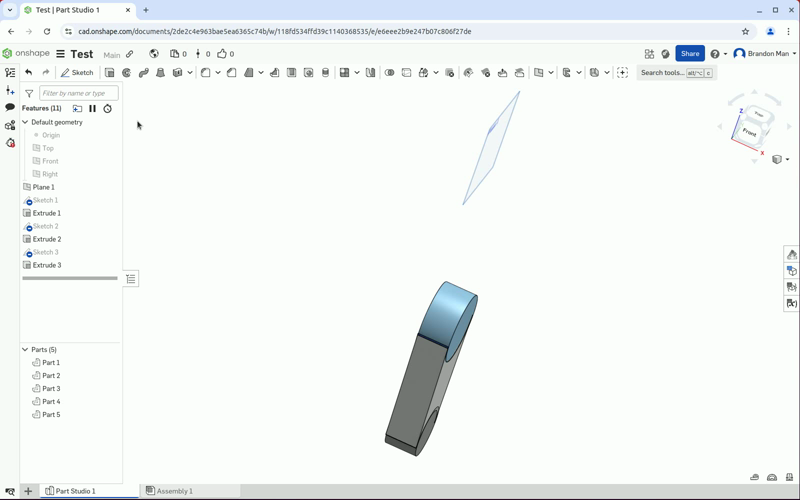
key(left, 2)
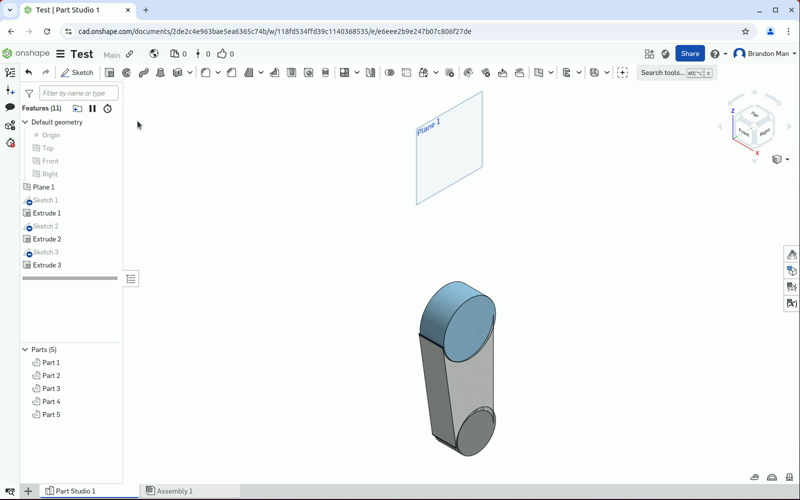
mouse_move(73, 189)
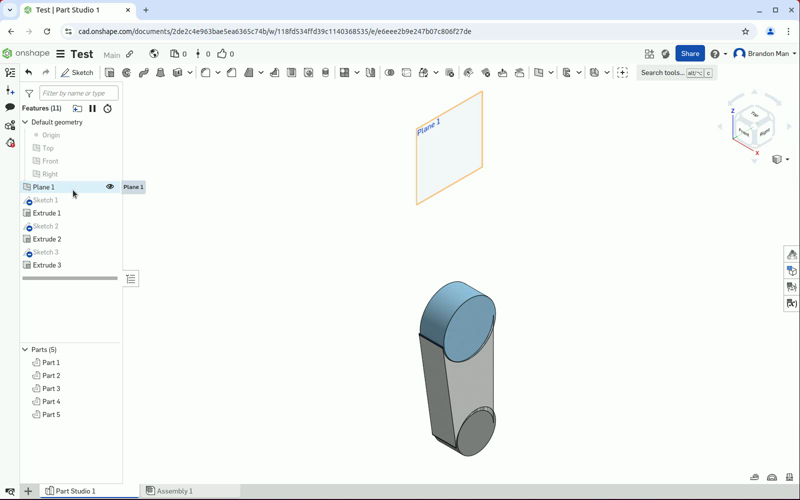
click(73, 189)